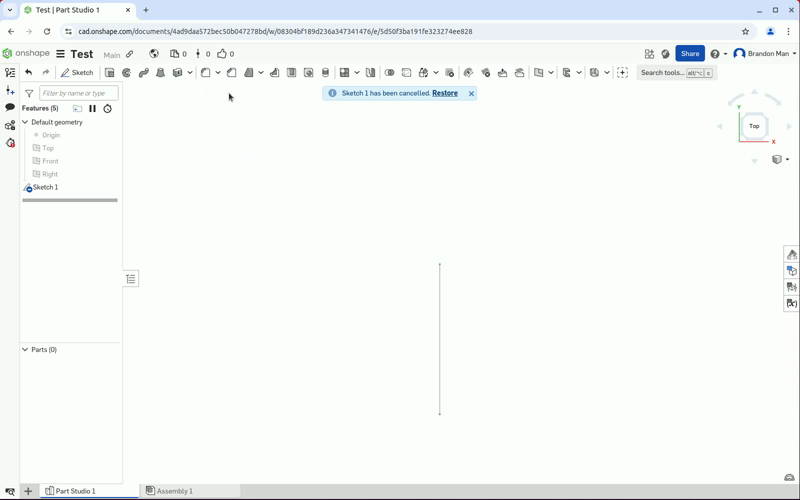
key(shift+h)
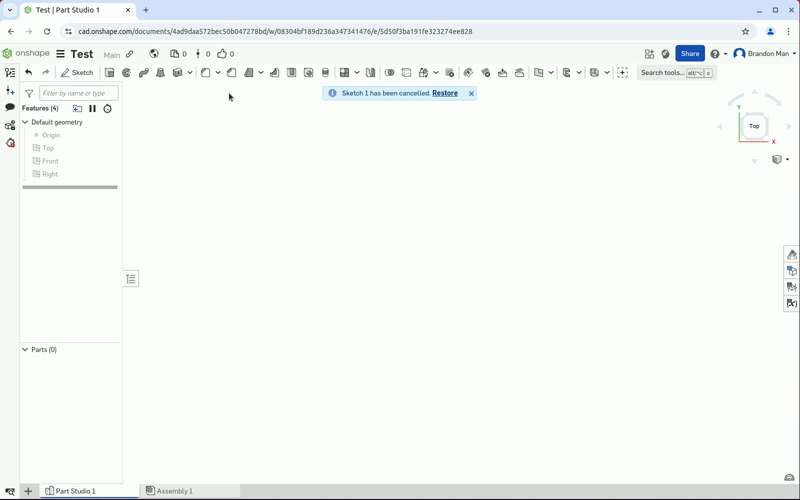
key(shift+s)
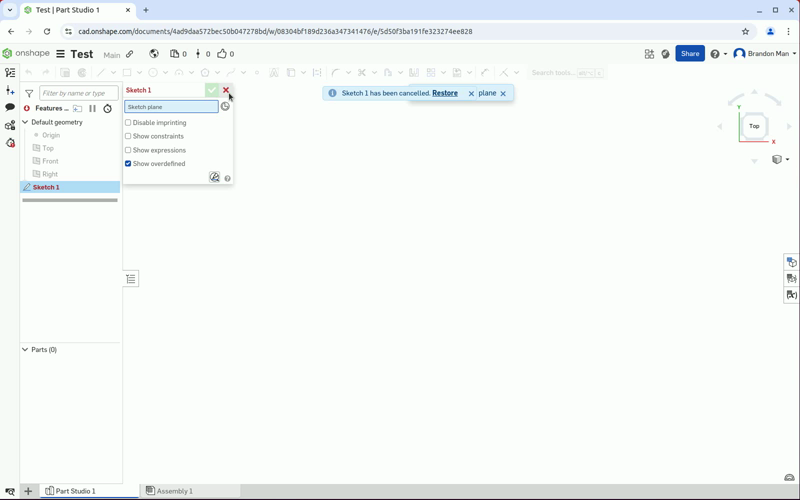
mouse_move(73, 150)
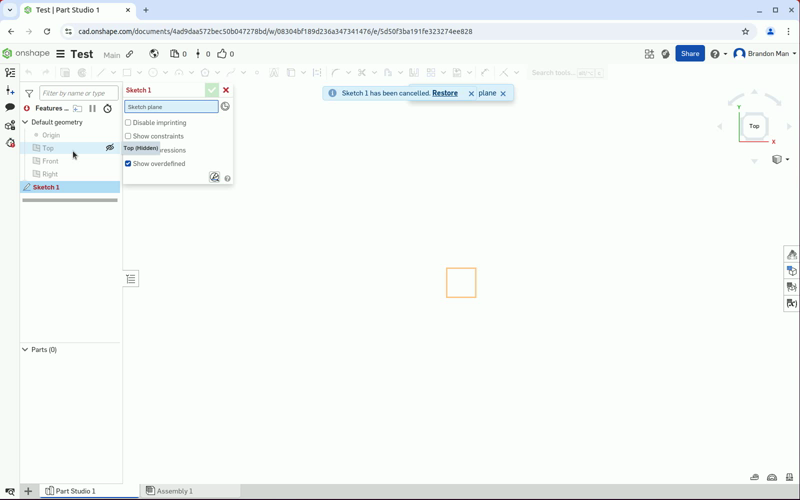
click(73, 150)
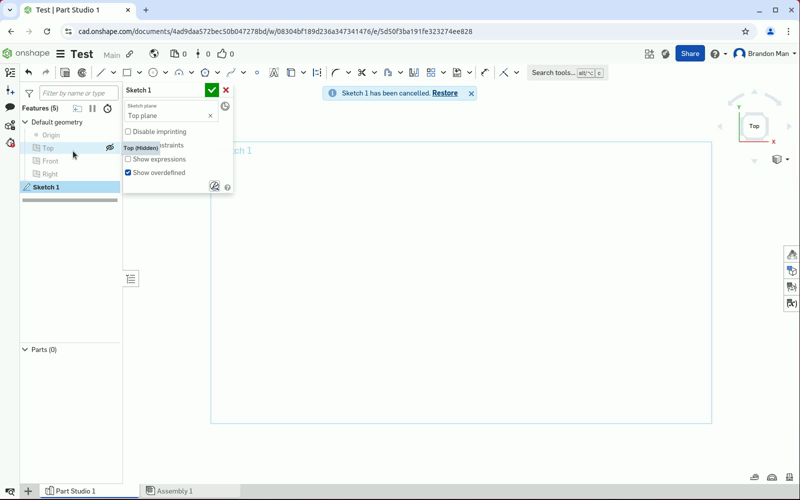
mouse_move(73, 352)
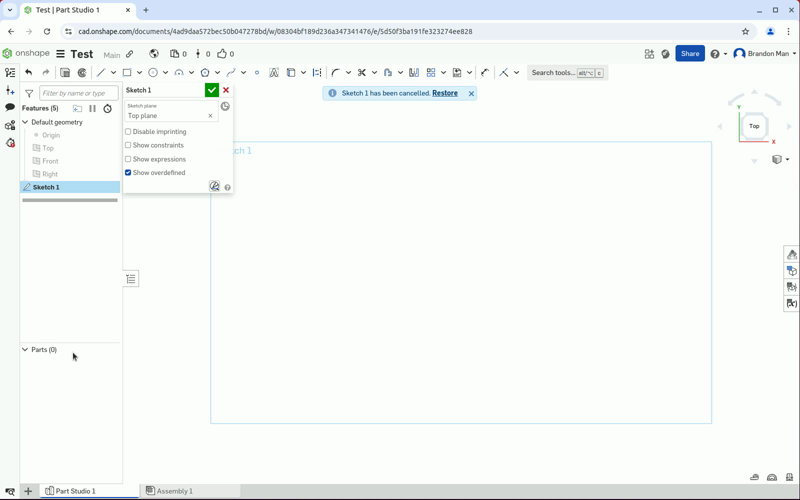
key(y)
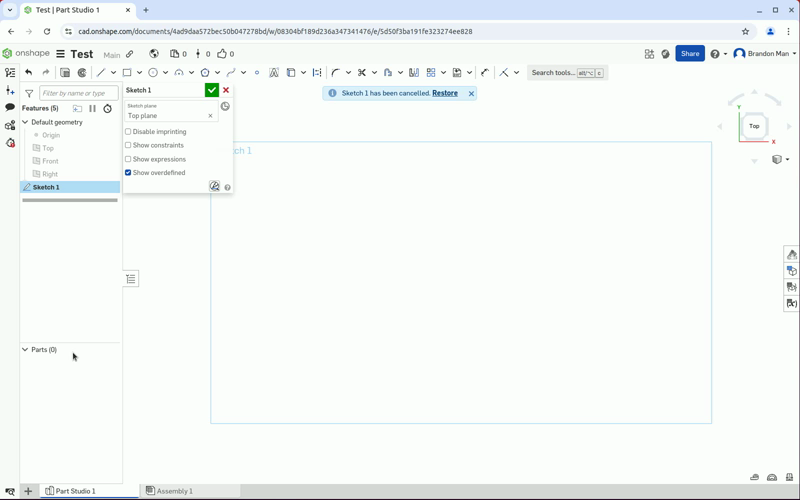
key(l)
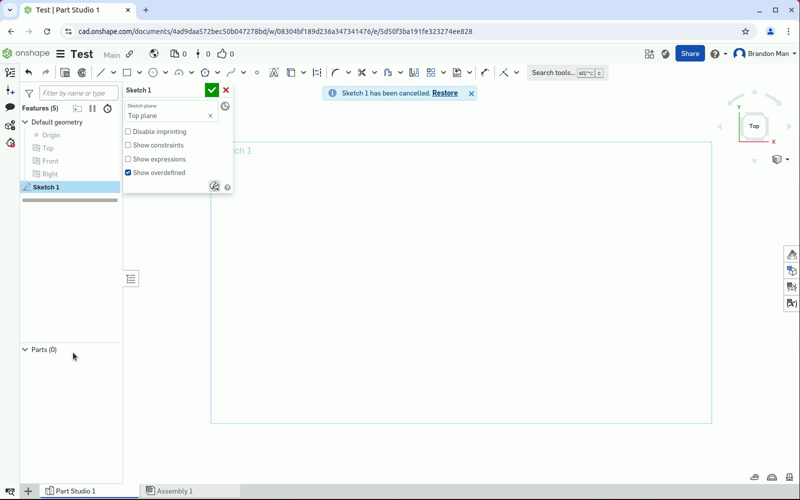
key_down(shift)
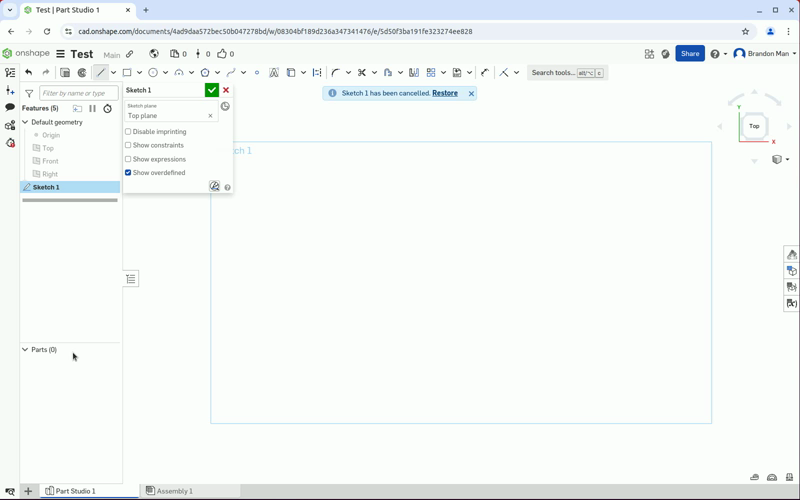
mouse_move(417, 282)
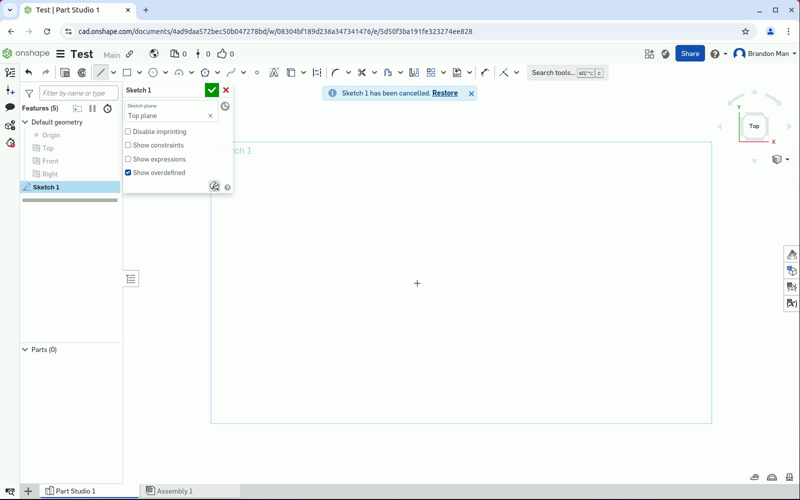
click(417, 282)
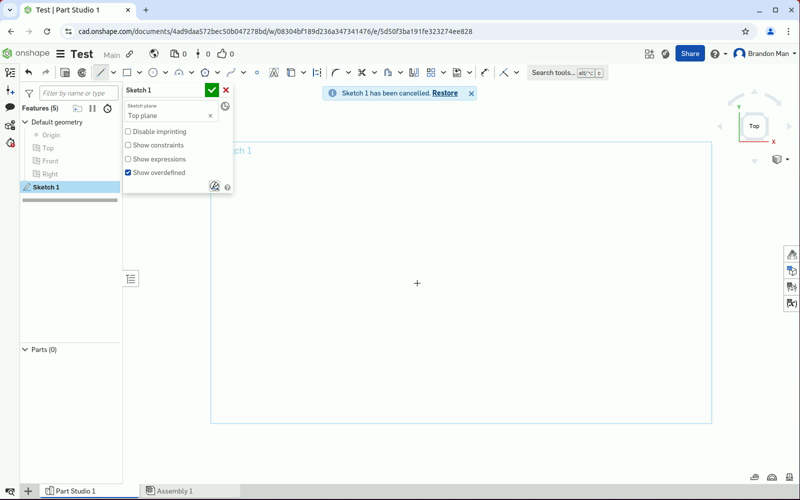
key_up(shift)
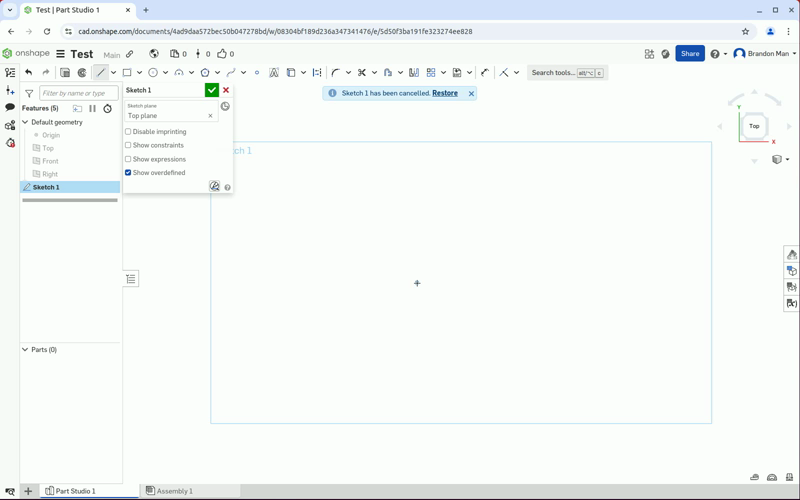
key_down(shift)
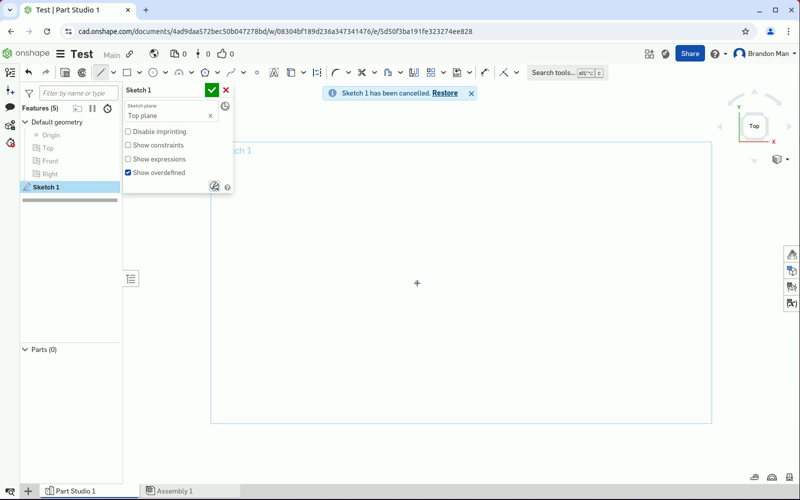
mouse_move(447, 282)
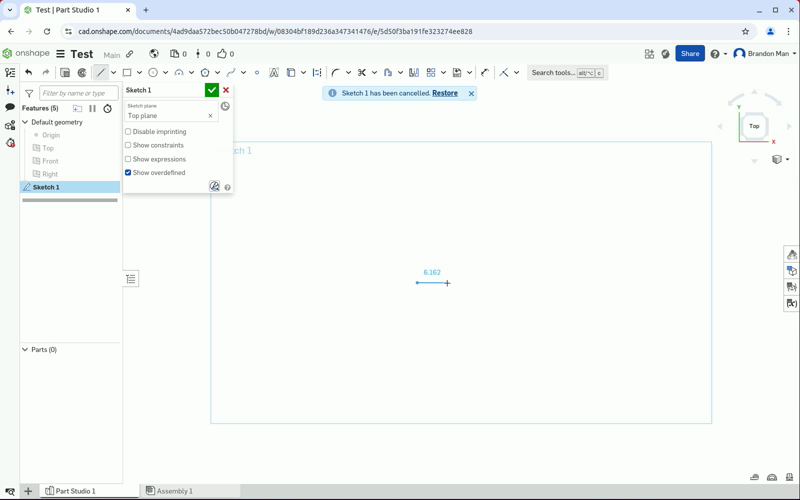
mouse_move(446, 282)
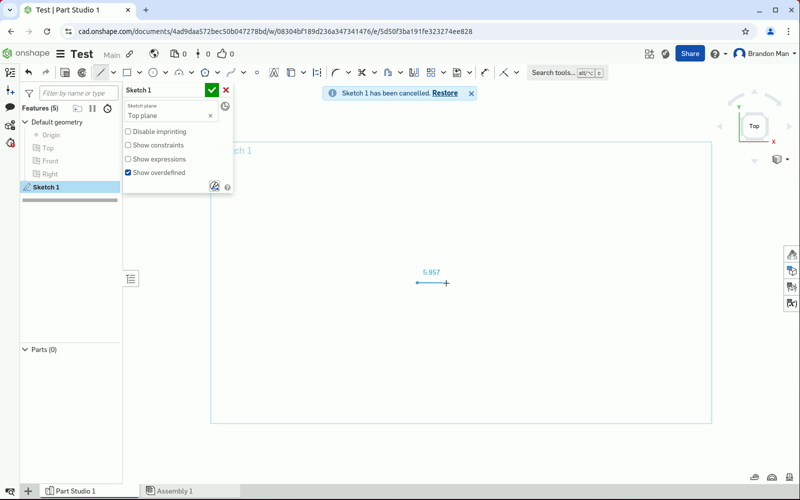
click(446, 282)
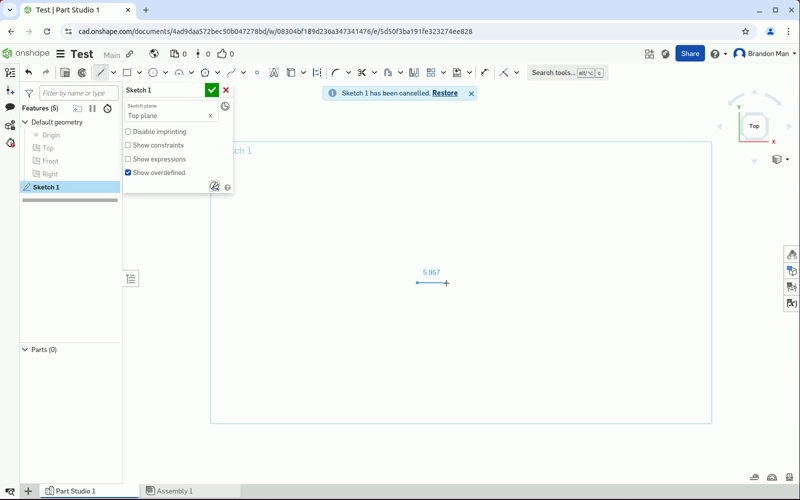
key_up(shift)
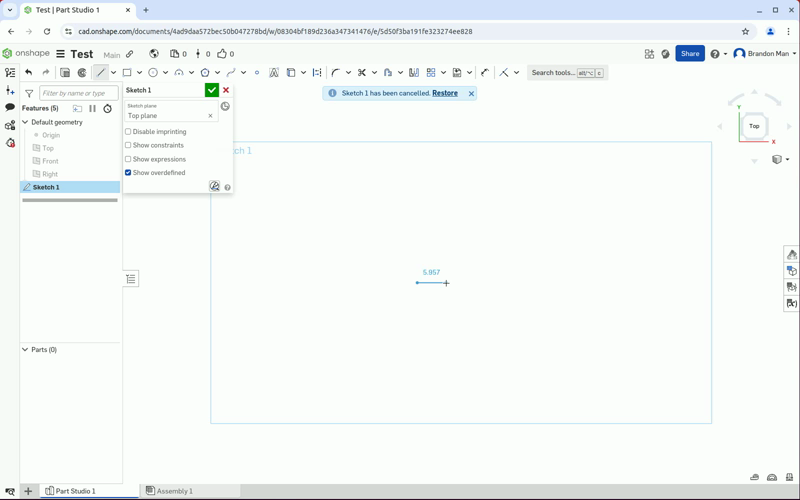
key_down(shift)
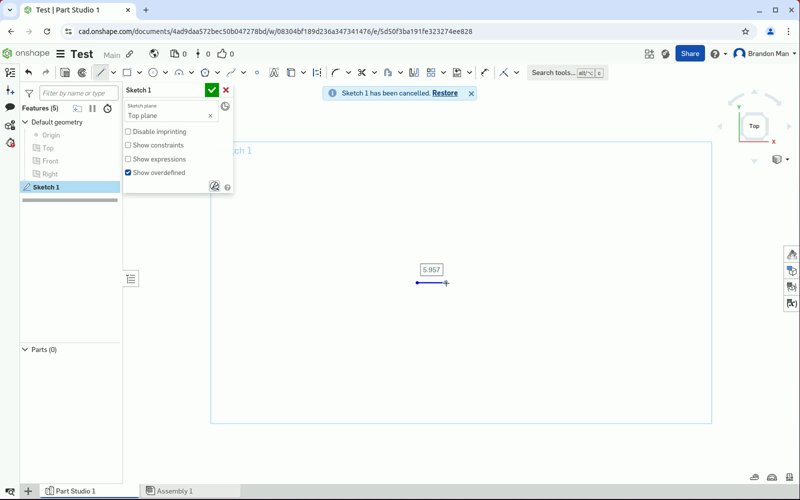
mouse_move(476, 282)
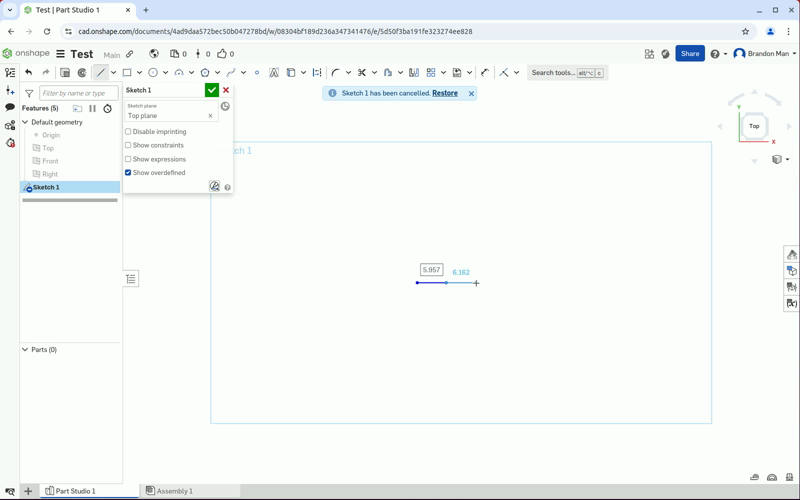
mouse_move(446, 264)
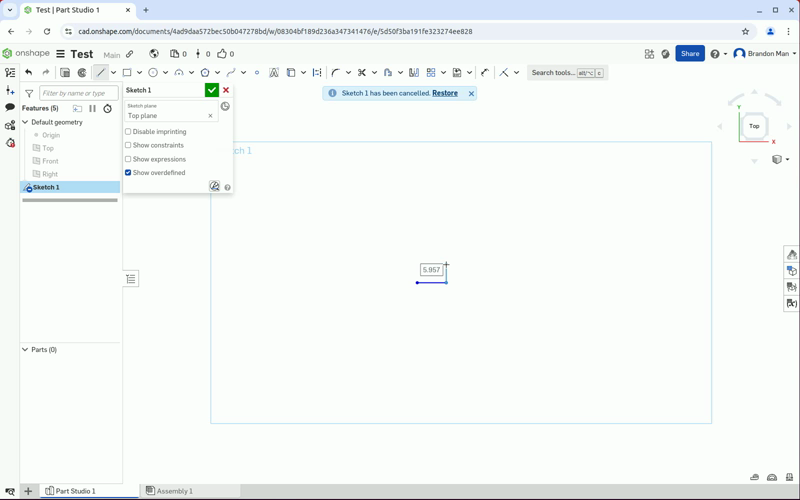
click(446, 264)
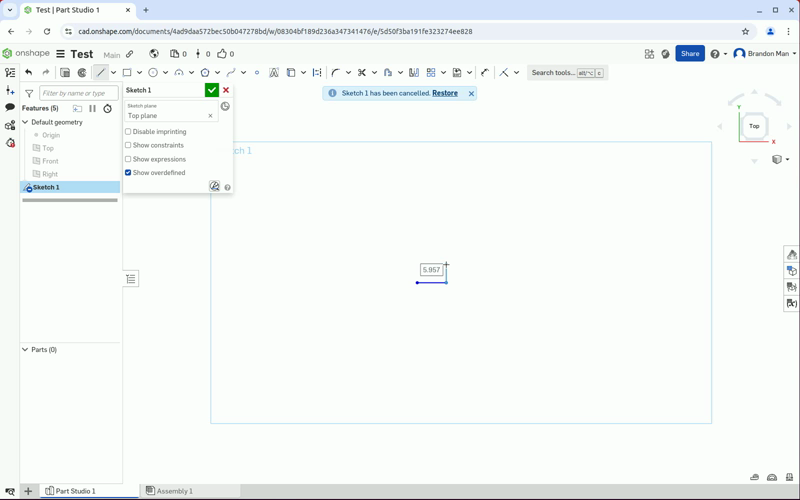
key_up(shift)
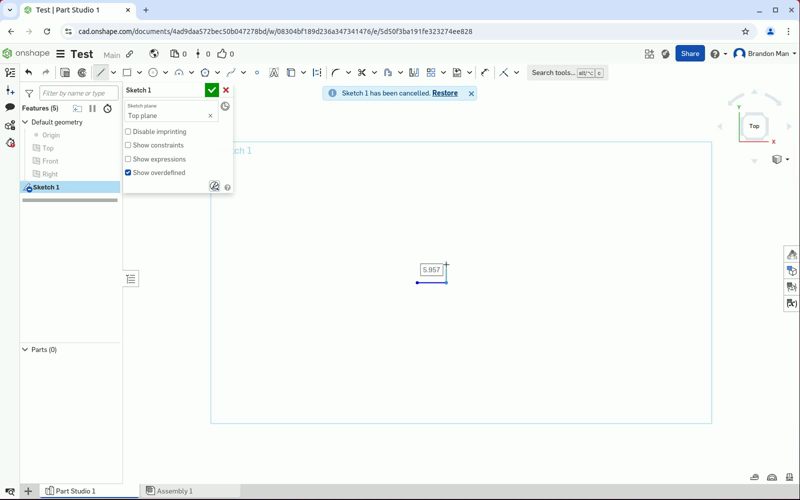
key_down(shift)
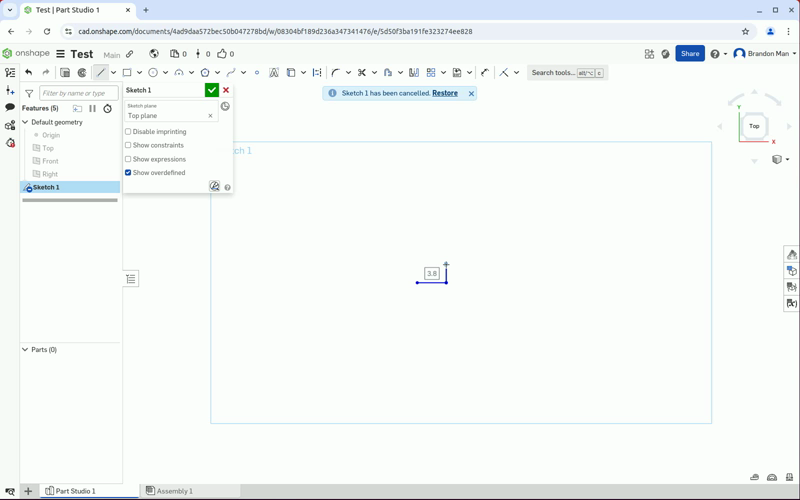
mouse_move(476, 264)
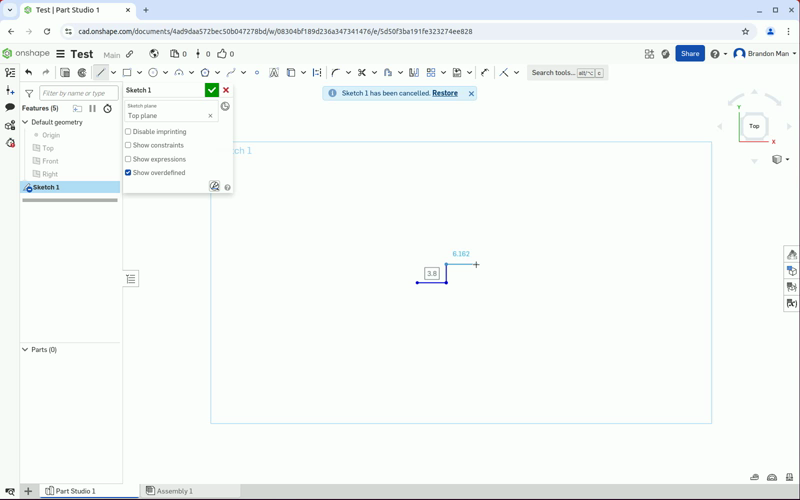
mouse_move(464, 264)
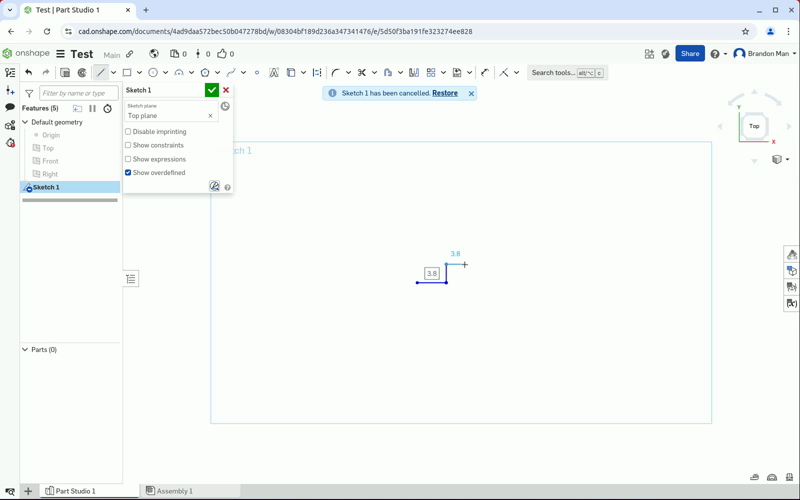
click(464, 264)
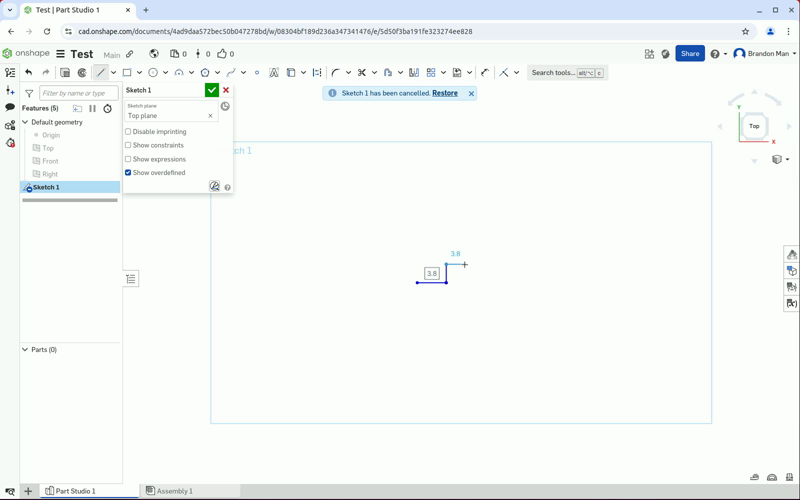
key_up(shift)
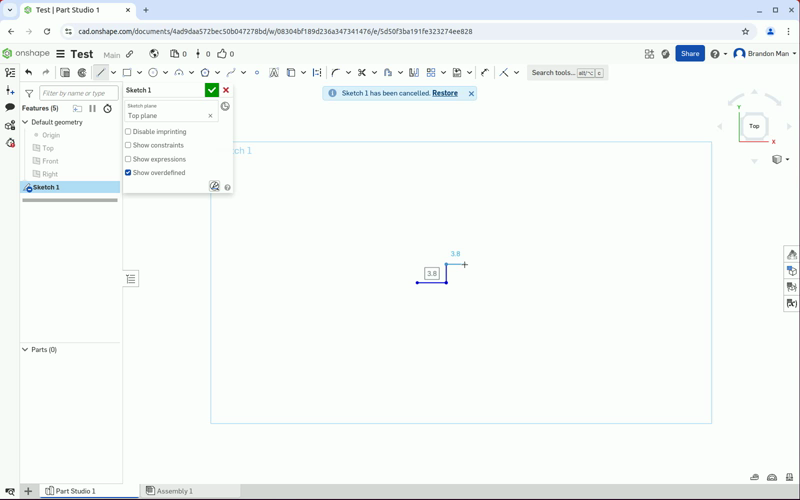
key_down(shift)
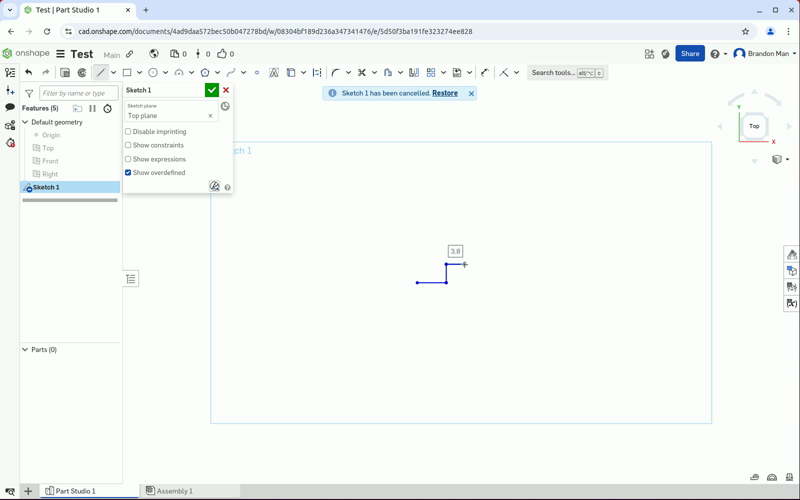
mouse_move(495, 264)
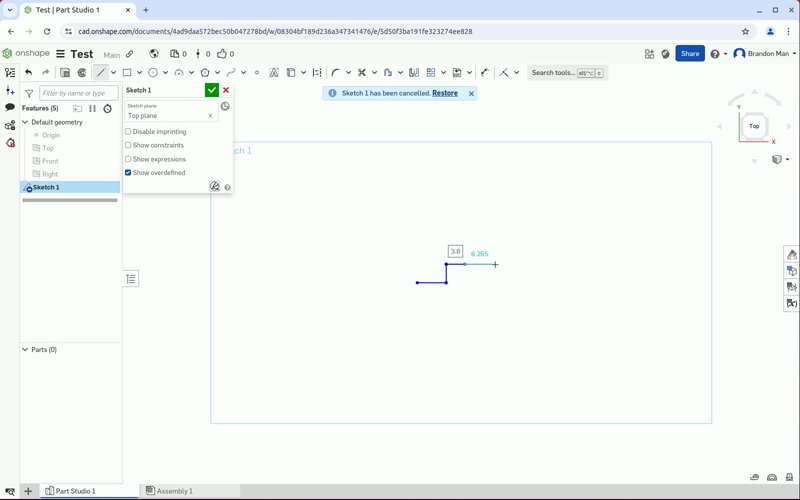
mouse_move(464, 235)
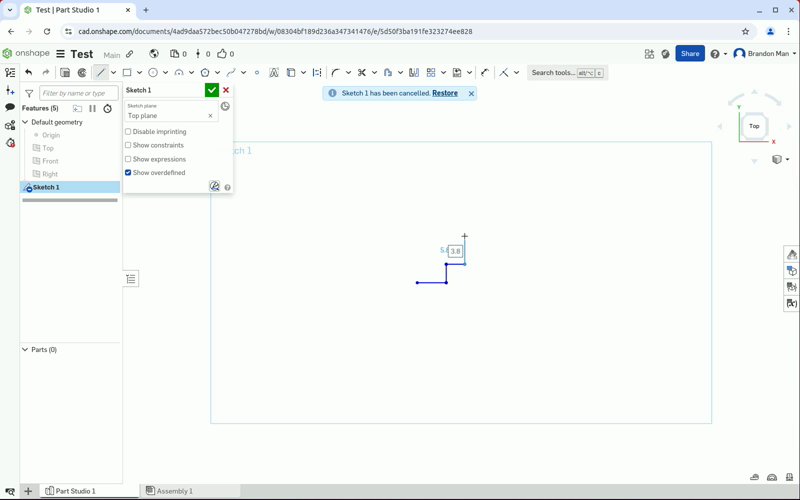
click(464, 235)
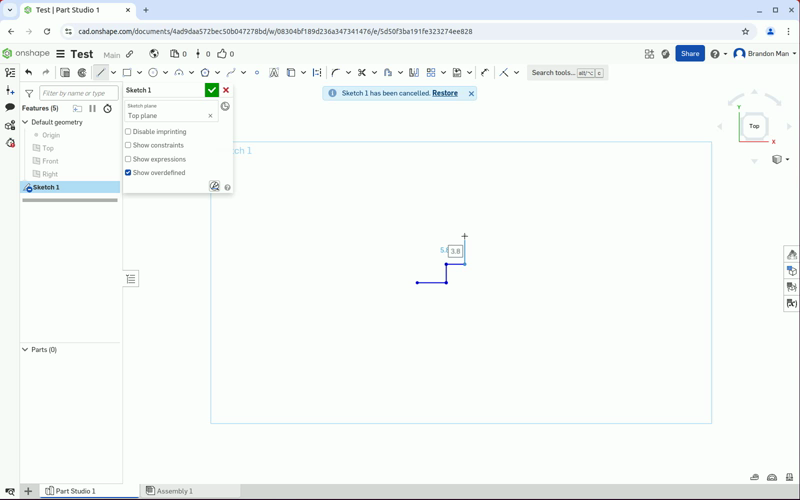
key_up(shift)
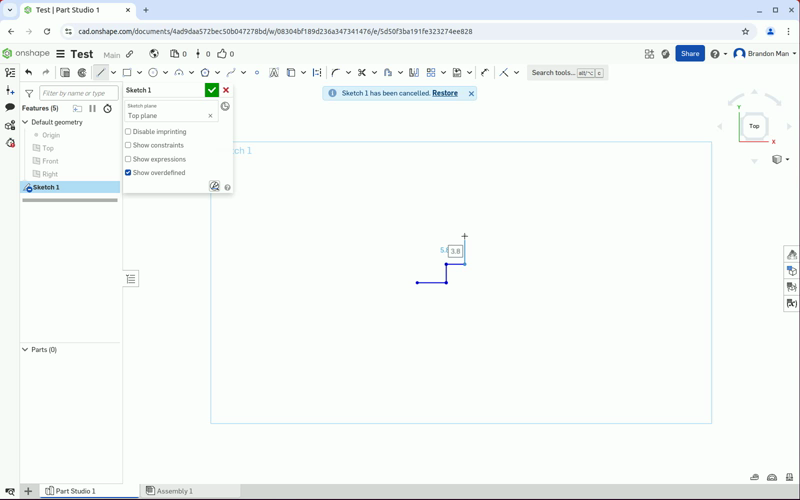
key_down(shift)
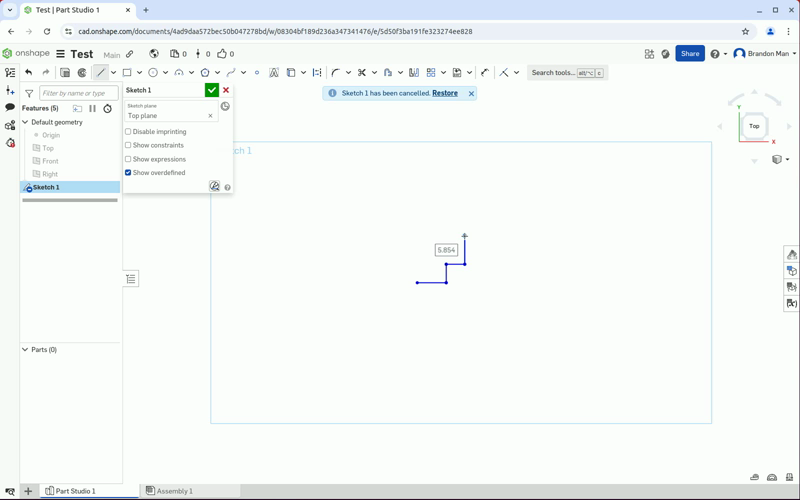
mouse_move(495, 235)
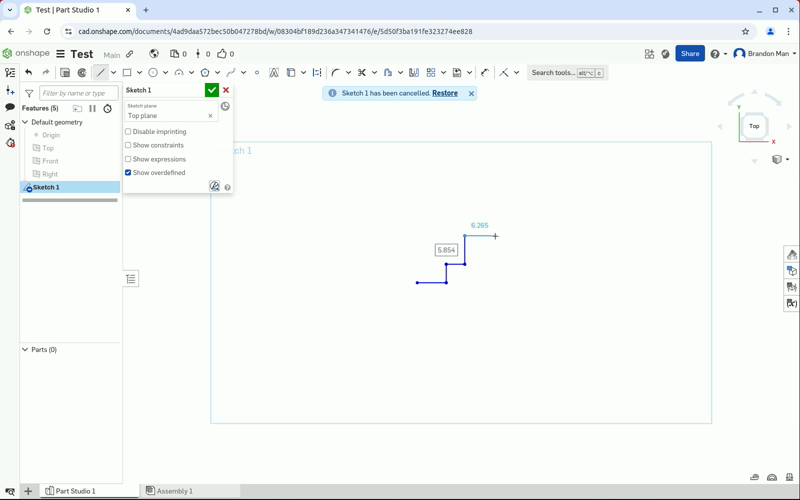
mouse_move(426, 235)
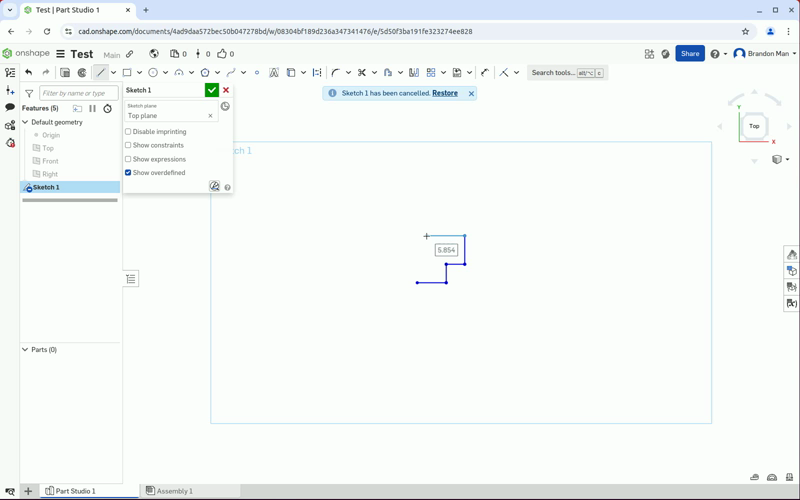
click(426, 235)
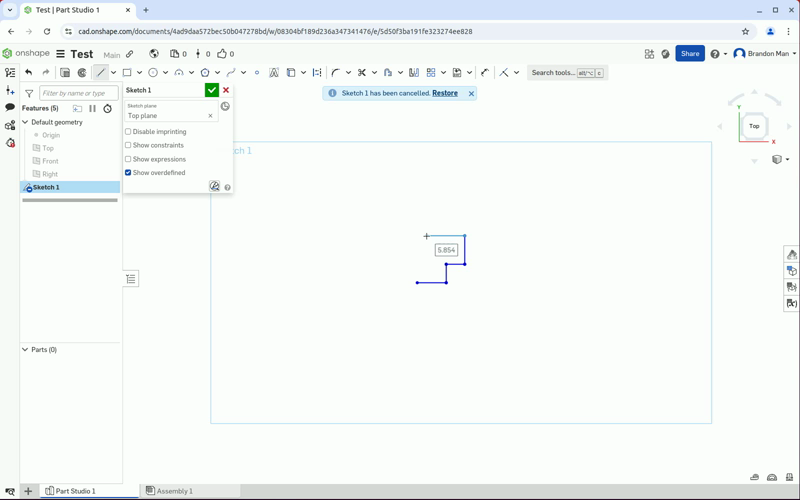
key_up(shift)
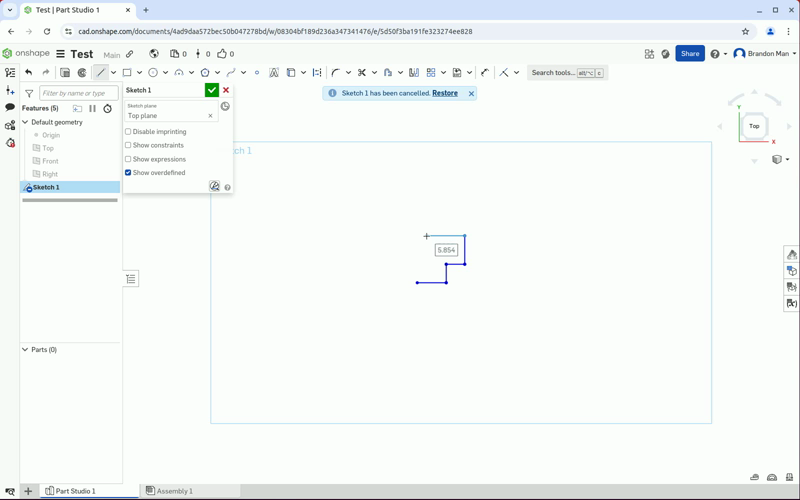
key_down(shift)
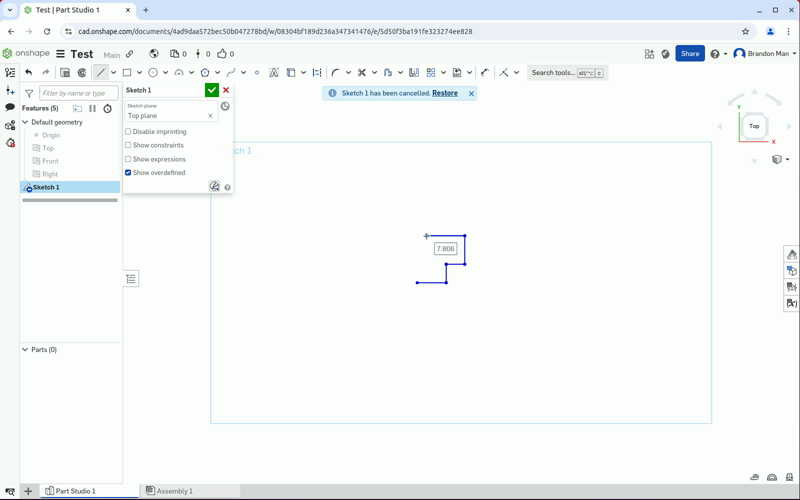
mouse_move(456, 235)
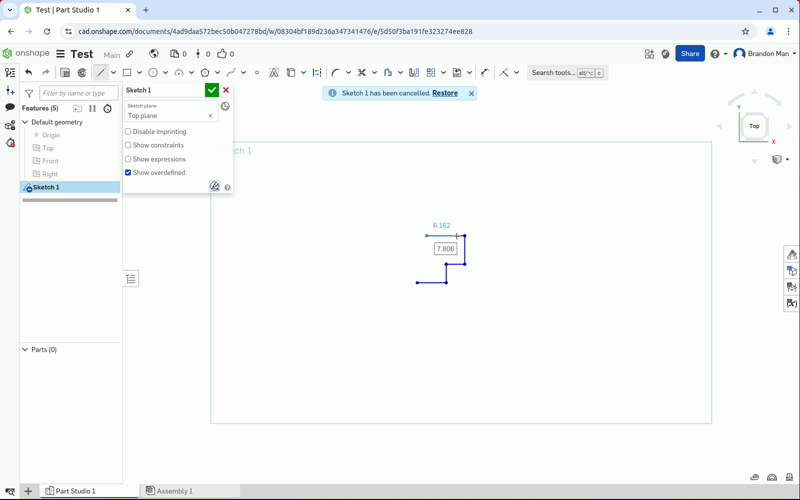
mouse_move(417, 235)
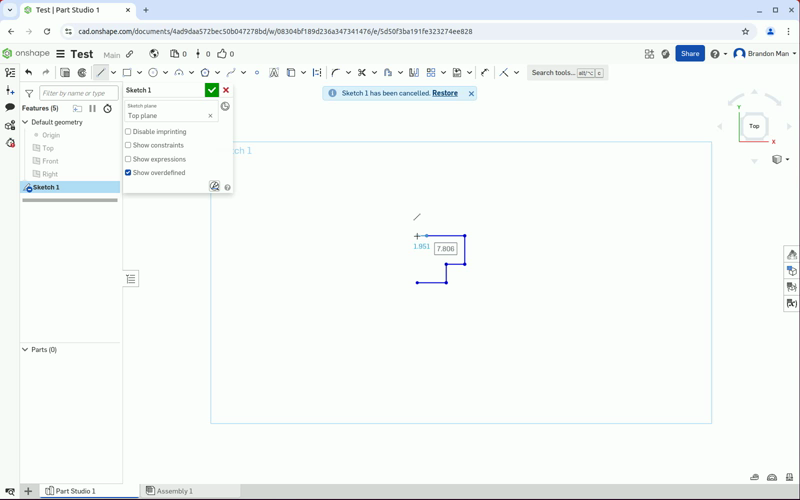
click(417, 235)
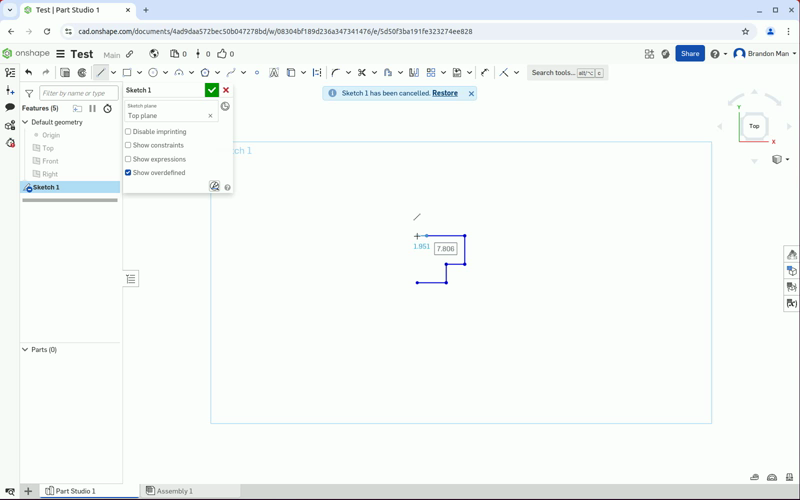
key_up(shift)
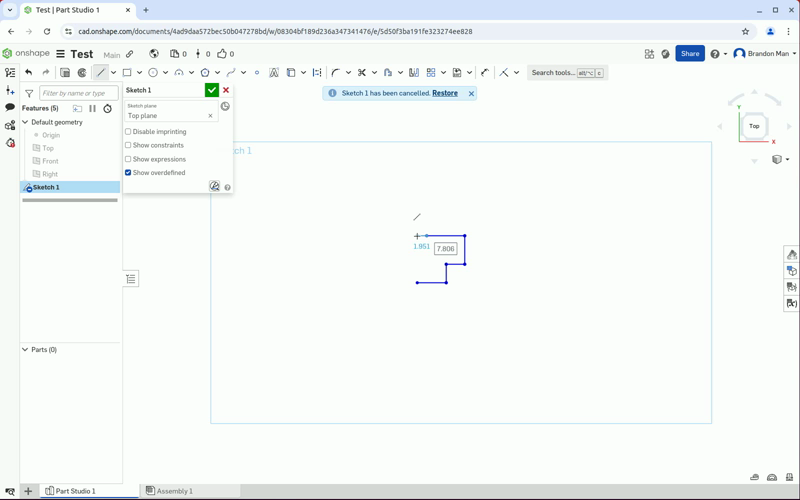
key_down(shift)
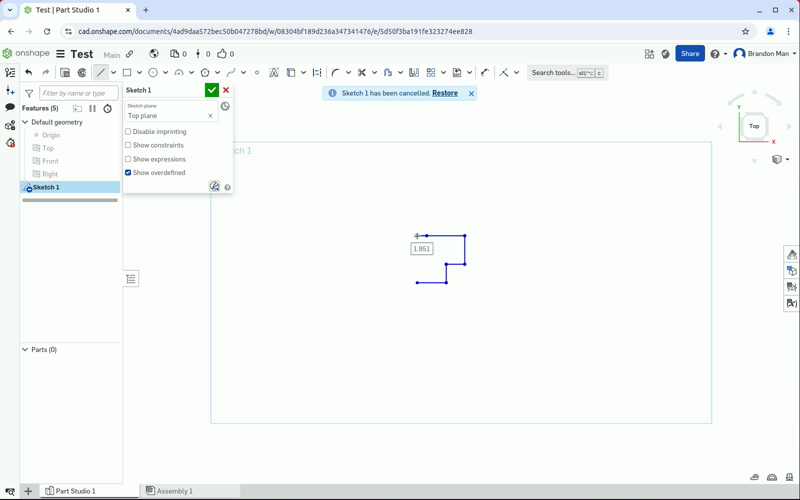
mouse_move(447, 235)
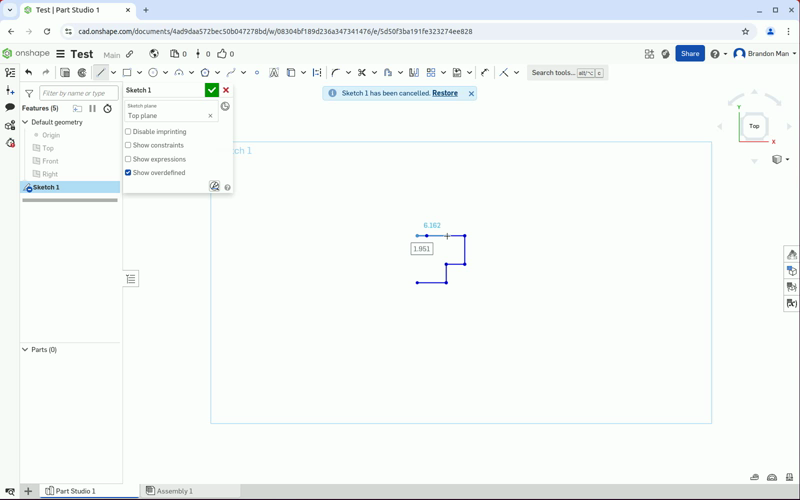
mouse_move(417, 244)
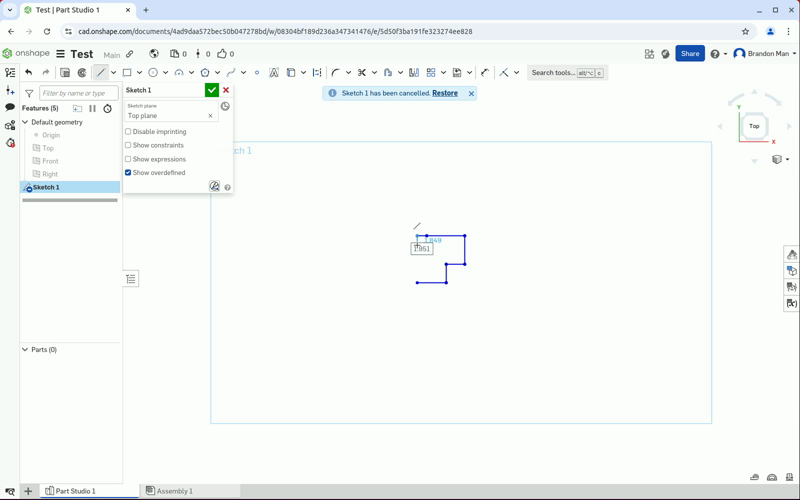
click(417, 244)
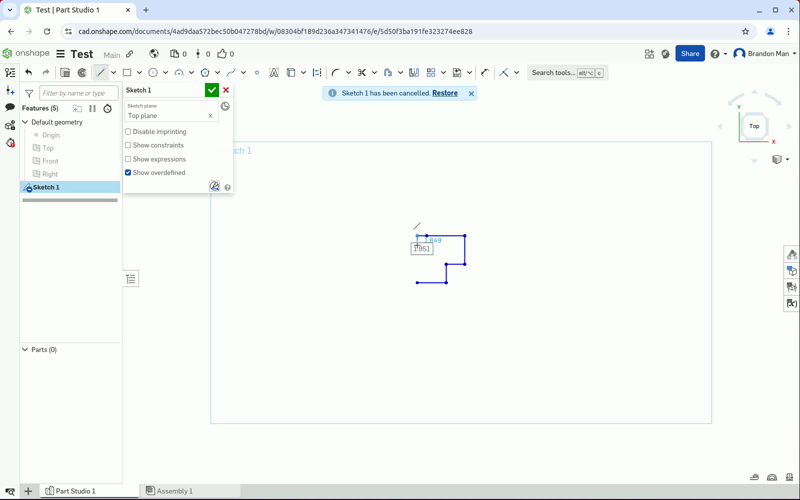
key_up(shift)
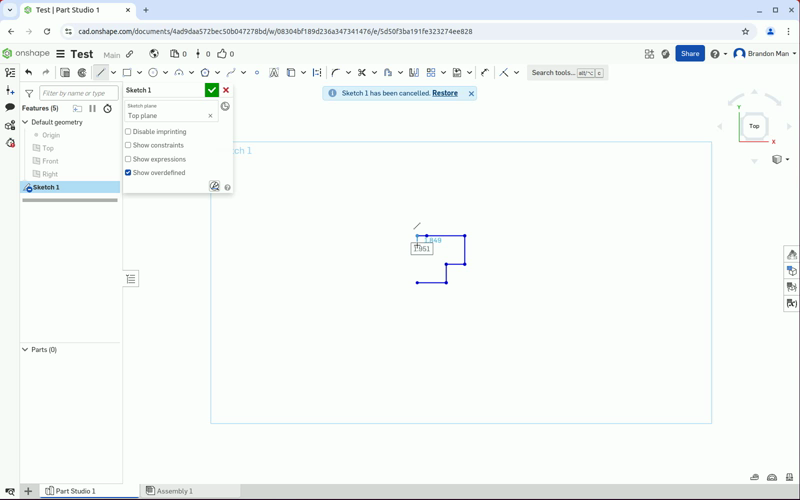
mouse_move(447, 244)
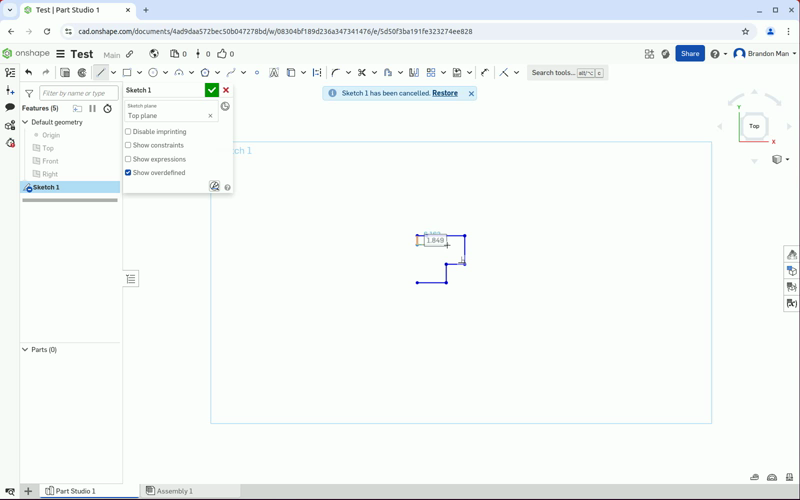
key_down(shift)
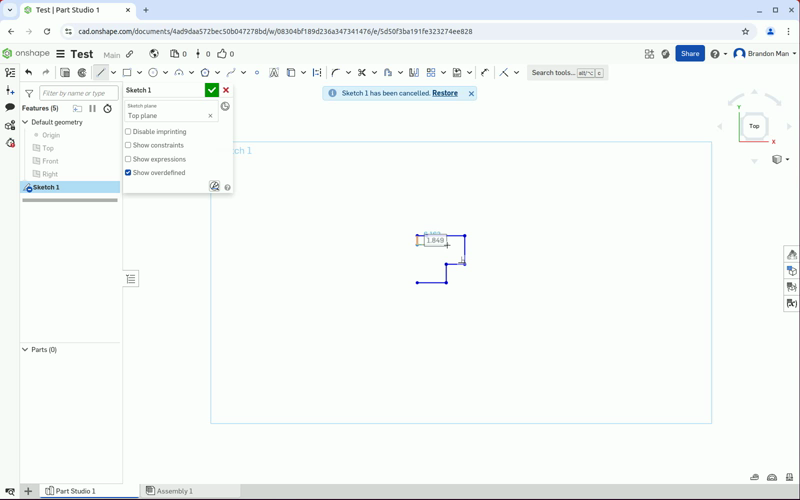
mouse_move(417, 282)
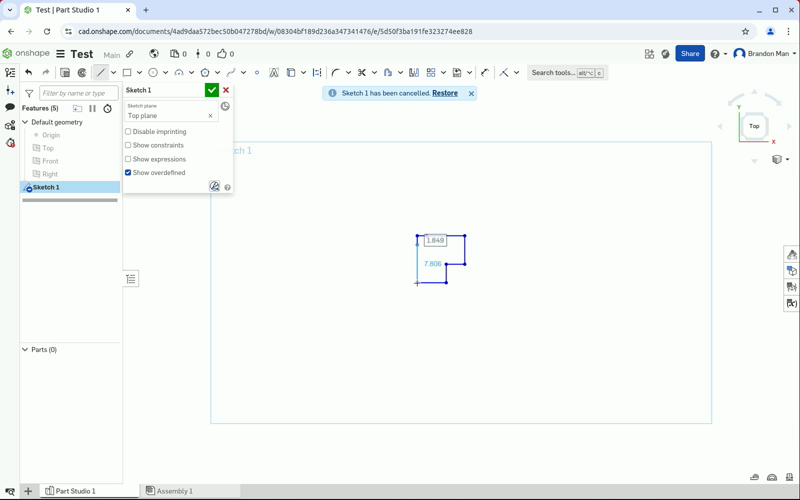
key_up(shift)
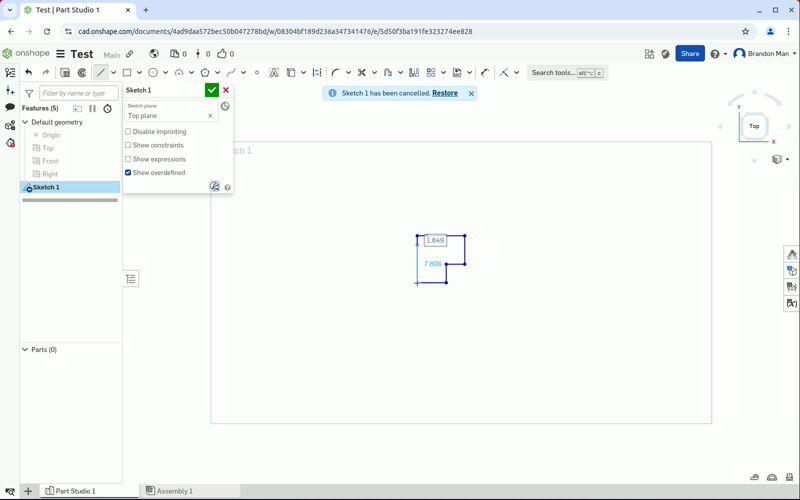
click(417, 282)
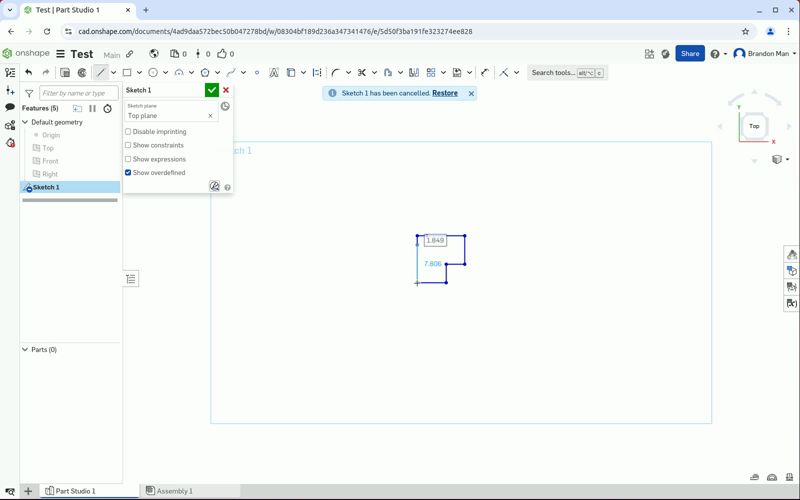
key(esc)
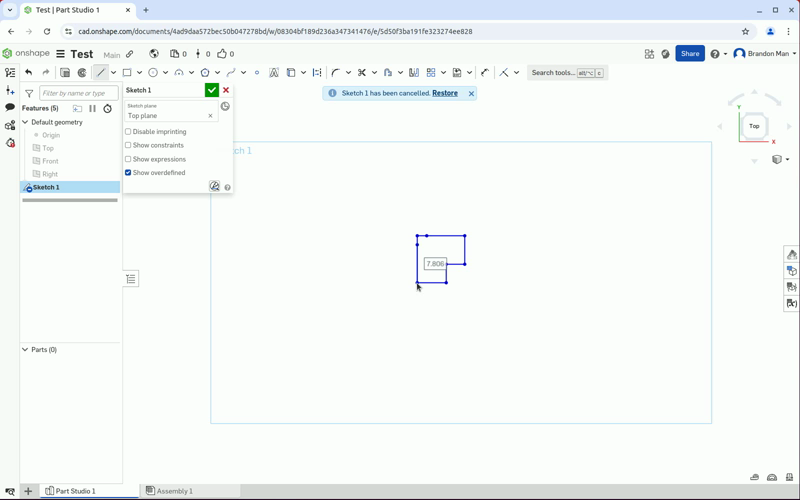
mouse_move(438, 243)
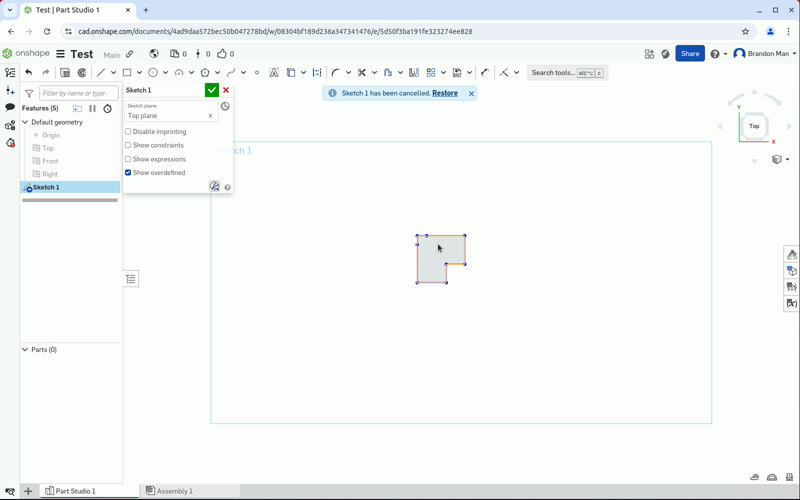
click(438, 243)
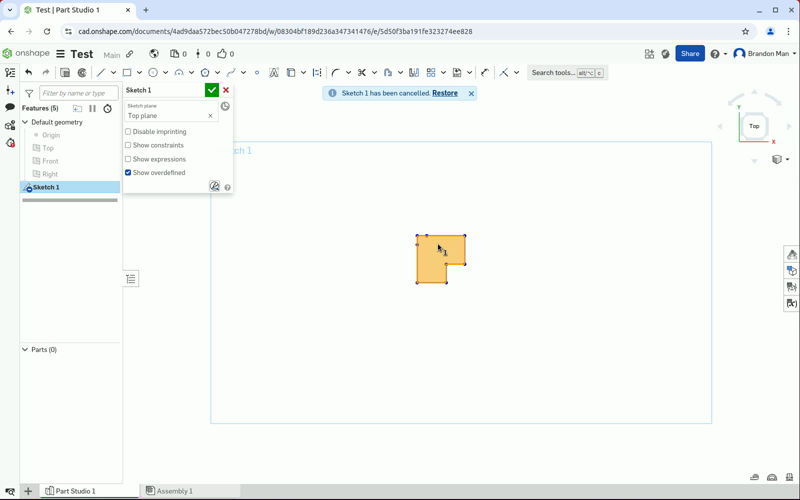
mouse_move(73, 352)
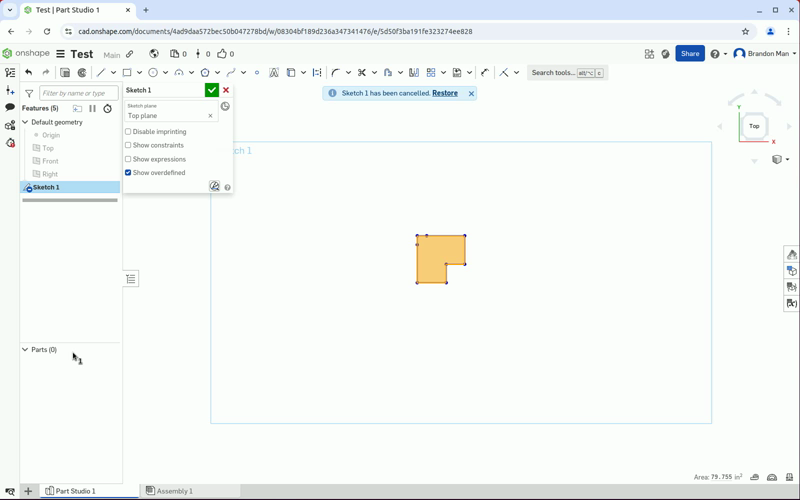
key(shift+y)
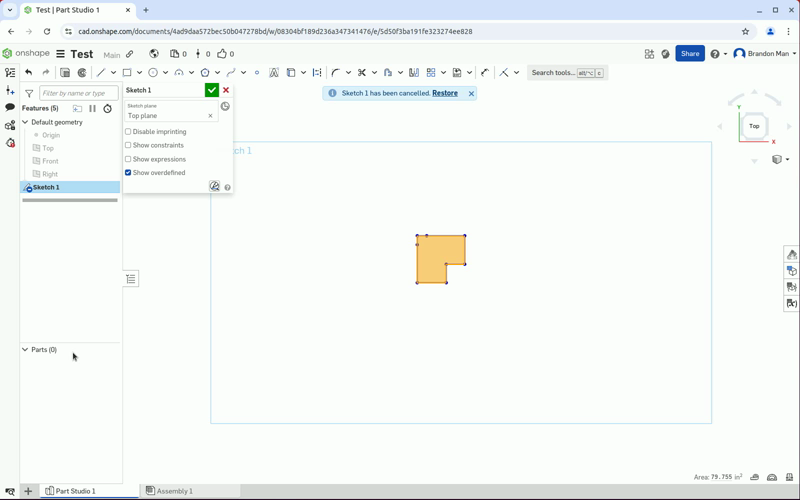
key(shift+e)
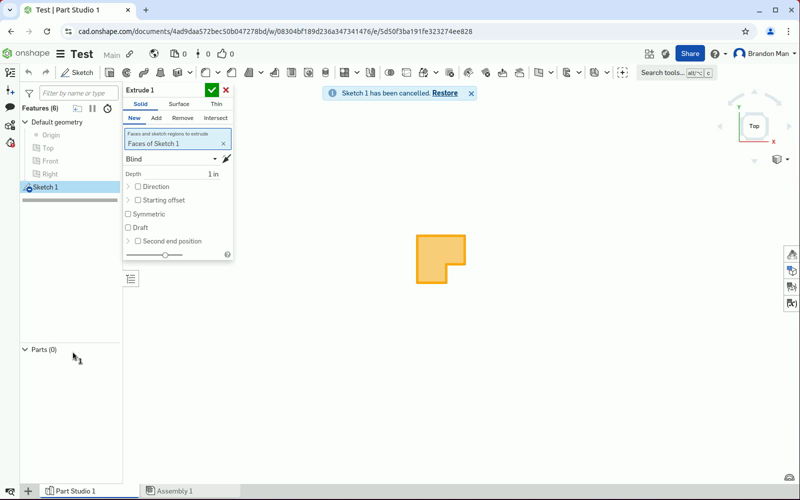
mouse_move(143, 106)
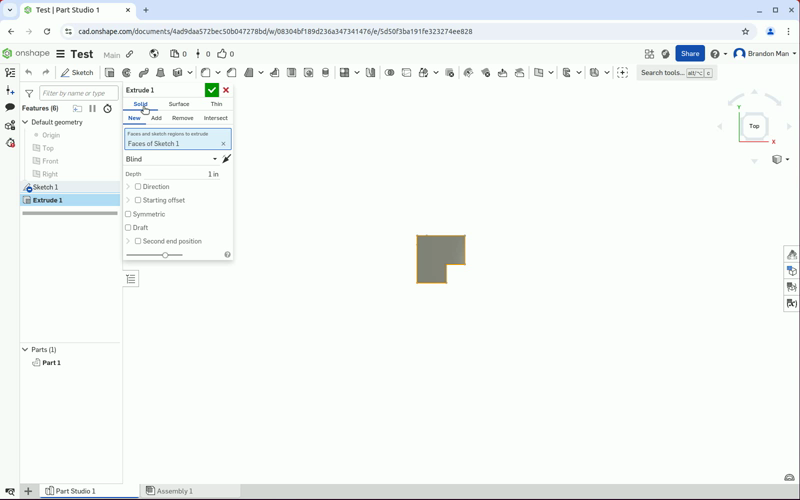
click(143, 106)
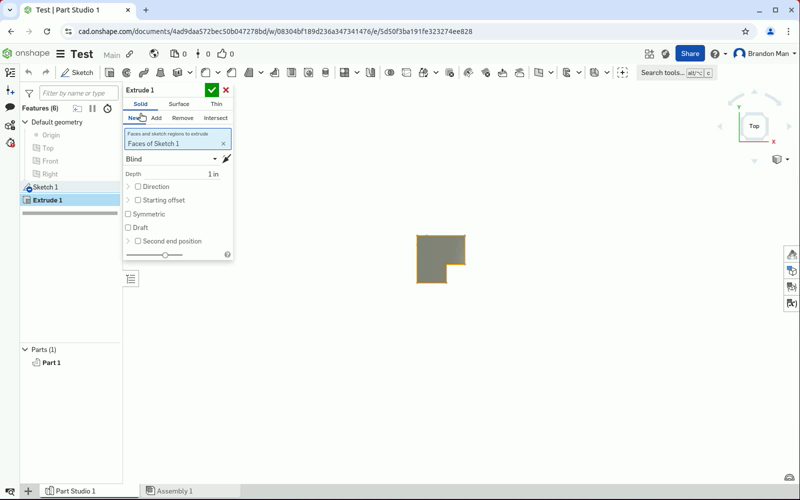
mouse_move(137, 120)
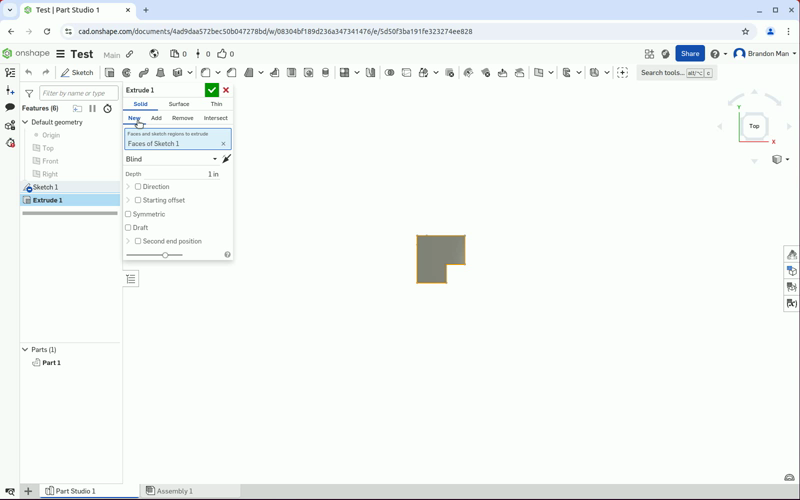
click(137, 120)
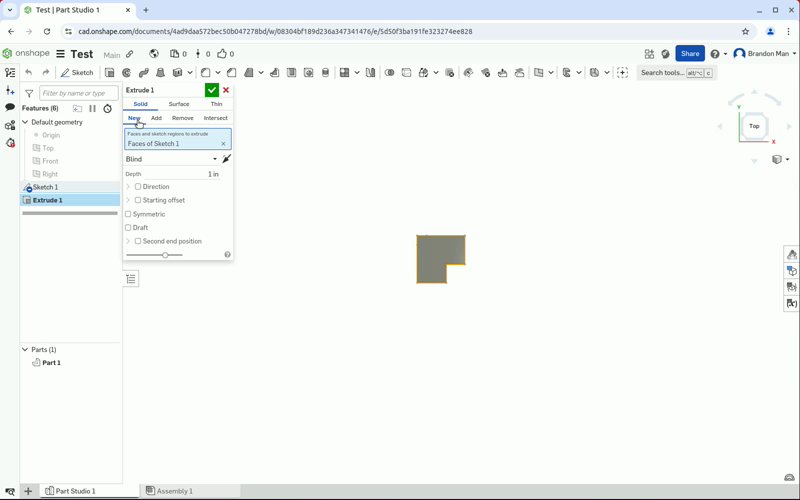
key(tab, 4)
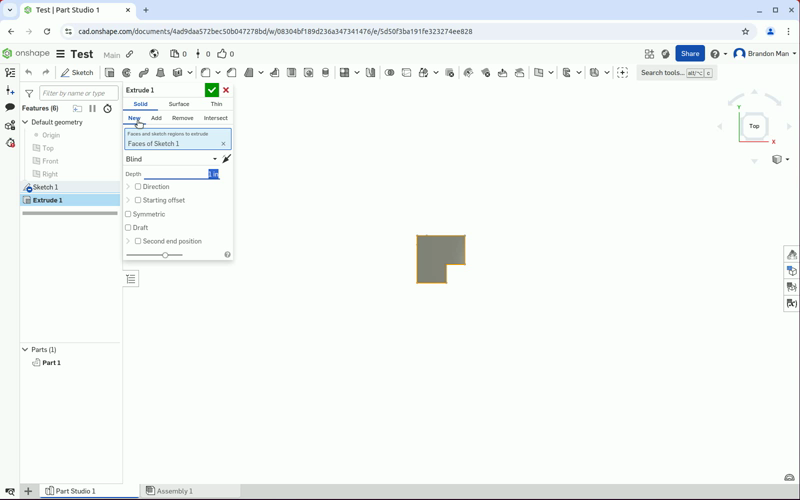
text(15.405)
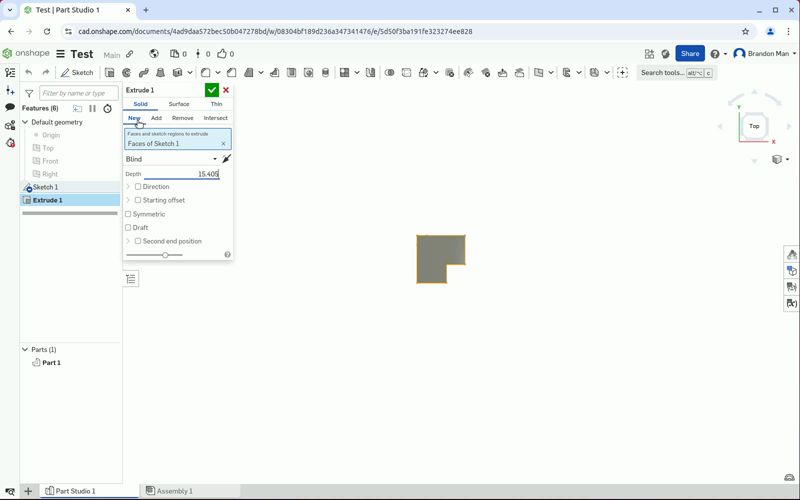
key(enter)
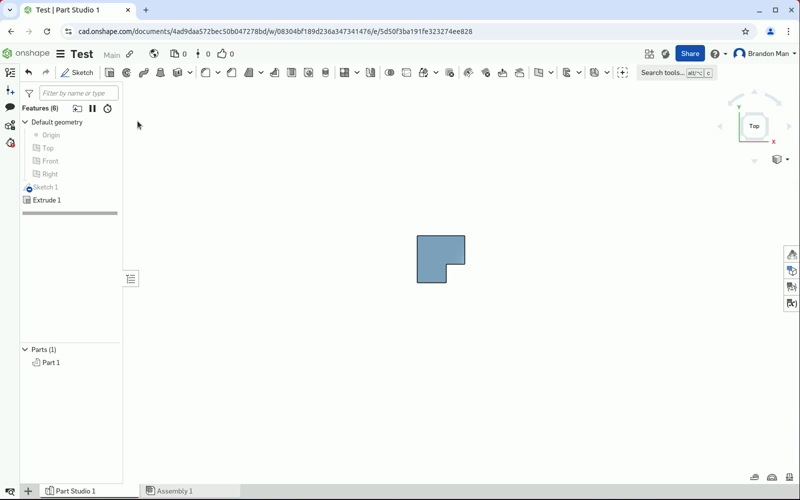
key(shift+h)
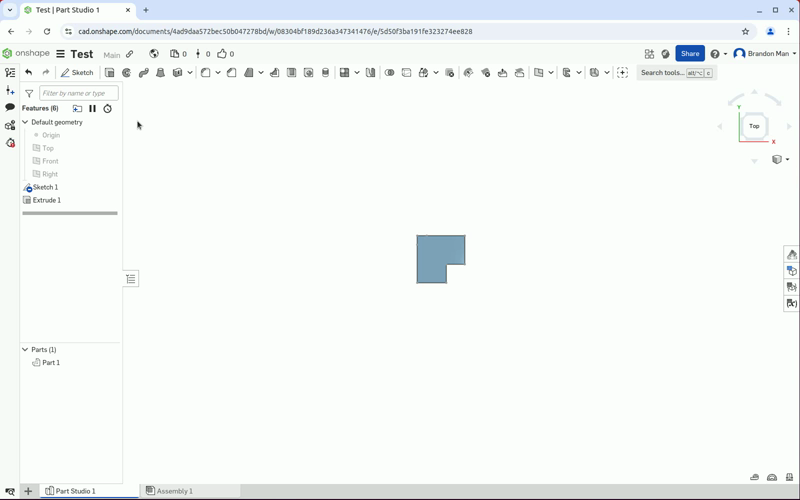
key(shift+h)
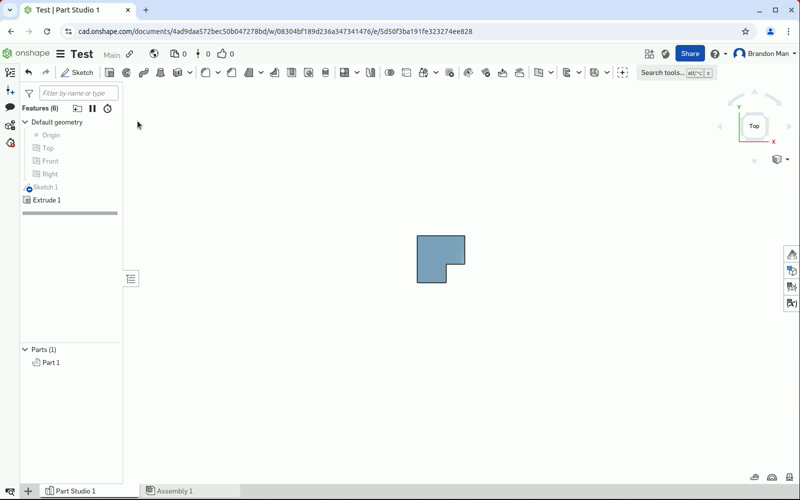
mouse_move(73, 189)
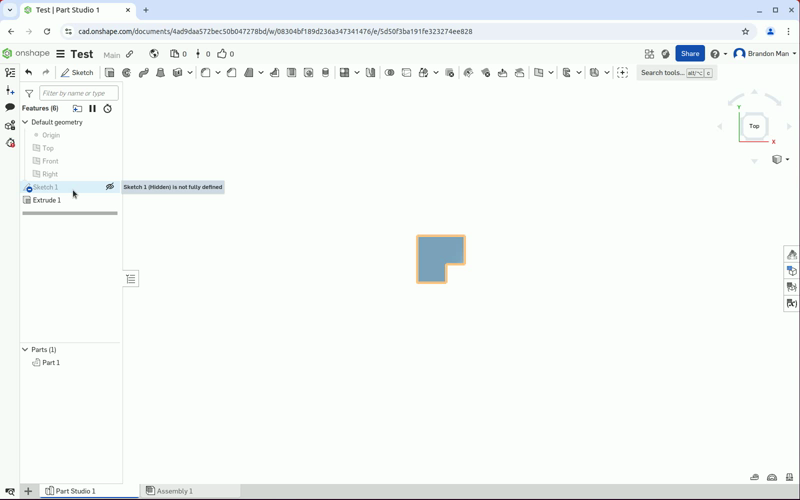
click(73, 189)
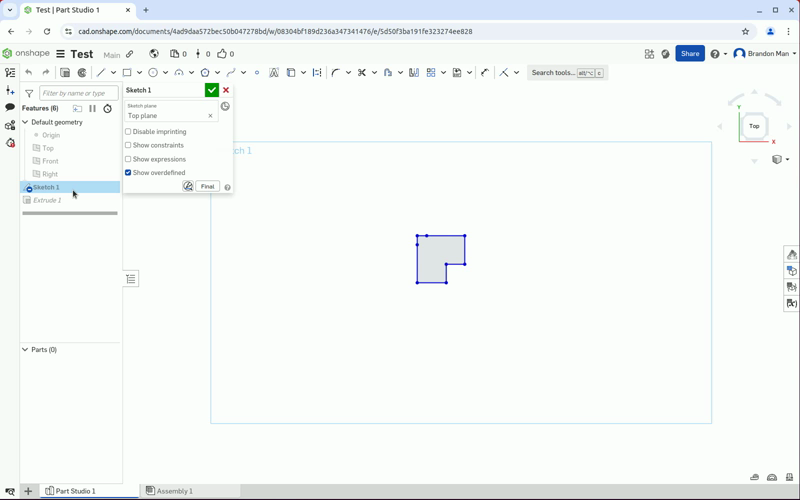
mouse_move(229, 92)
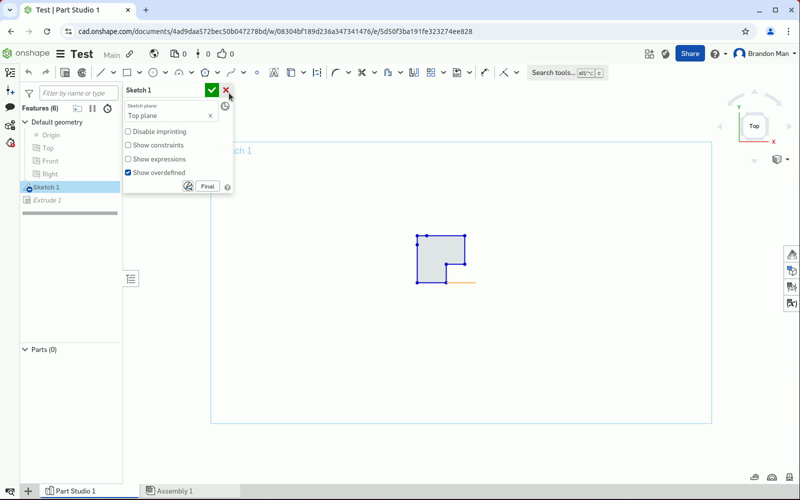
click(229, 92)
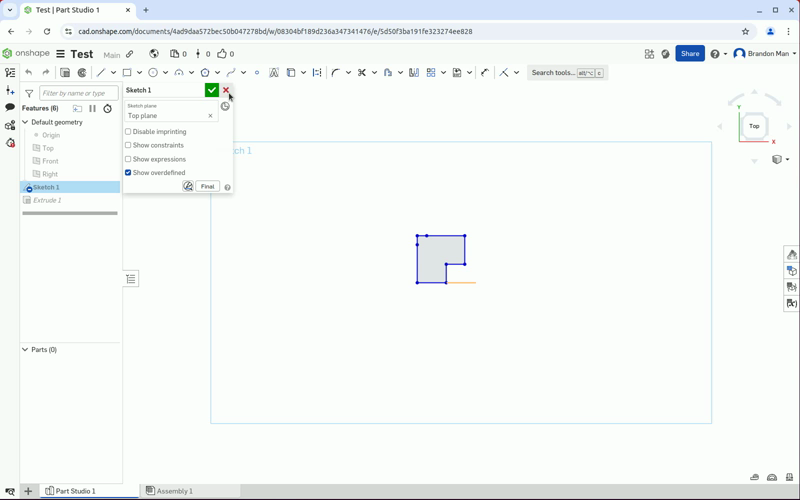
key(shift+s)
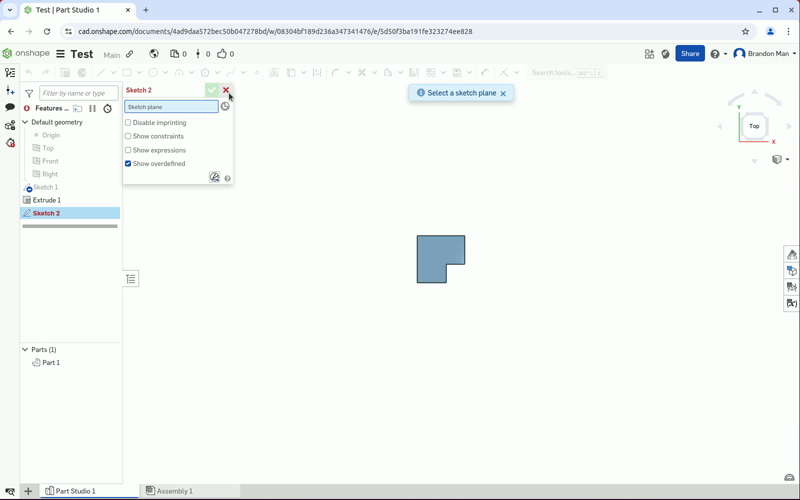
mouse_move(73, 150)
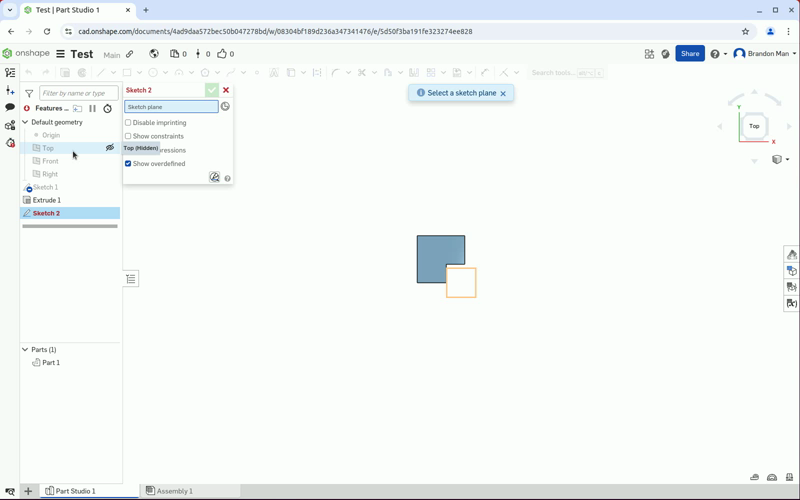
click(73, 150)
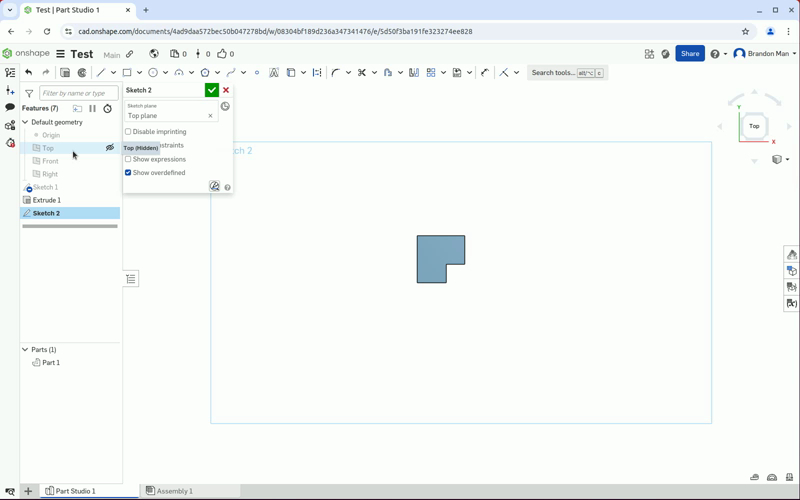
mouse_move(73, 352)
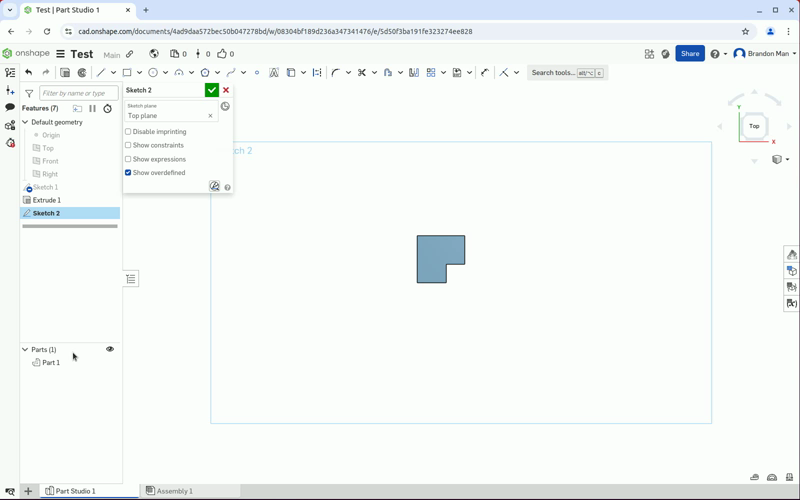
key(y)
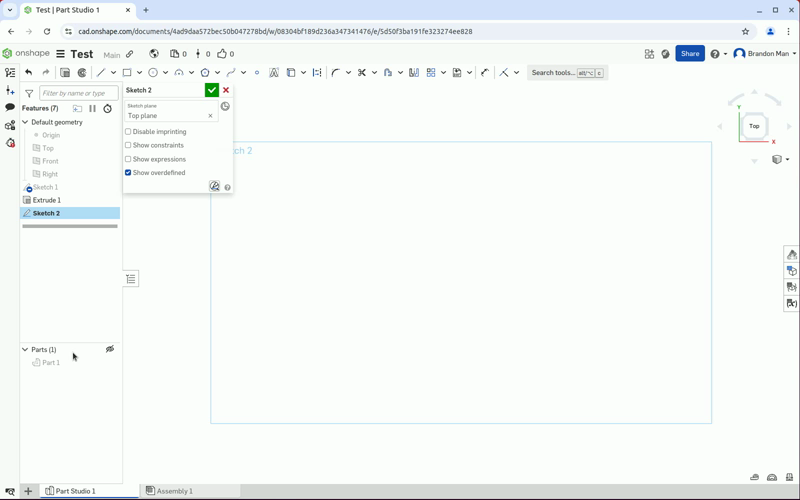
key(l)
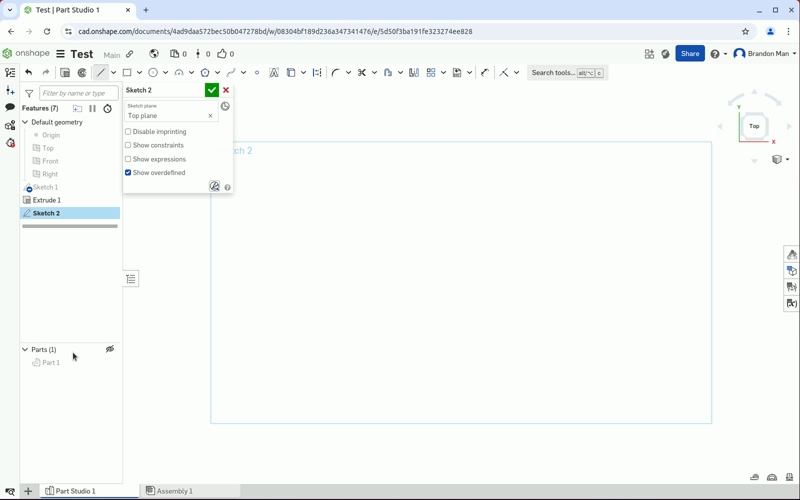
key_down(shift)
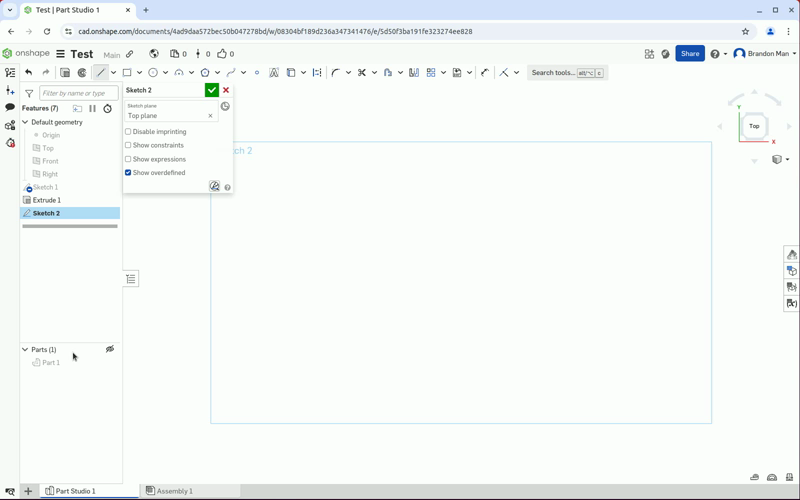
mouse_move(464, 264)
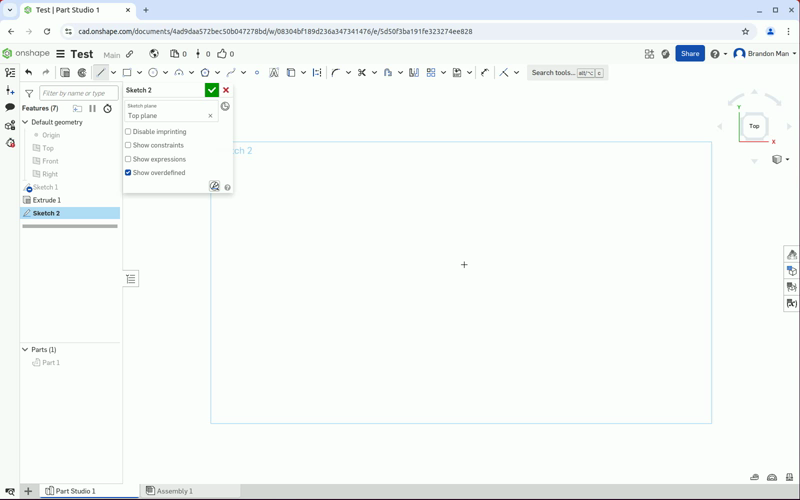
click(464, 264)
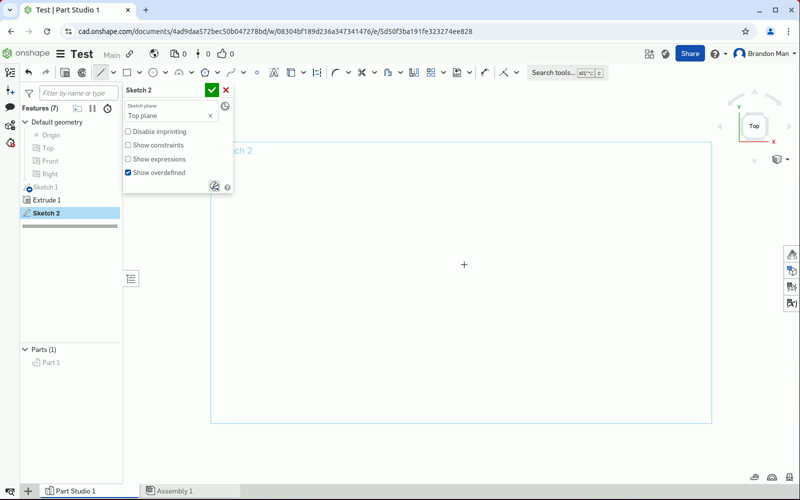
key_up(shift)
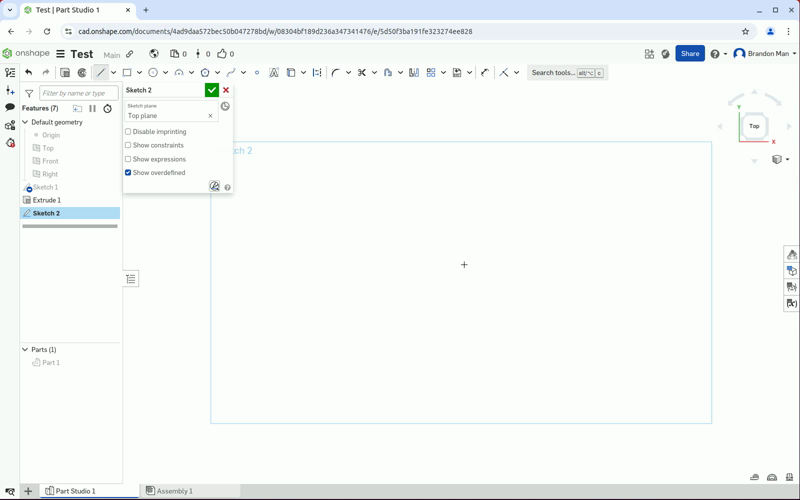
key_down(shift)
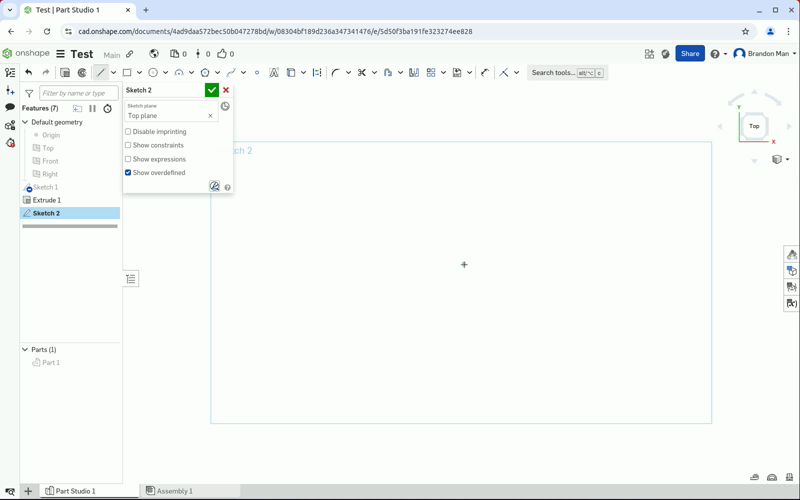
mouse_move(494, 264)
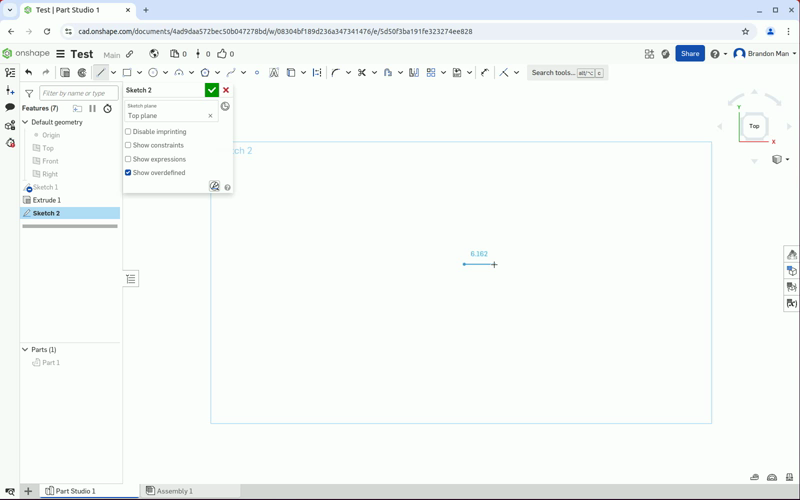
mouse_move(483, 264)
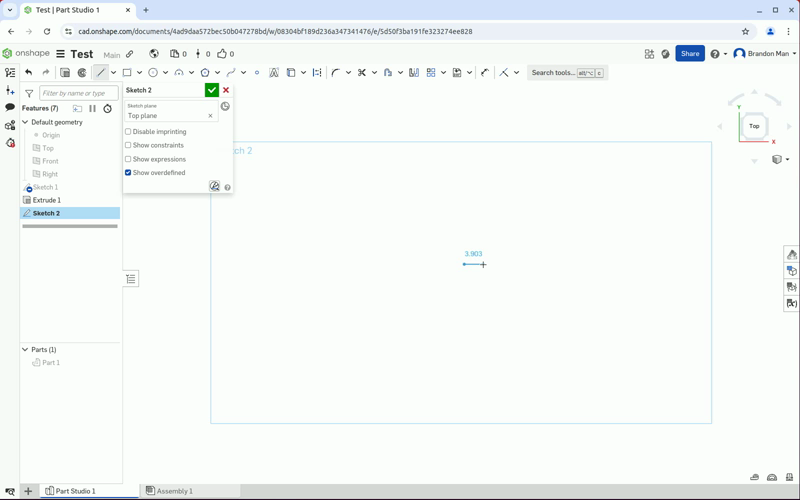
click(483, 264)
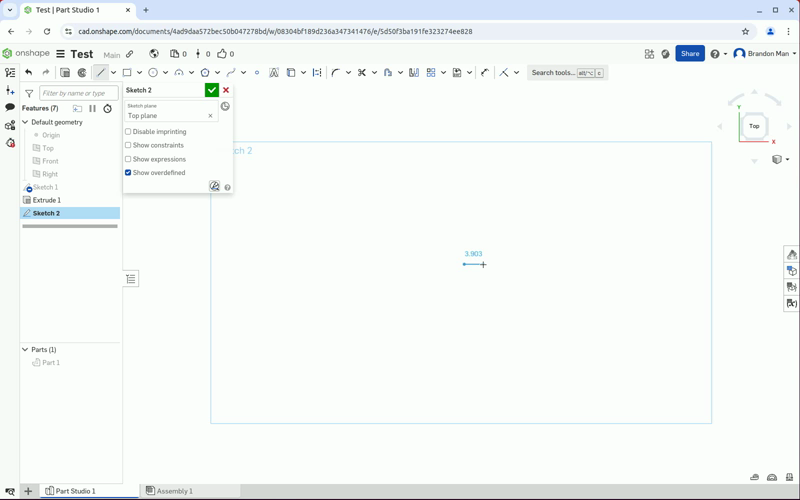
key_up(shift)
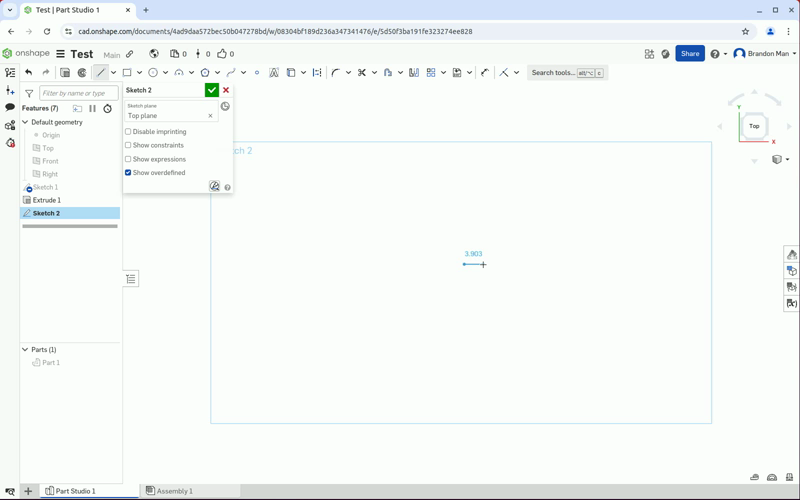
key_down(shift)
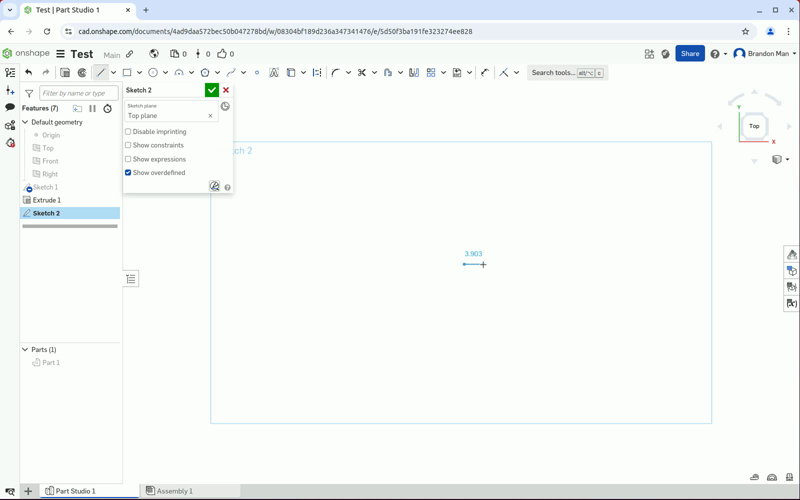
mouse_move(513, 264)
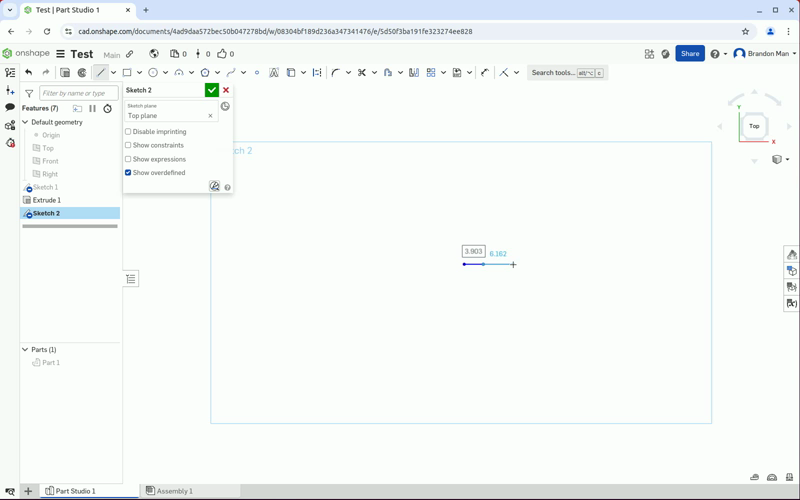
mouse_move(483, 283)
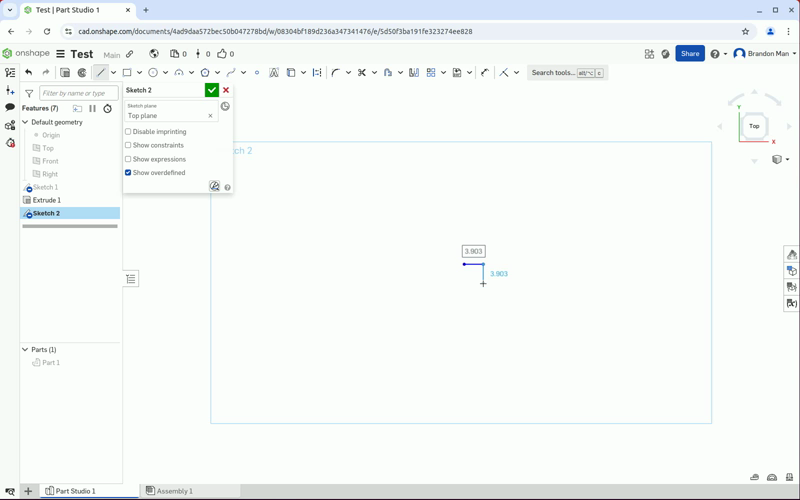
click(483, 283)
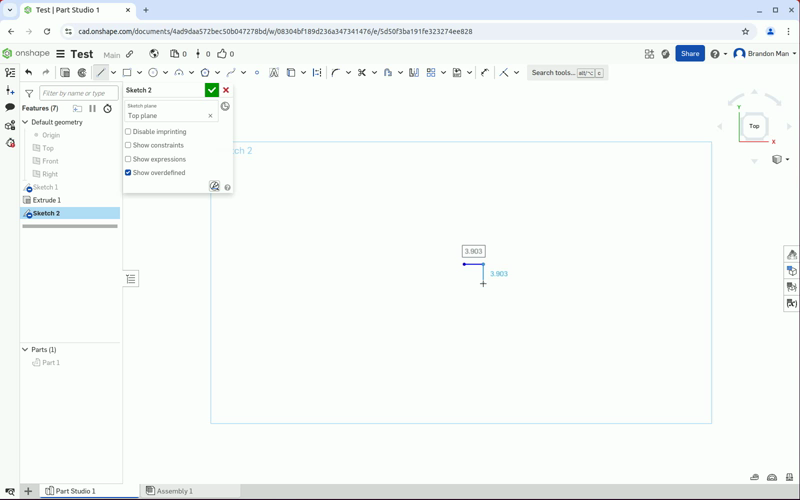
key_up(shift)
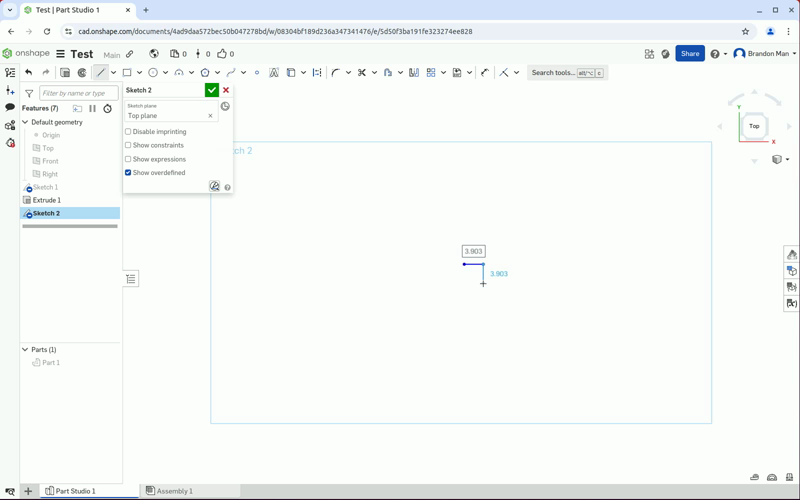
key_down(shift)
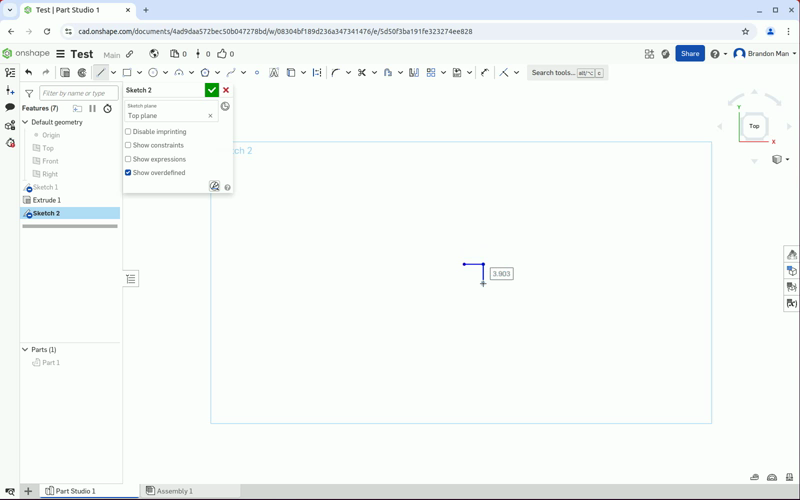
mouse_move(513, 283)
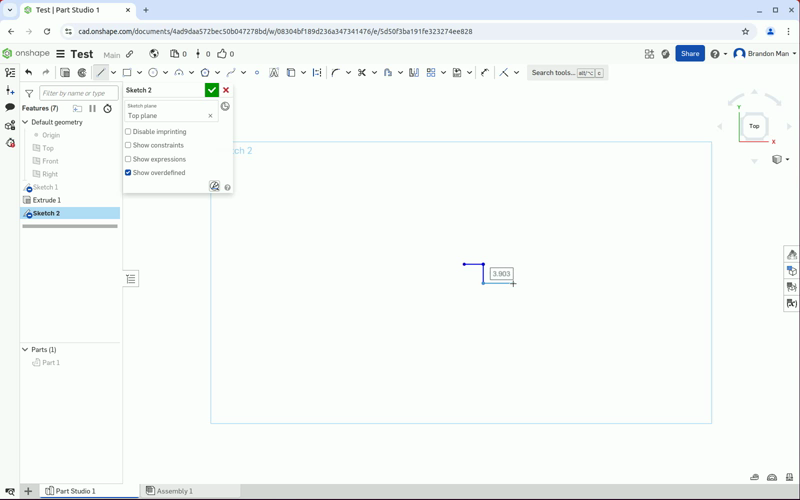
mouse_move(511, 283)
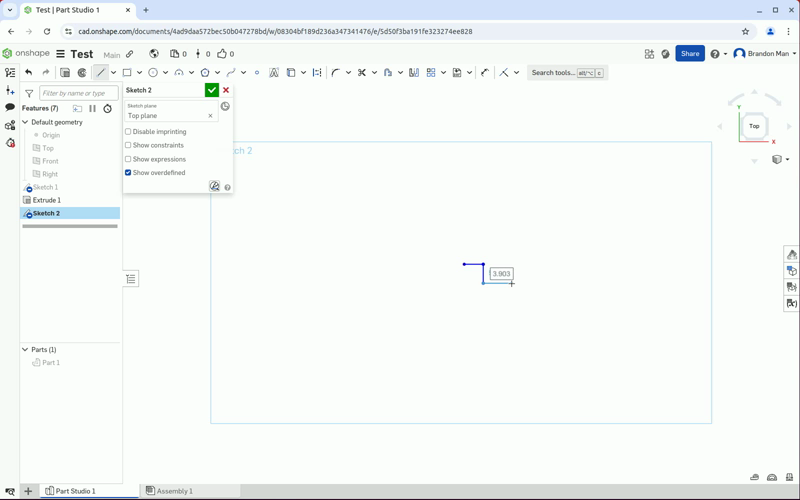
click(511, 283)
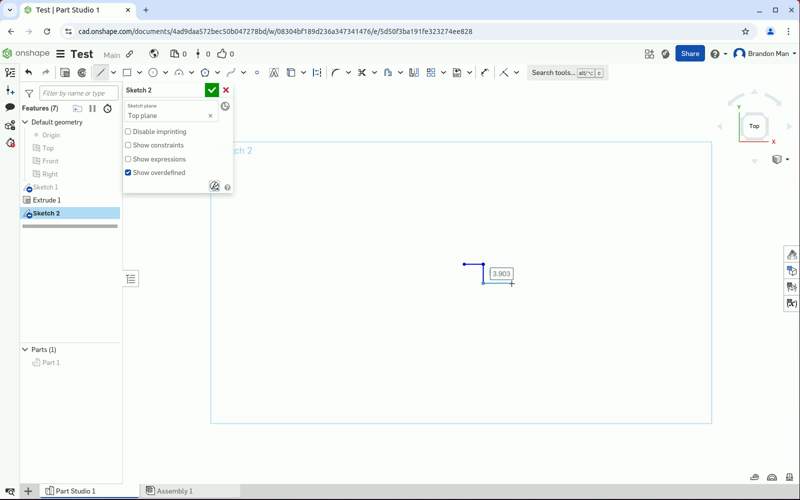
key_up(shift)
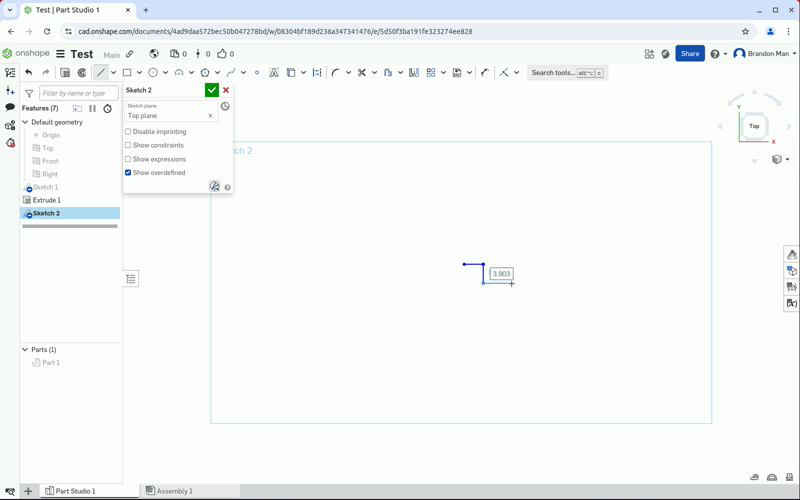
key_down(shift)
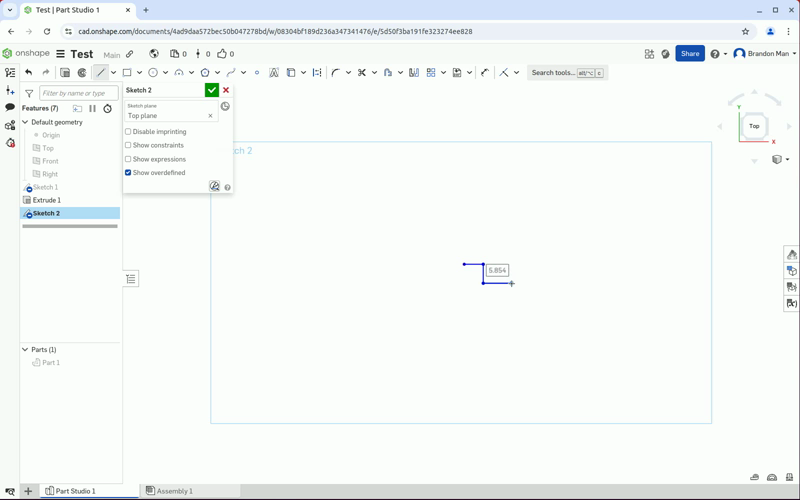
mouse_move(541, 283)
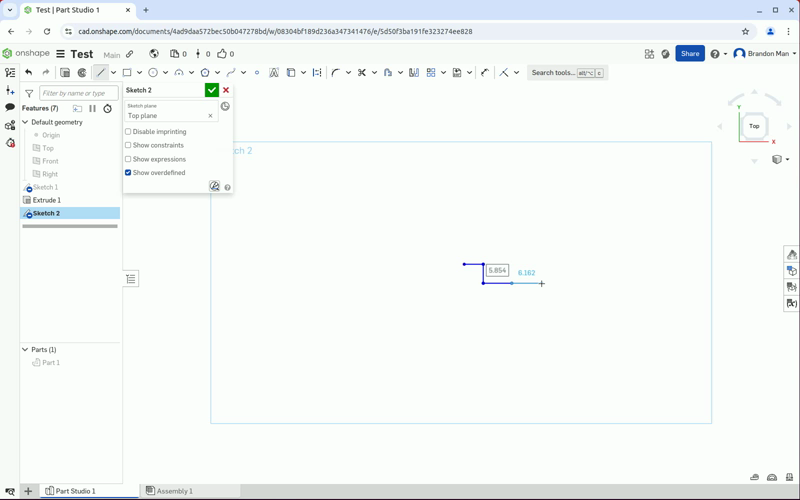
mouse_move(511, 245)
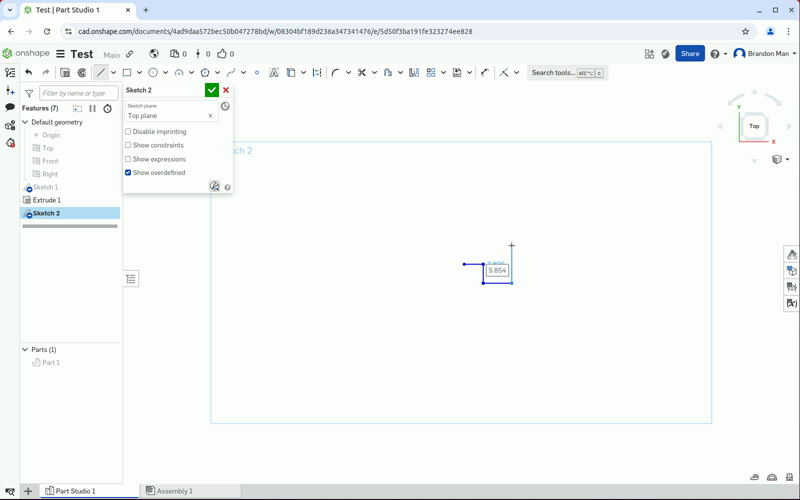
click(511, 245)
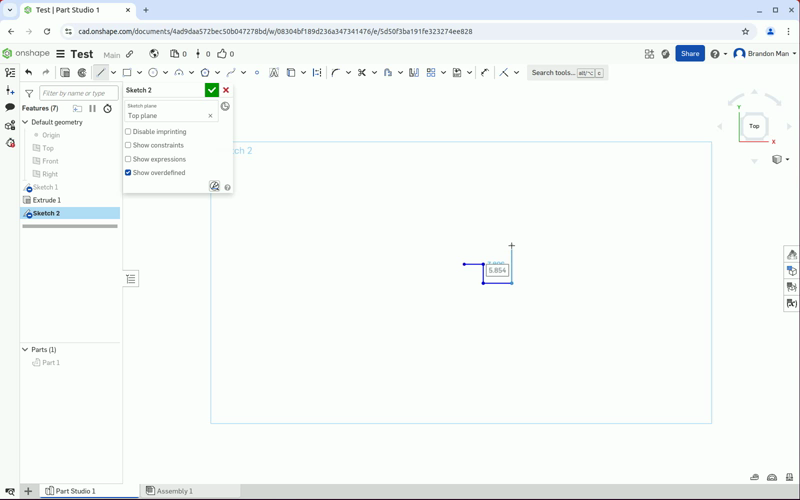
key_up(shift)
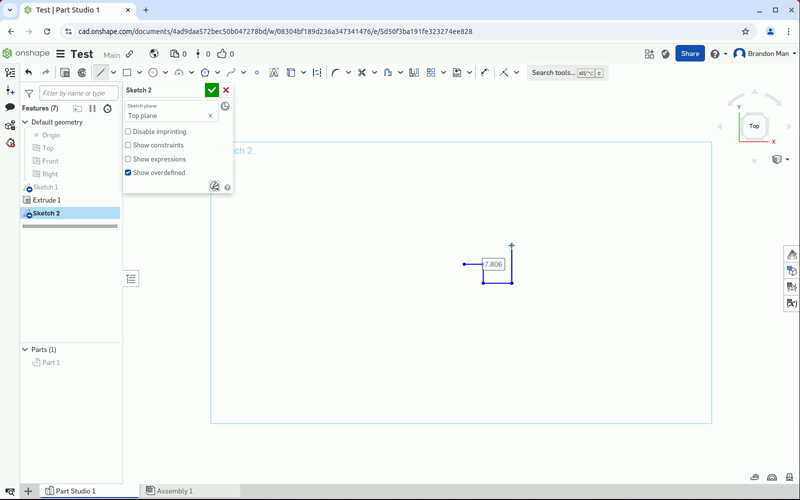
key_down(shift)
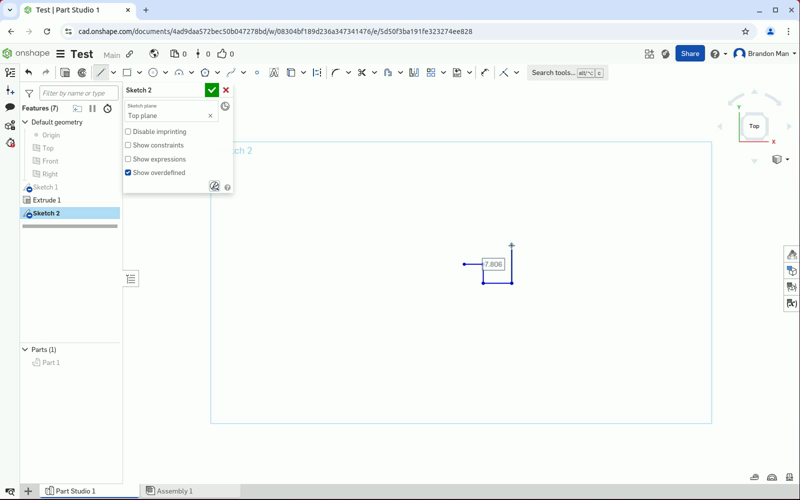
mouse_move(541, 245)
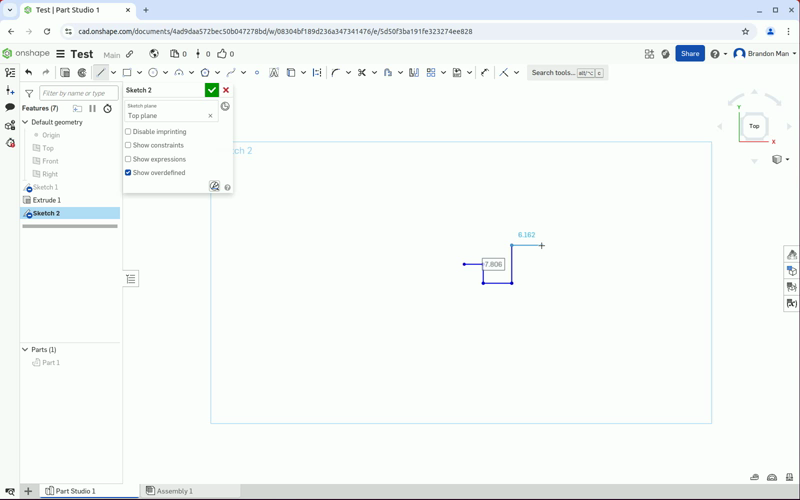
mouse_move(511, 235)
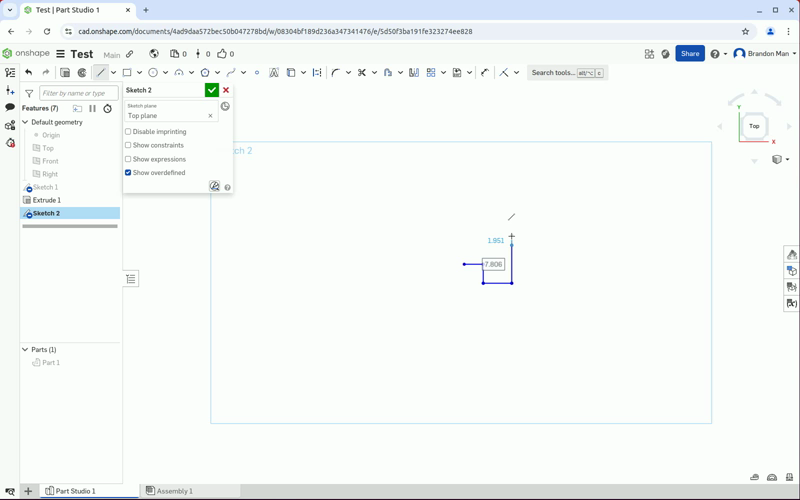
click(511, 235)
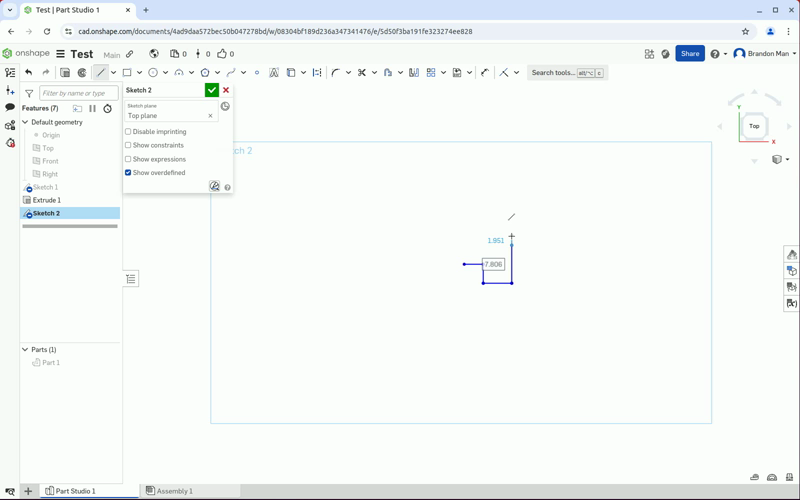
key_up(shift)
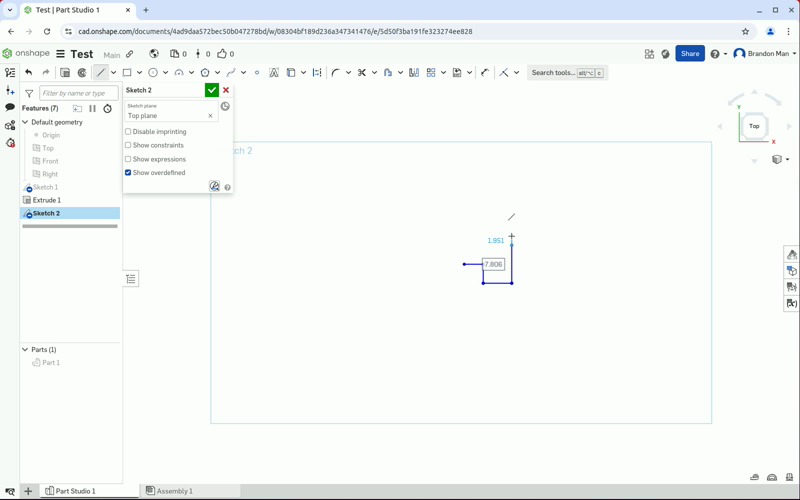
key_down(shift)
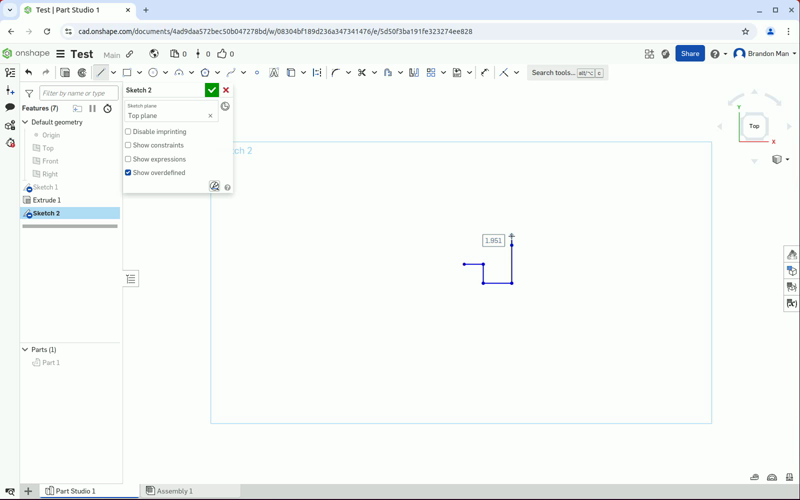
mouse_move(541, 235)
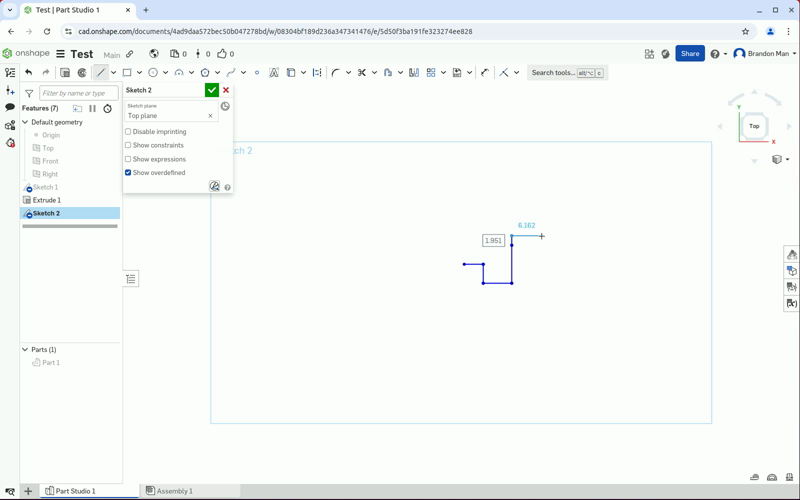
mouse_move(502, 235)
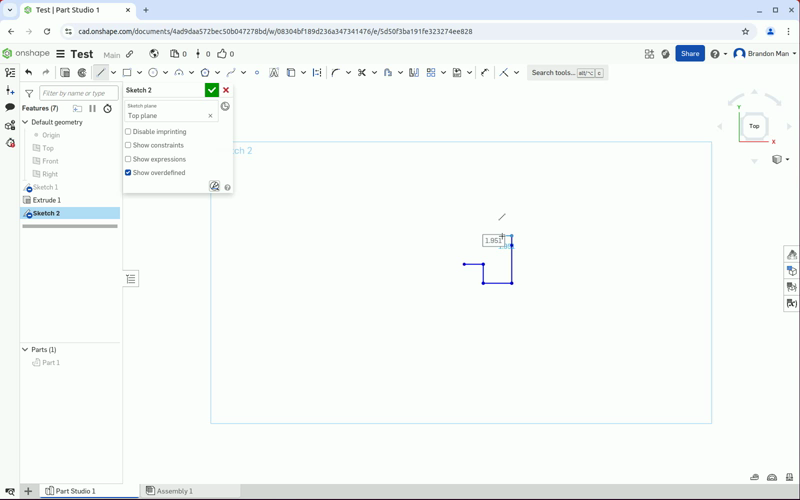
click(502, 235)
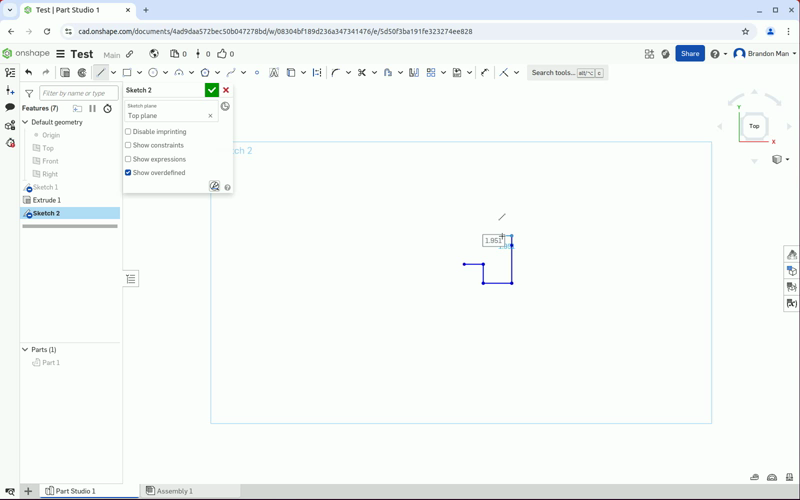
key_up(shift)
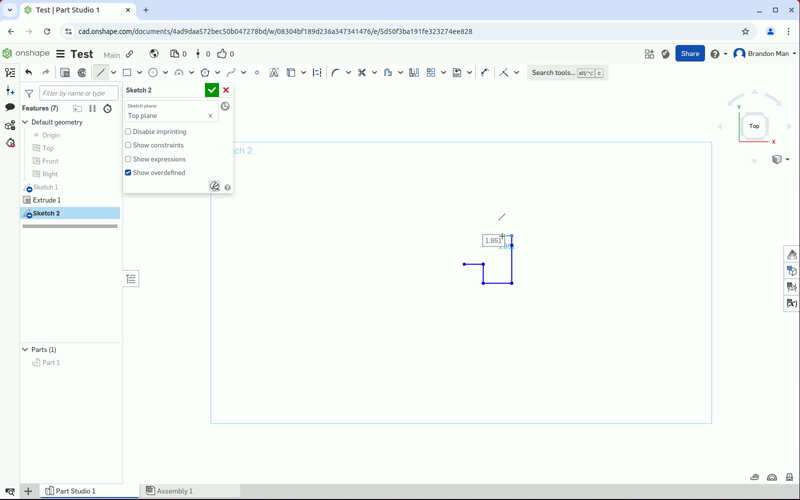
key_down(shift)
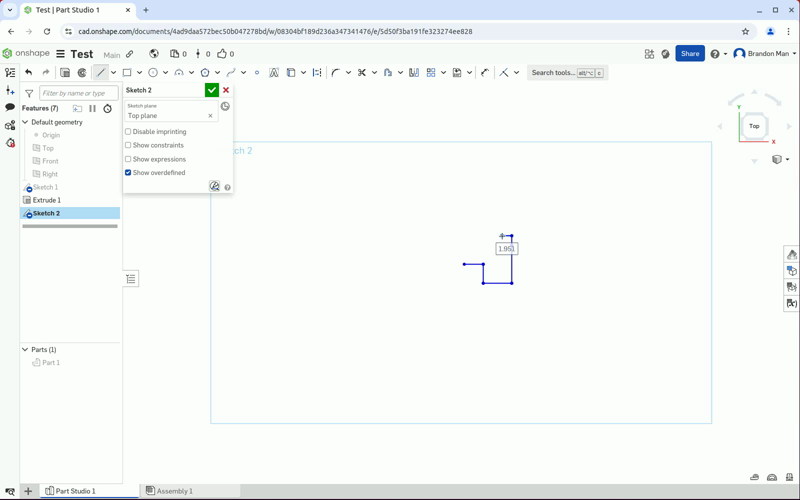
mouse_move(532, 235)
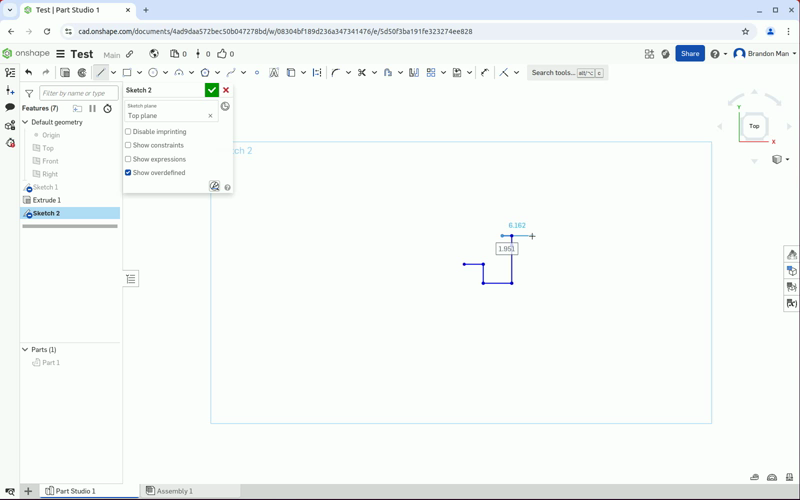
mouse_move(464, 235)
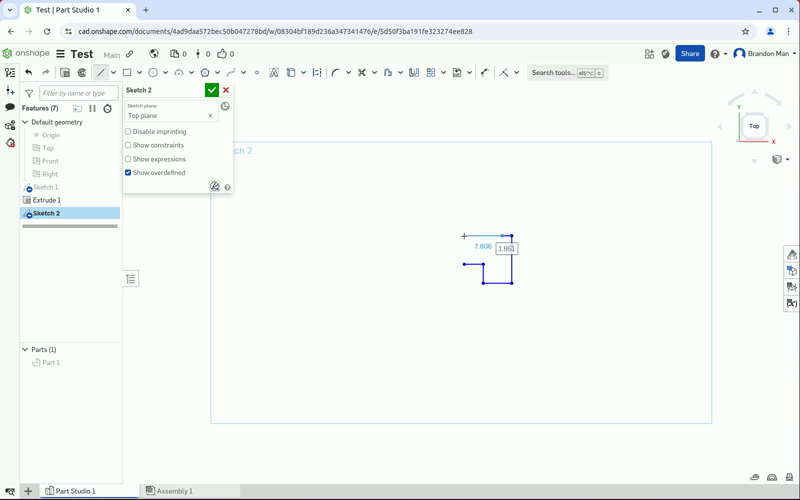
click(464, 235)
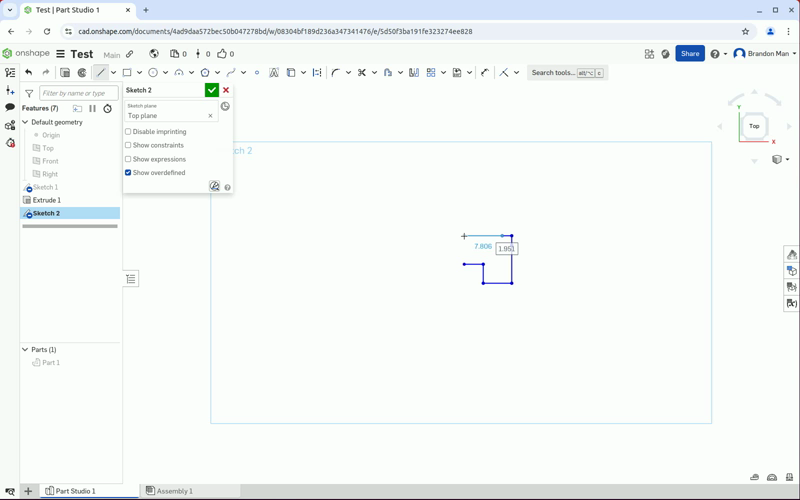
key_up(shift)
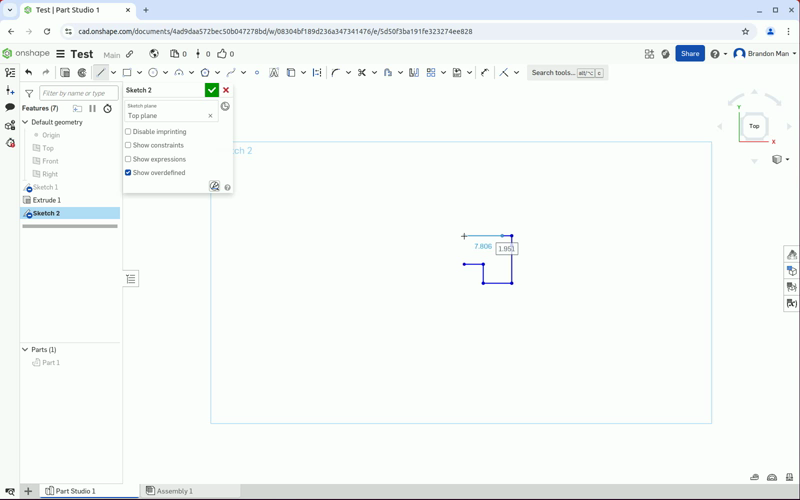
mouse_move(494, 235)
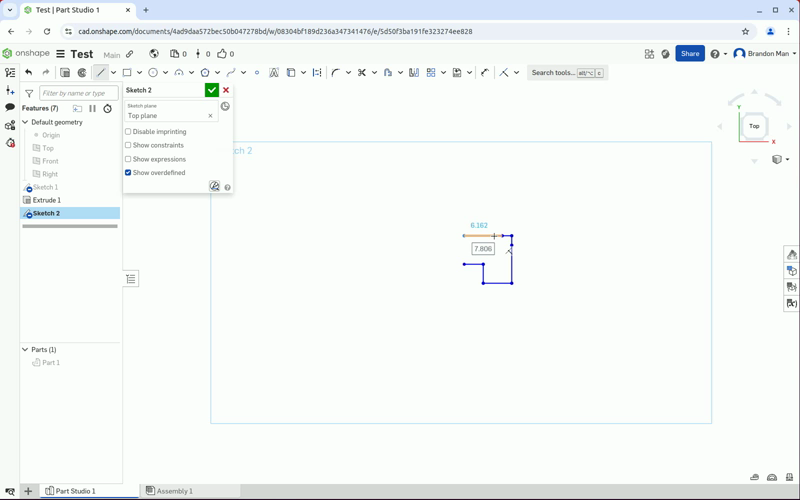
key_down(shift)
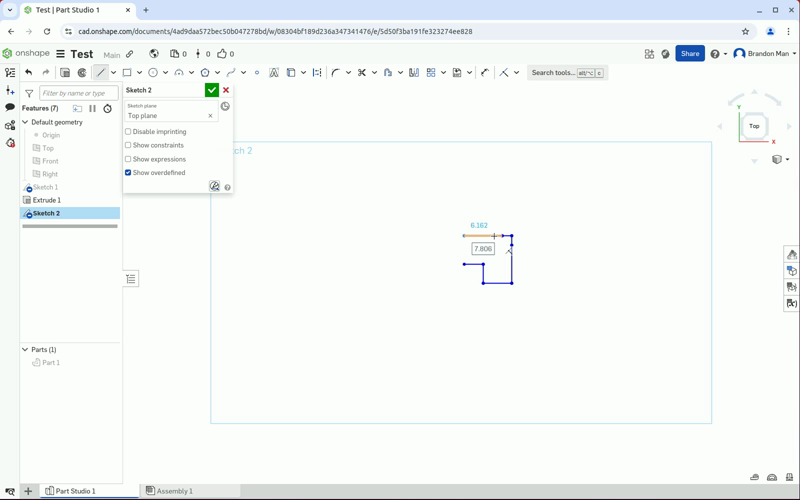
mouse_move(464, 264)
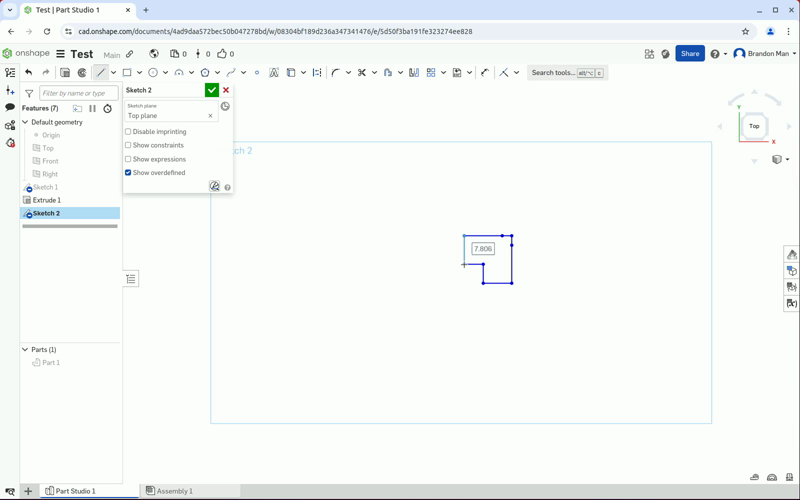
key_up(shift)
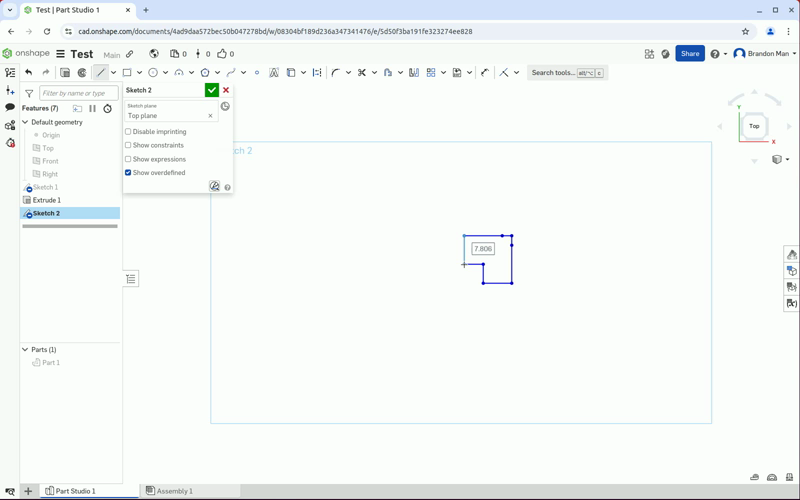
click(464, 264)
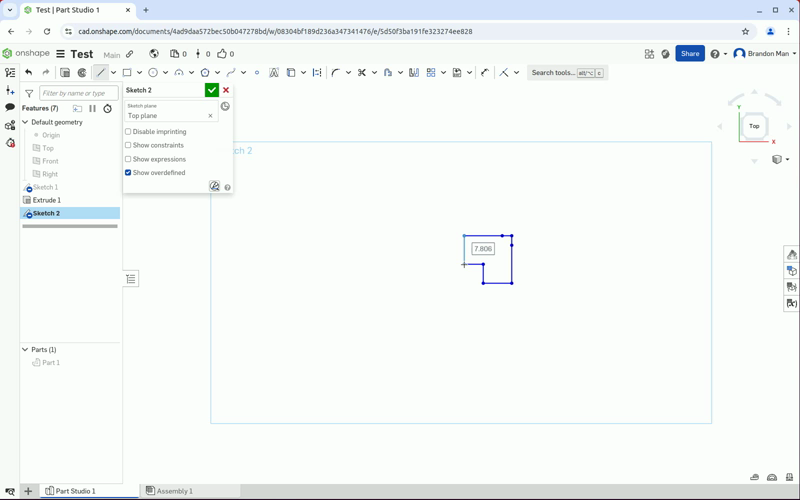
key(esc)
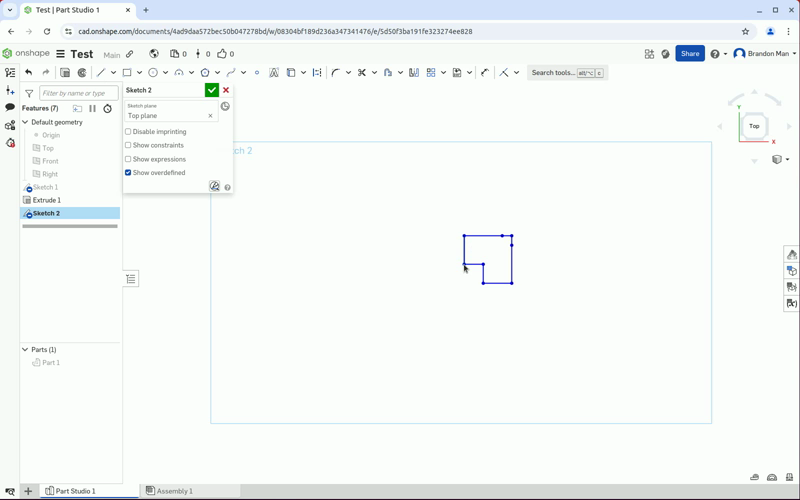
mouse_move(486, 248)
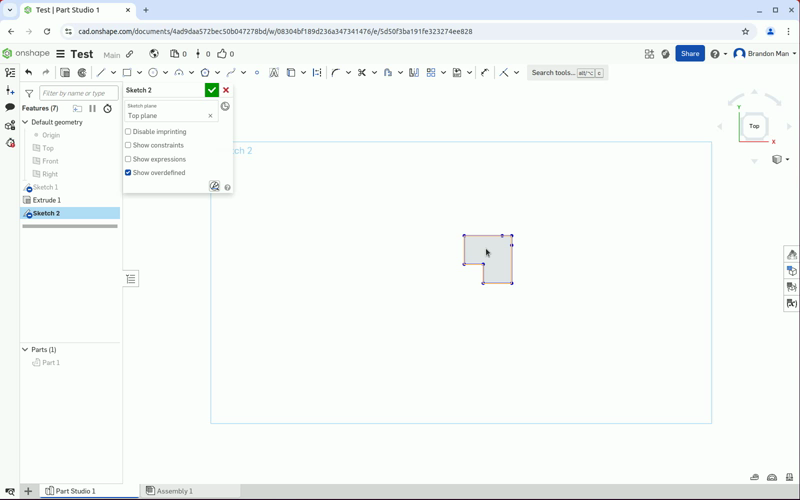
click(486, 248)
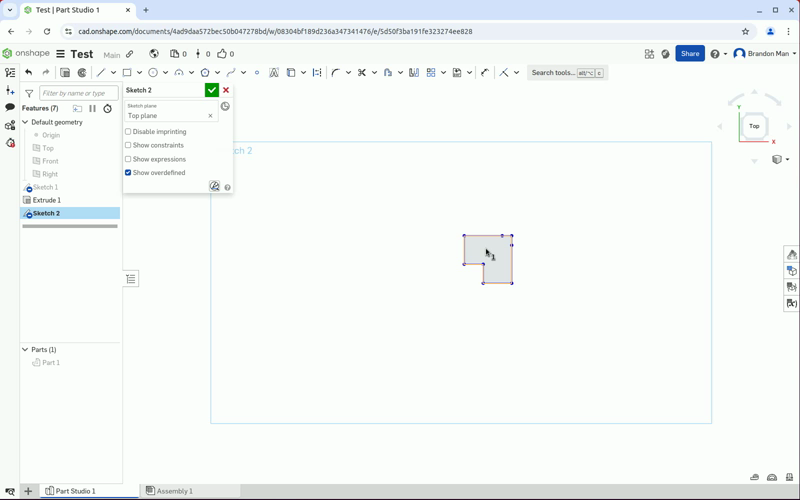
mouse_move(73, 352)
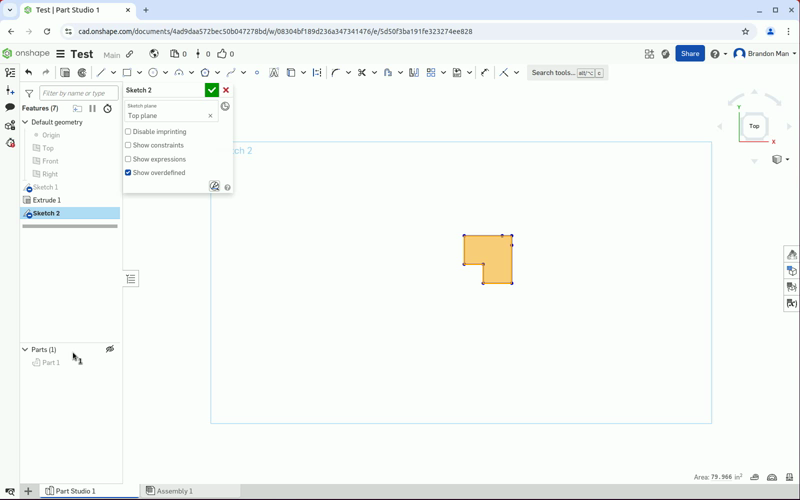
key(shift+y)
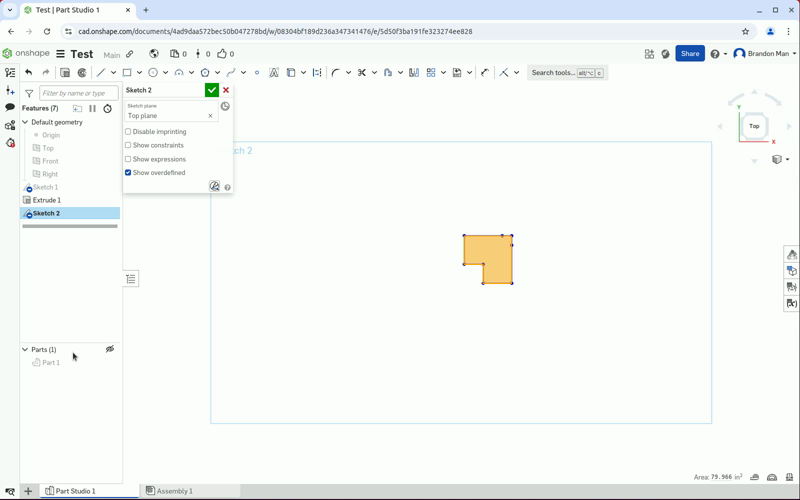
key(shift+e)
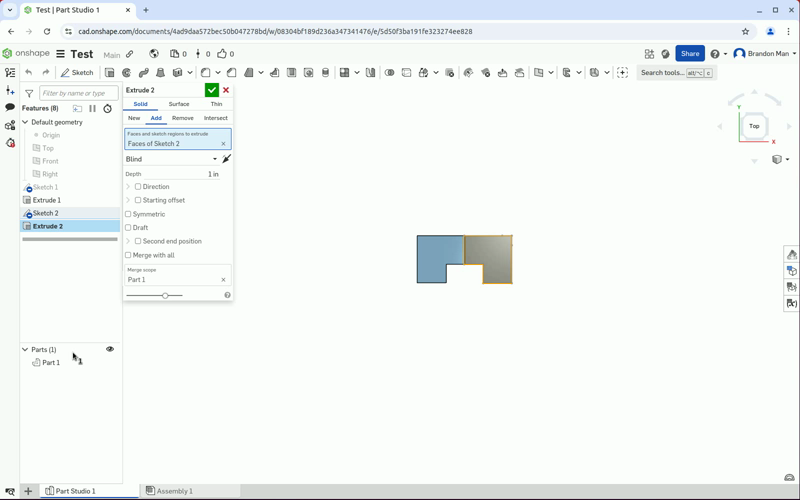
mouse_move(143, 106)
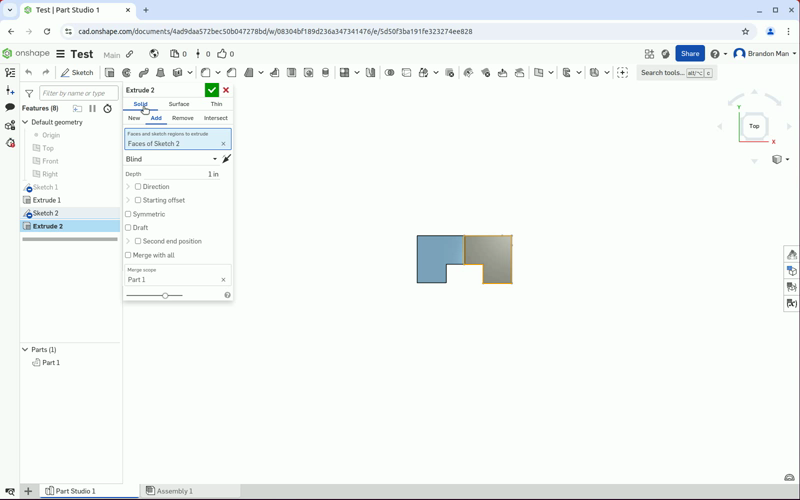
click(143, 106)
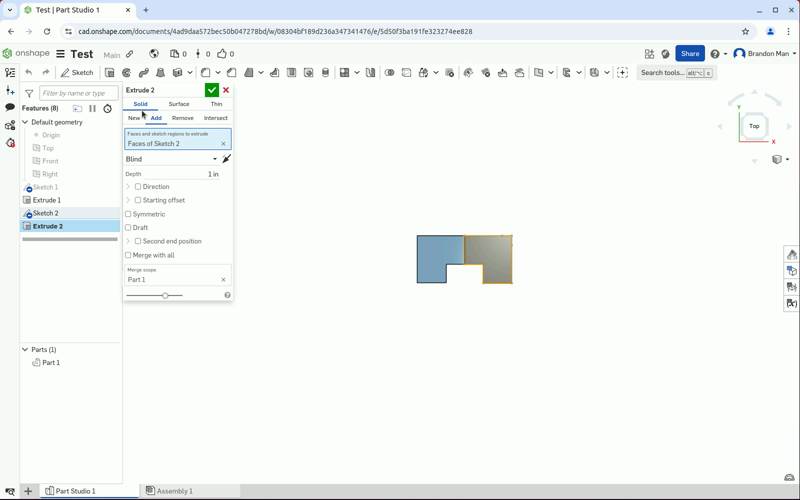
mouse_move(137, 120)
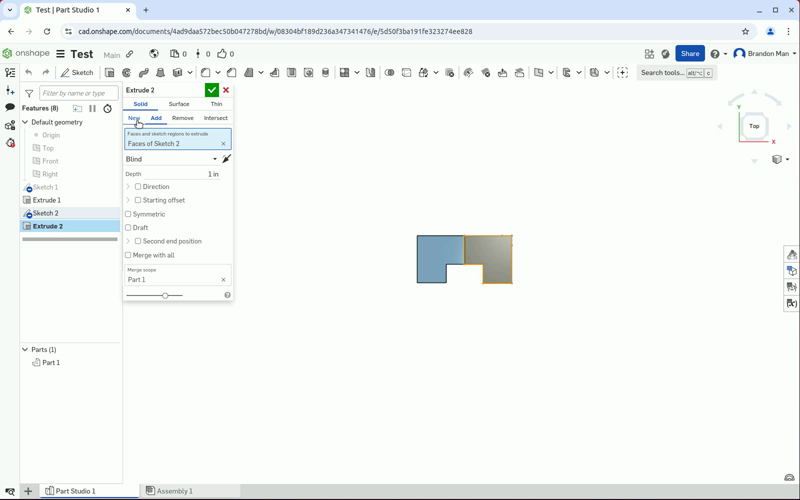
click(137, 120)
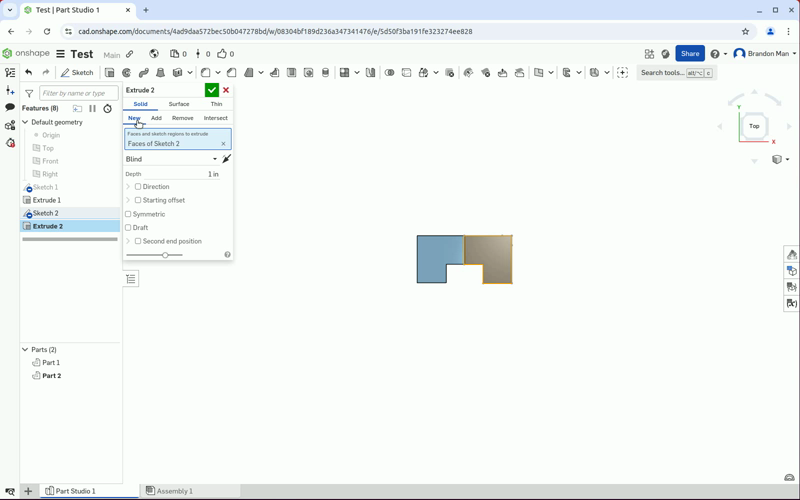
key(tab, 4)
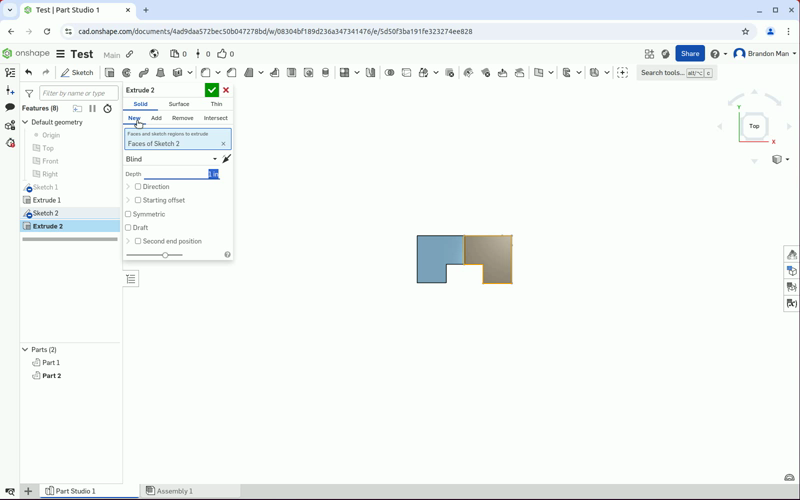
text(11.554)
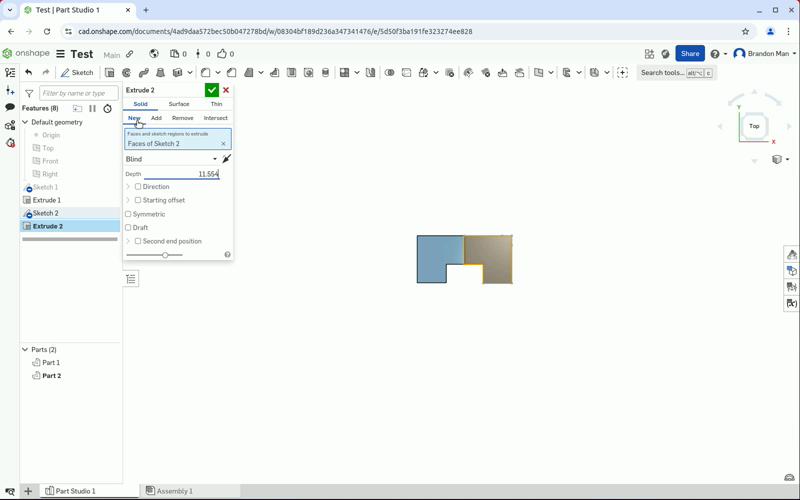
key(enter)
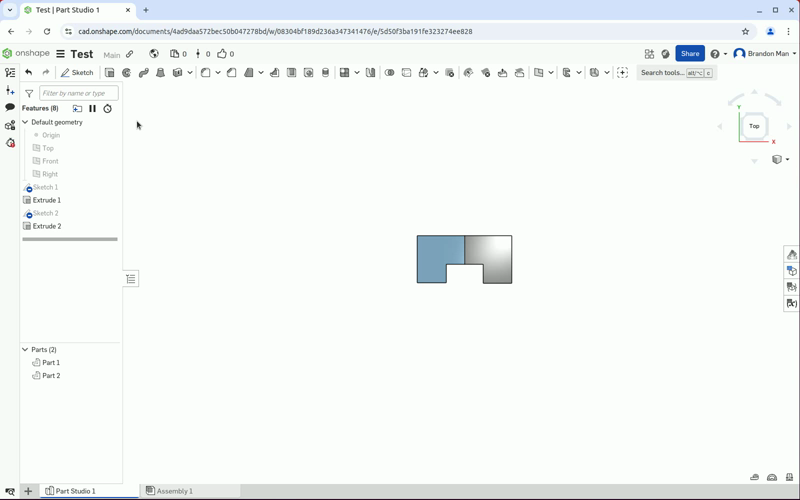
key(shift+h)
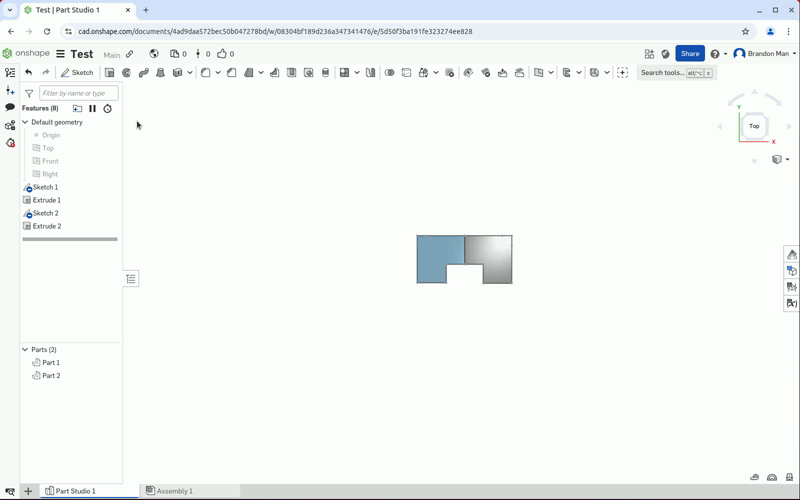
key(shift+h)
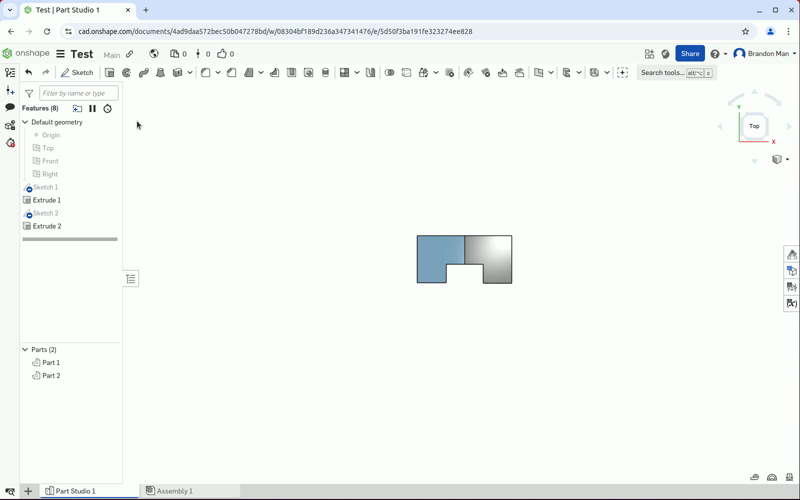
mouse_move(73, 189)
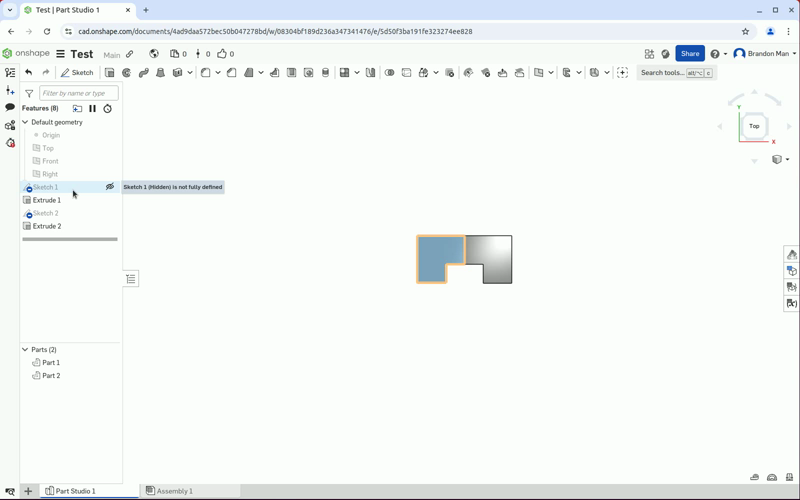
click(73, 189)
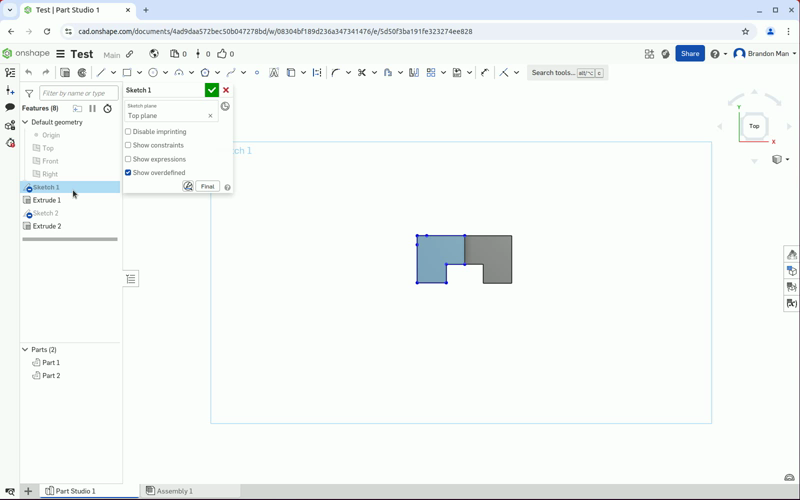
mouse_move(229, 92)
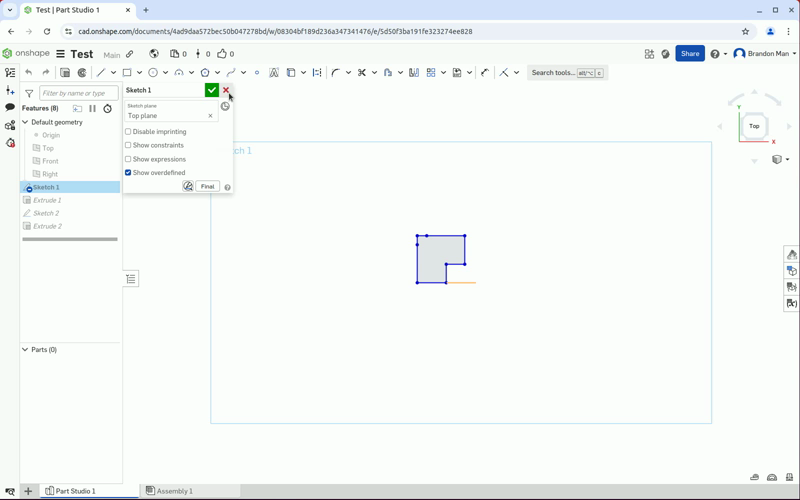
click(229, 92)
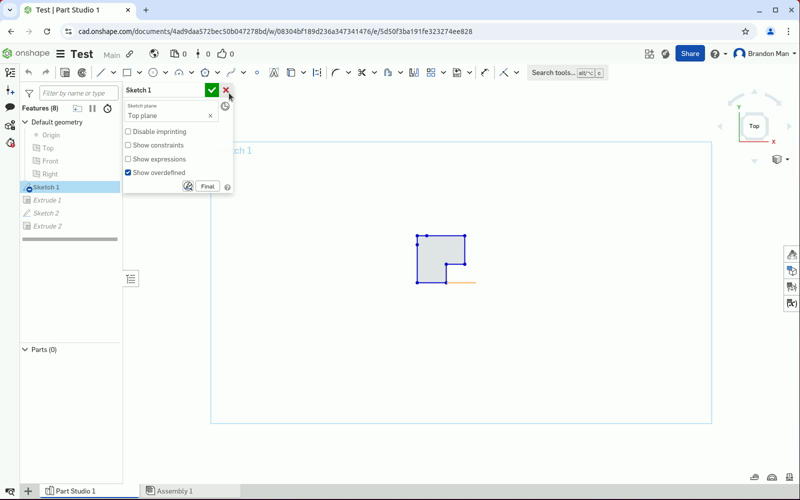
key(shift+s)
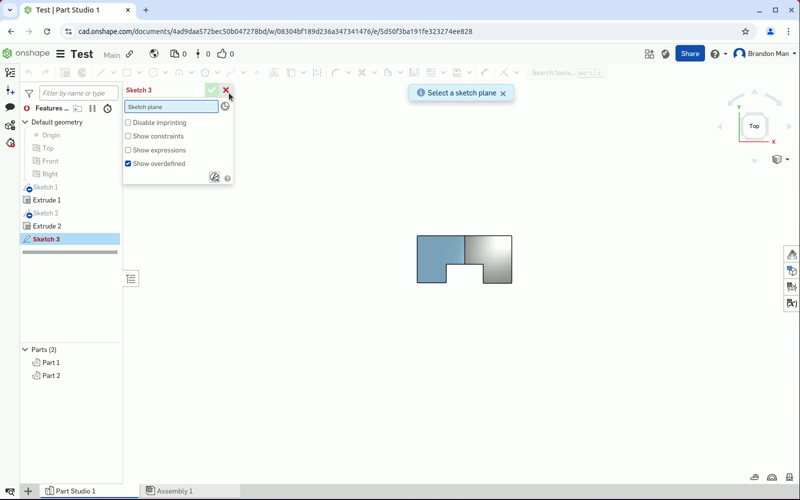
mouse_move(73, 150)
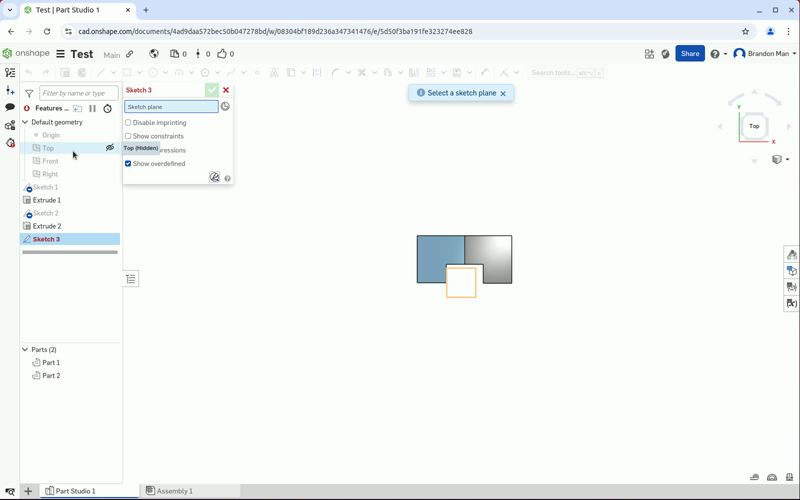
click(73, 150)
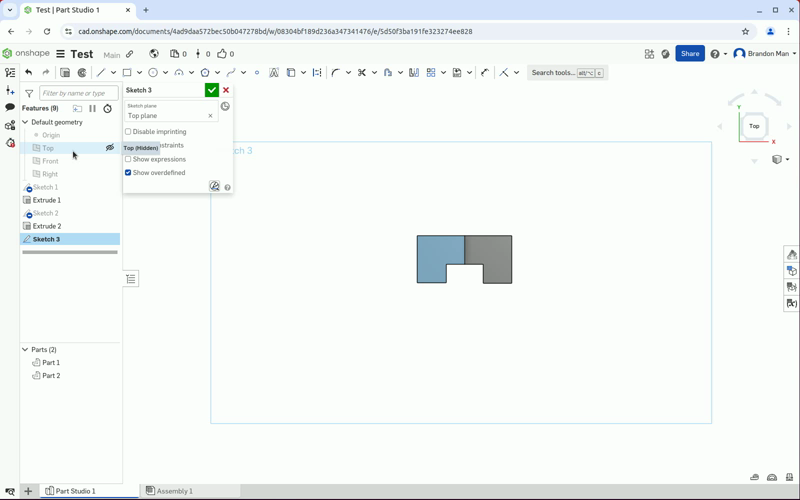
mouse_move(73, 352)
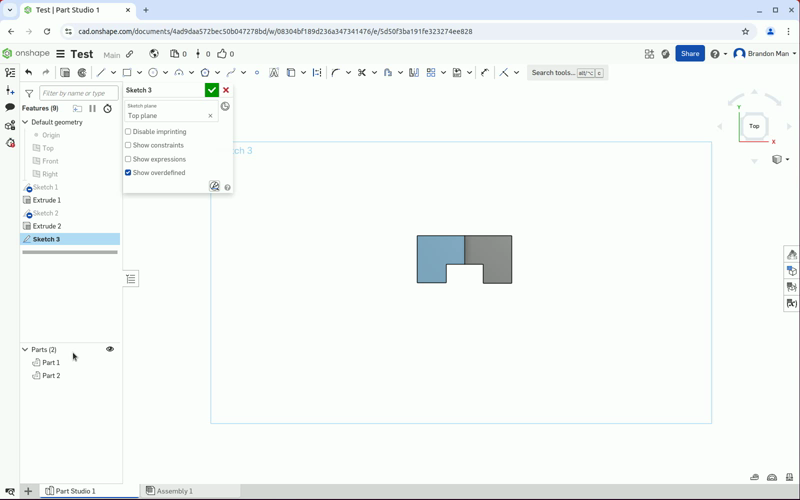
key(y)
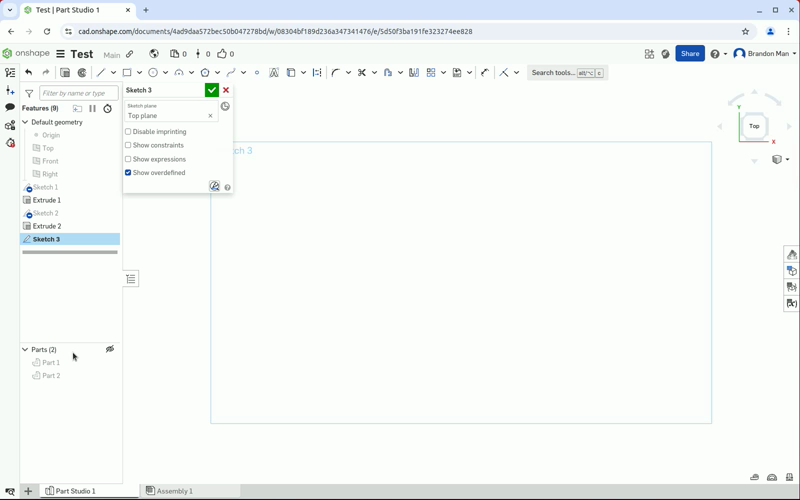
key(l)
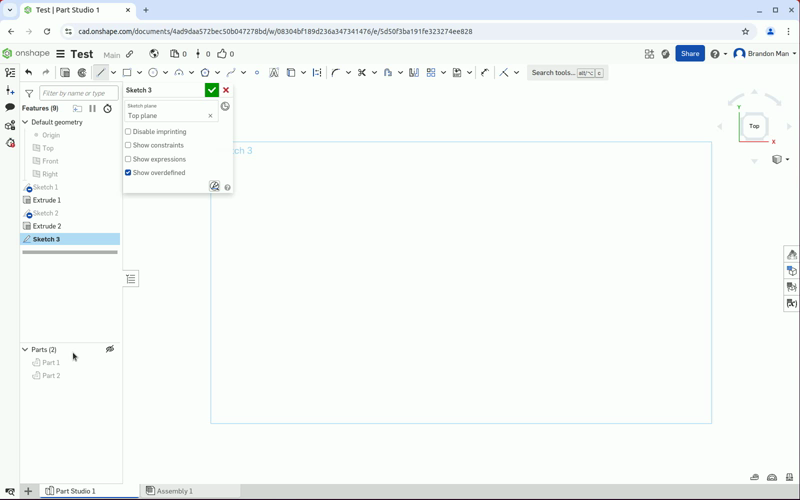
key_down(shift)
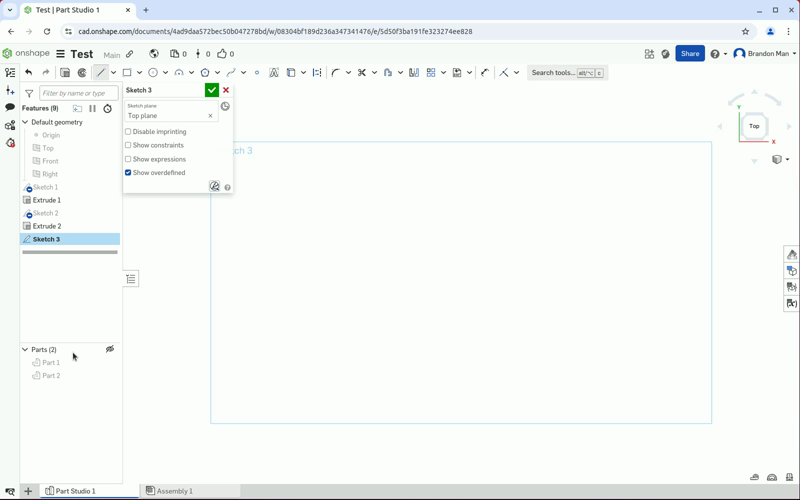
mouse_move(445, 301)
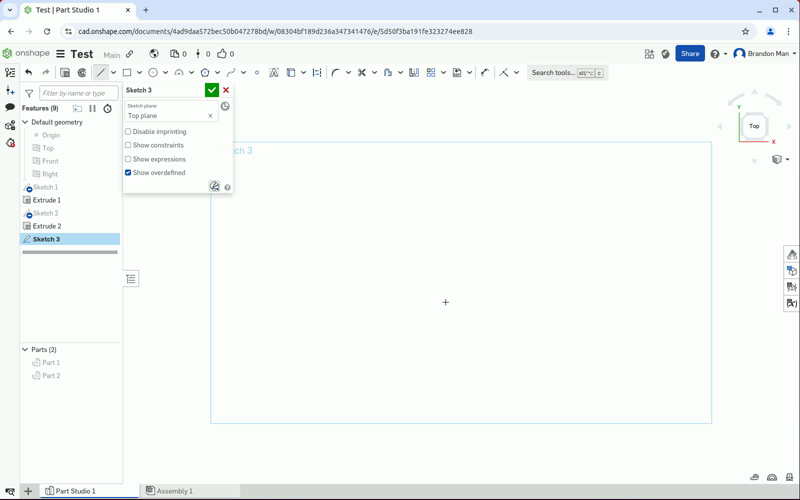
click(445, 301)
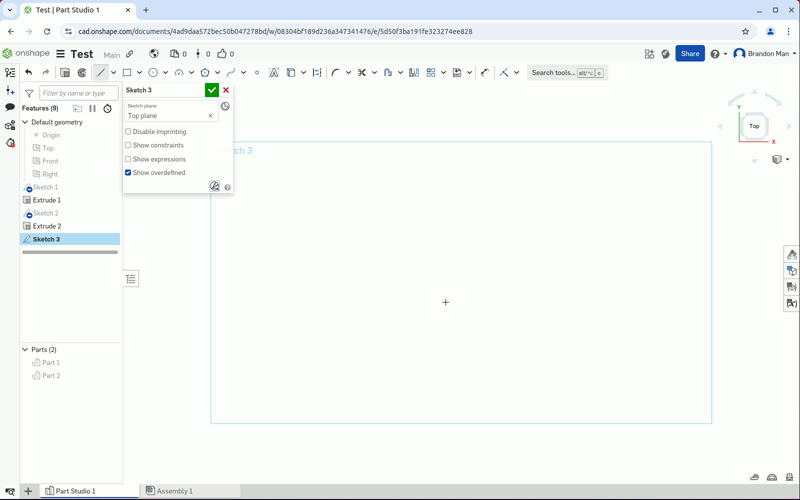
key_up(shift)
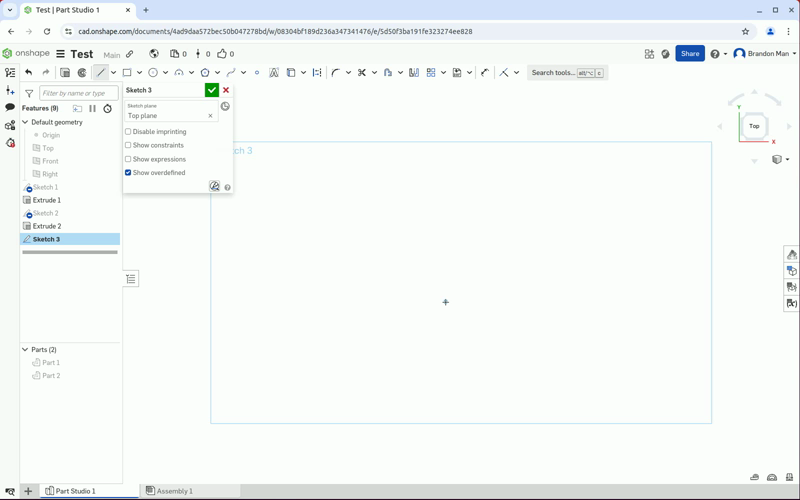
key_down(shift)
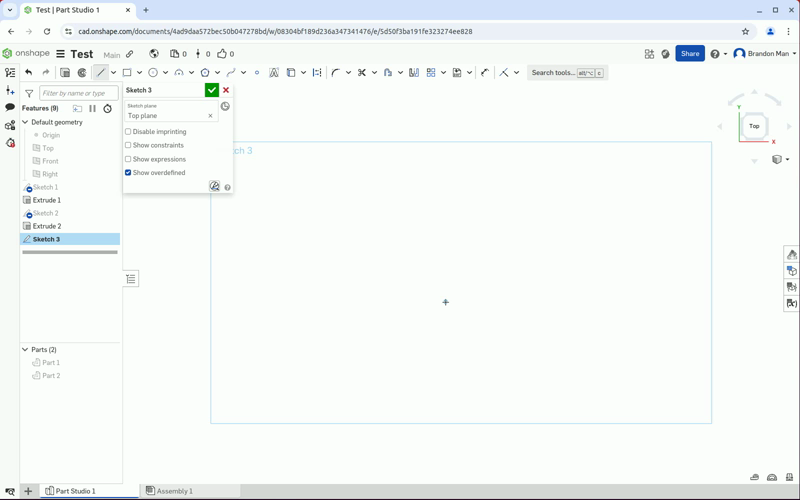
mouse_move(475, 301)
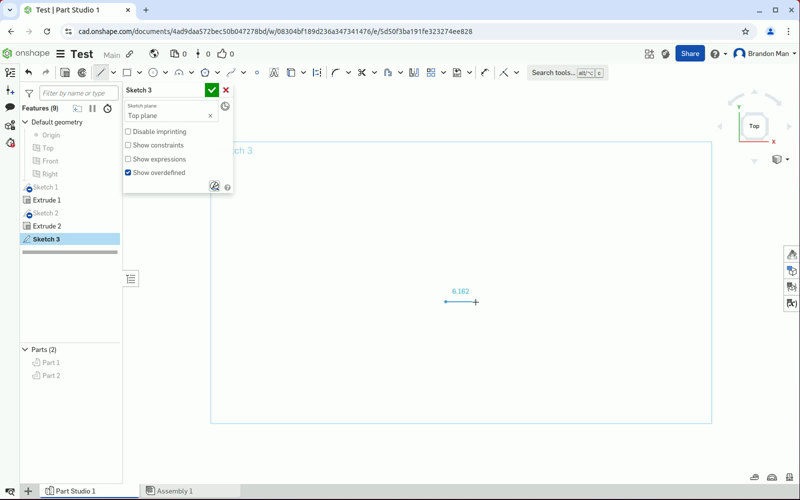
mouse_move(464, 301)
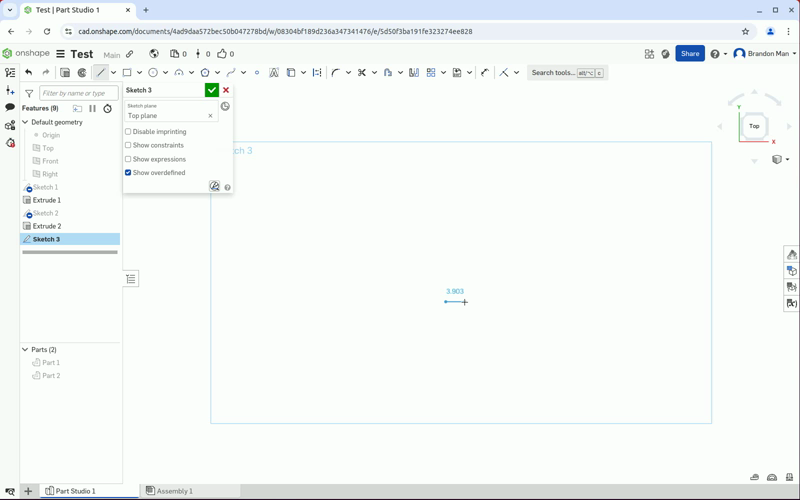
click(464, 301)
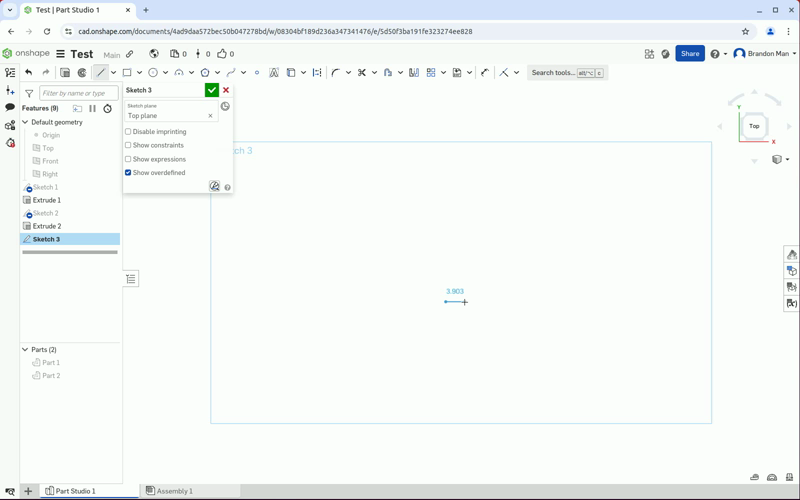
key_up(shift)
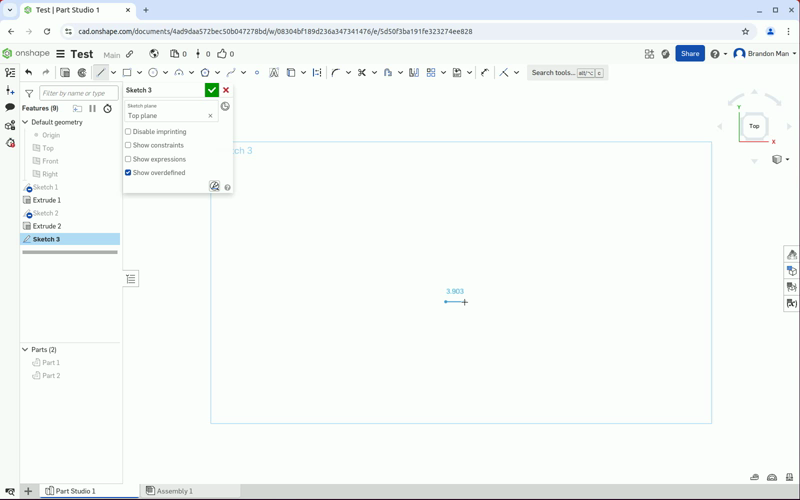
key_down(shift)
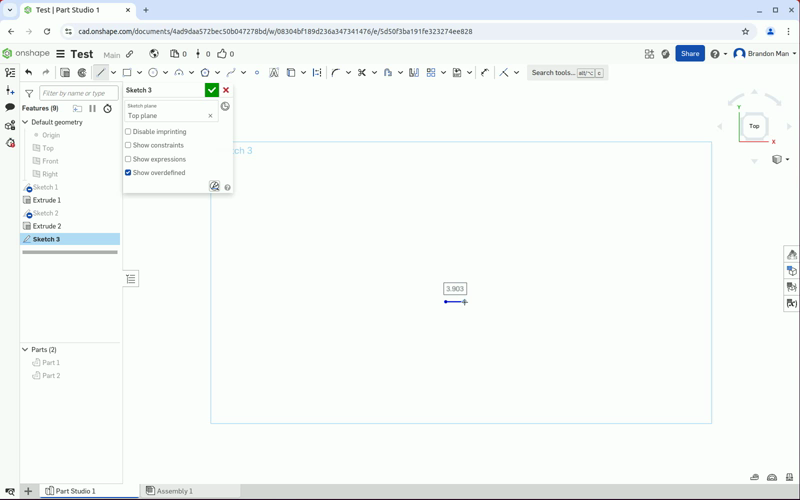
mouse_move(494, 301)
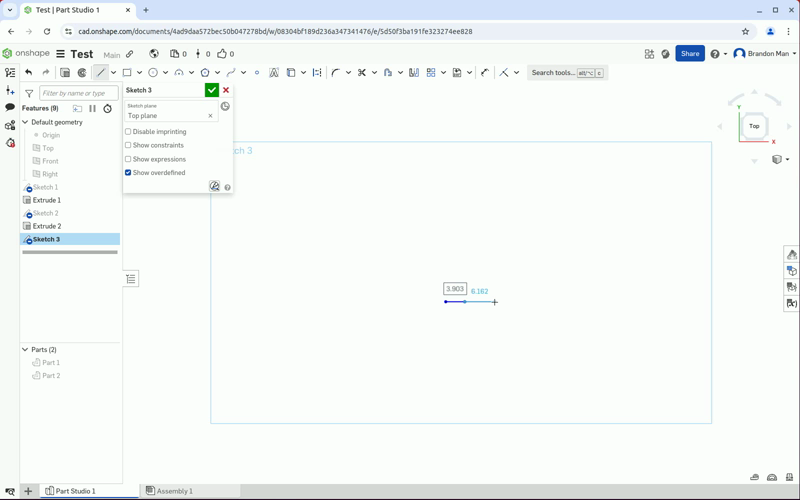
mouse_move(483, 301)
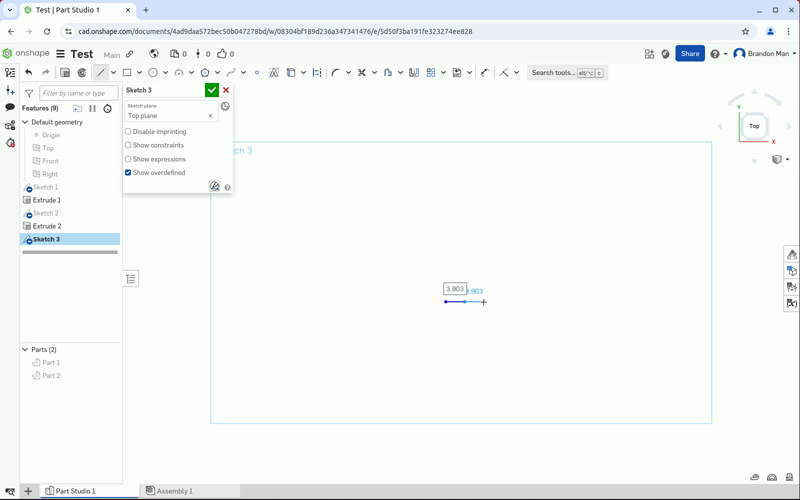
click(483, 301)
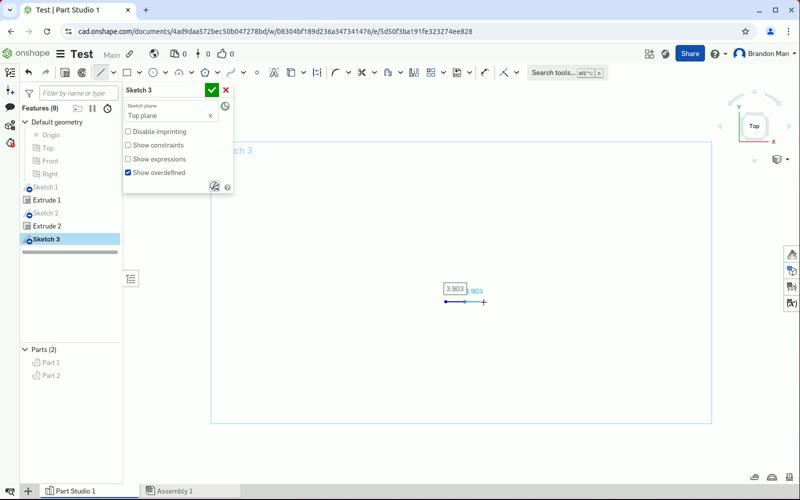
key_up(shift)
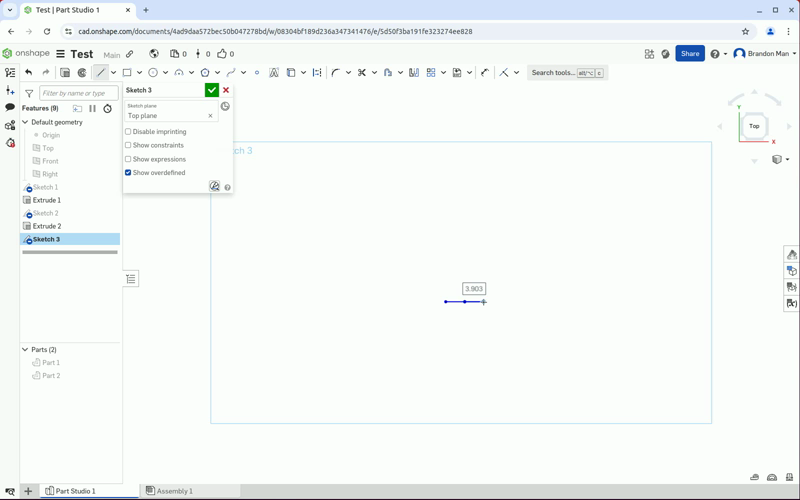
key_down(shift)
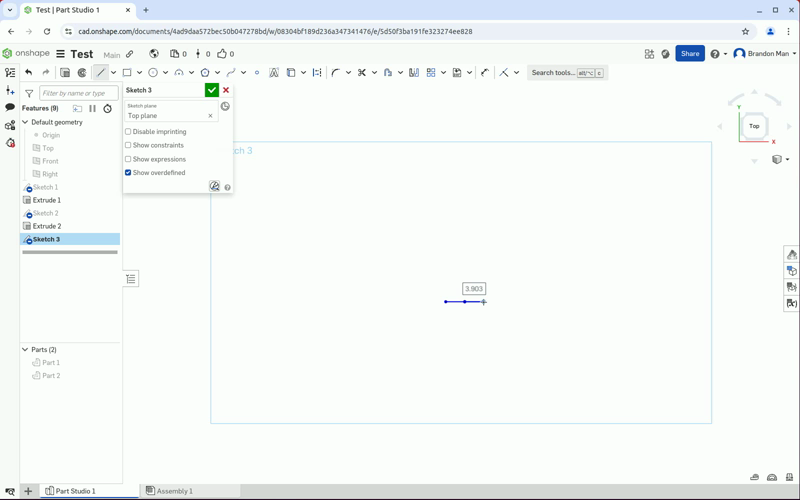
mouse_move(513, 301)
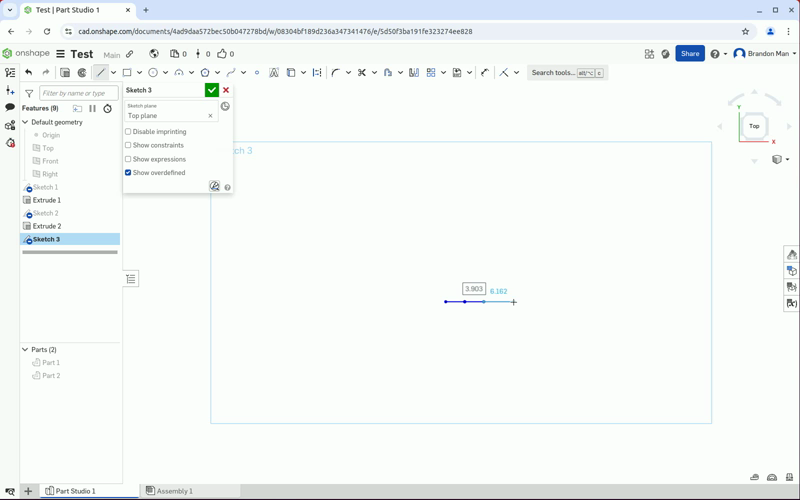
mouse_move(483, 282)
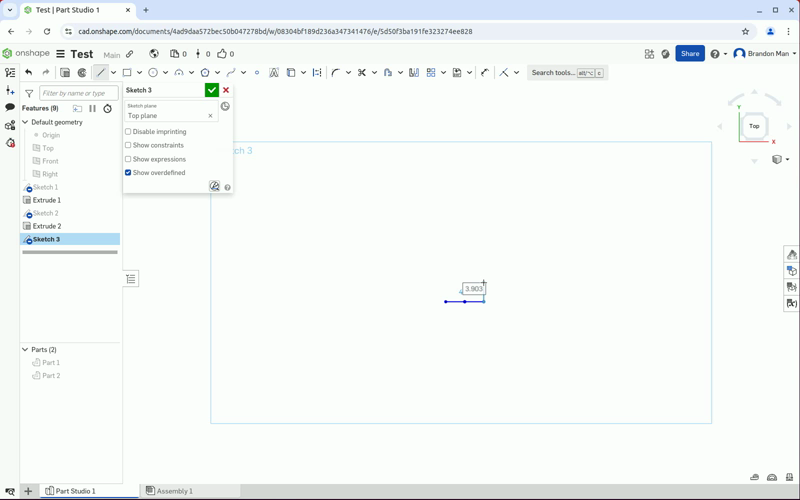
click(483, 282)
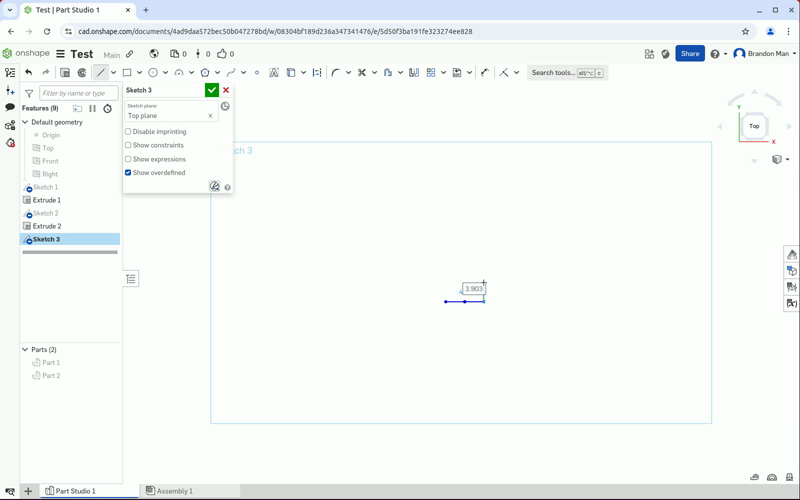
key_up(shift)
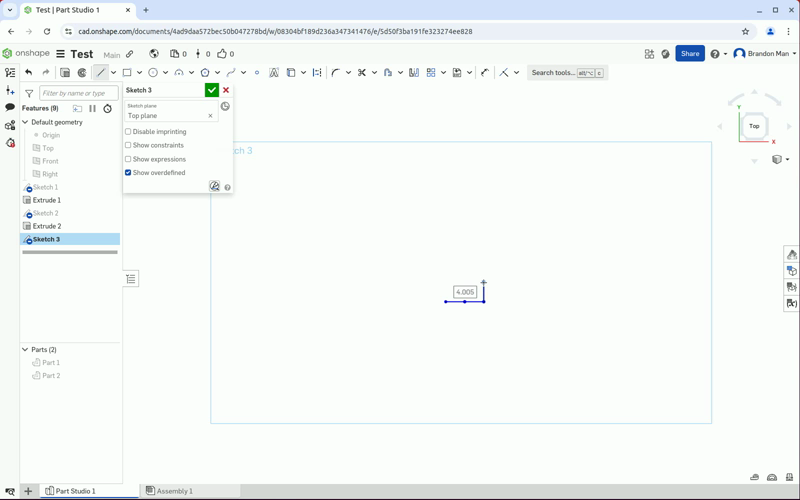
key_down(shift)
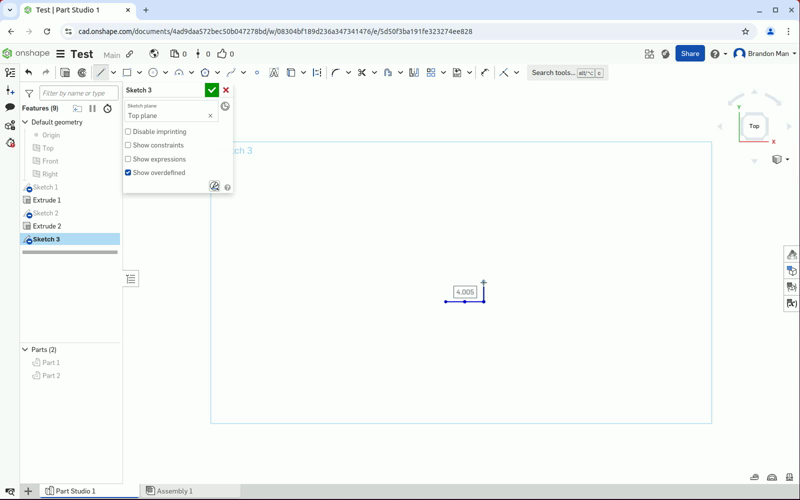
mouse_move(513, 282)
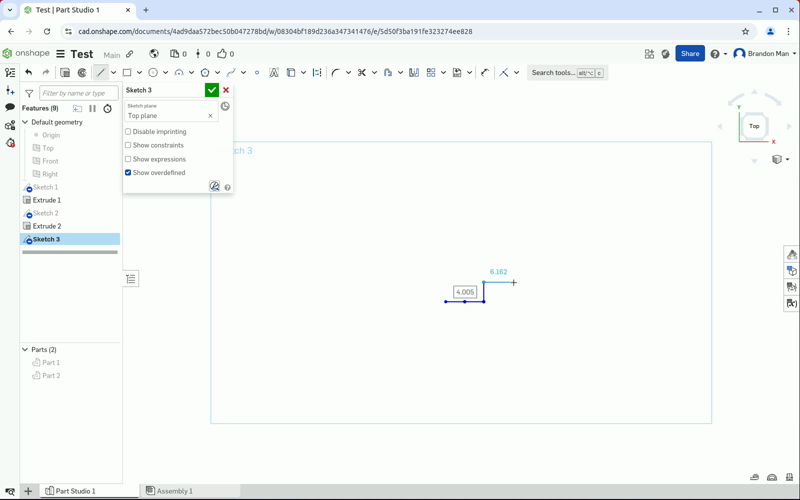
mouse_move(483, 263)
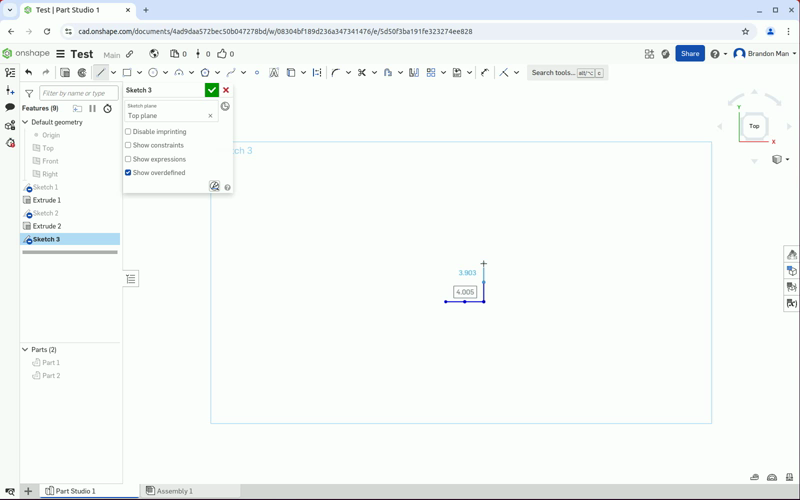
click(483, 263)
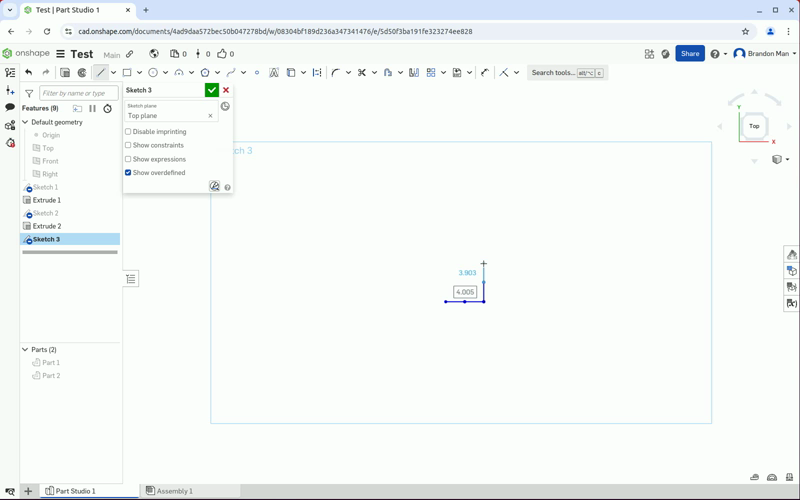
key_up(shift)
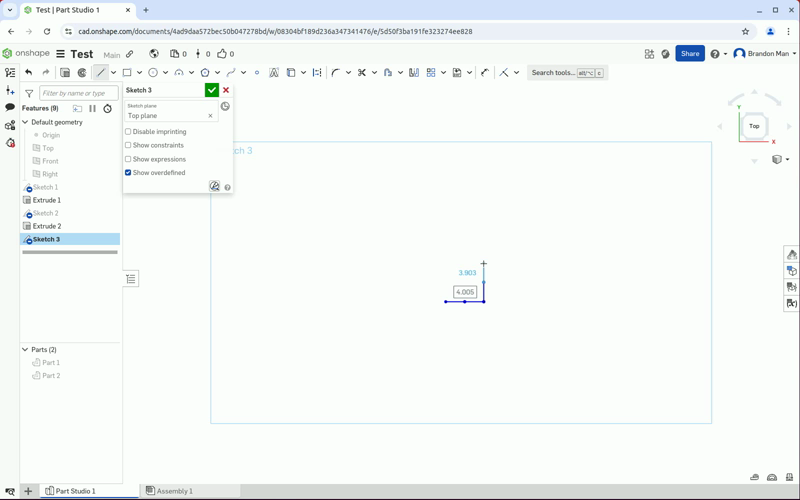
key_down(shift)
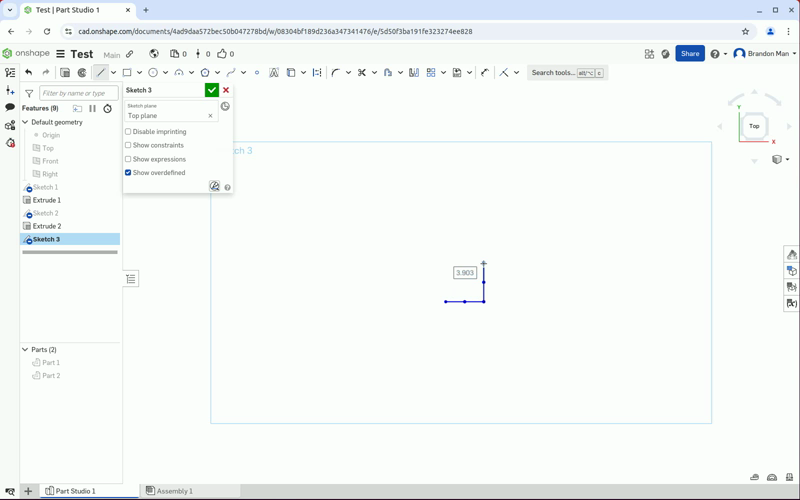
mouse_move(513, 263)
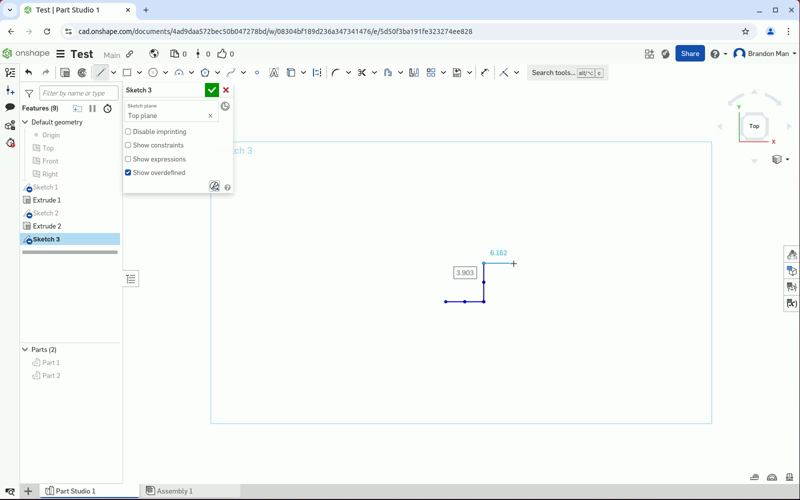
mouse_move(464, 263)
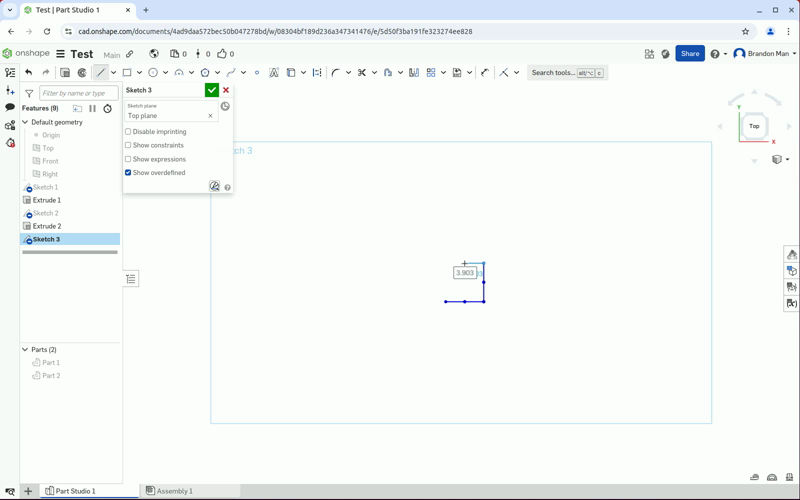
click(464, 263)
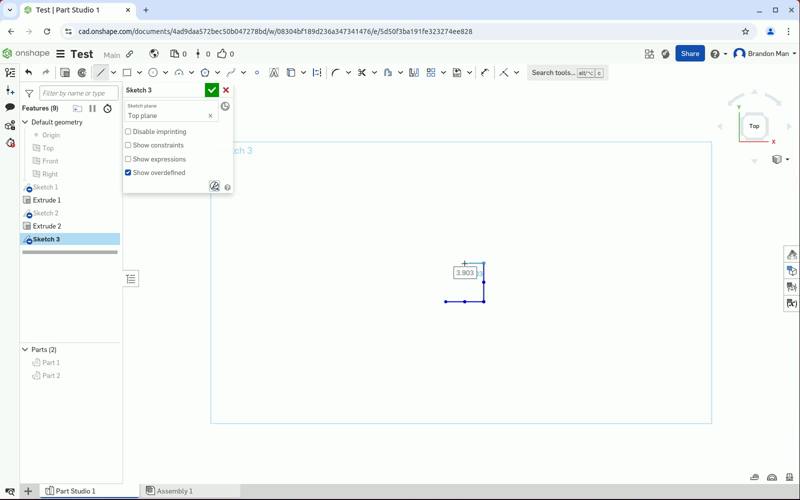
key_up(shift)
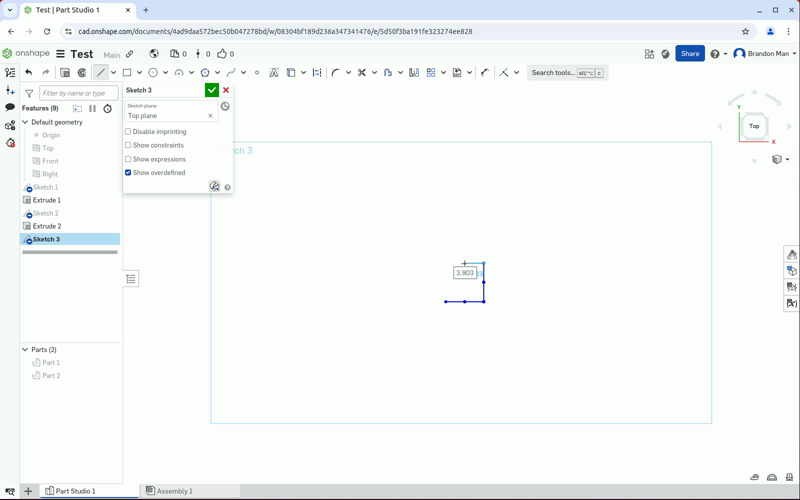
key_down(shift)
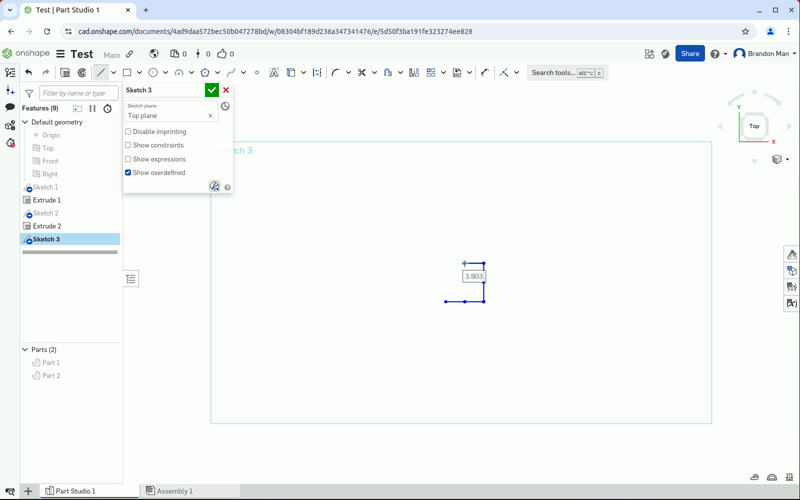
mouse_move(494, 263)
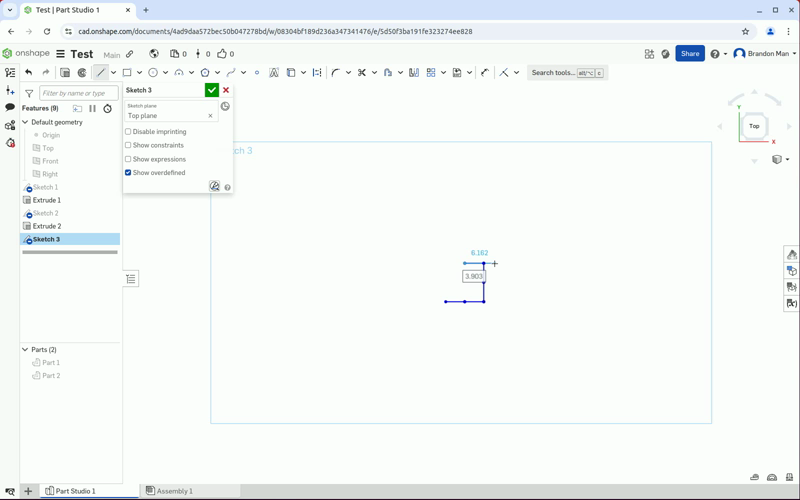
mouse_move(445, 263)
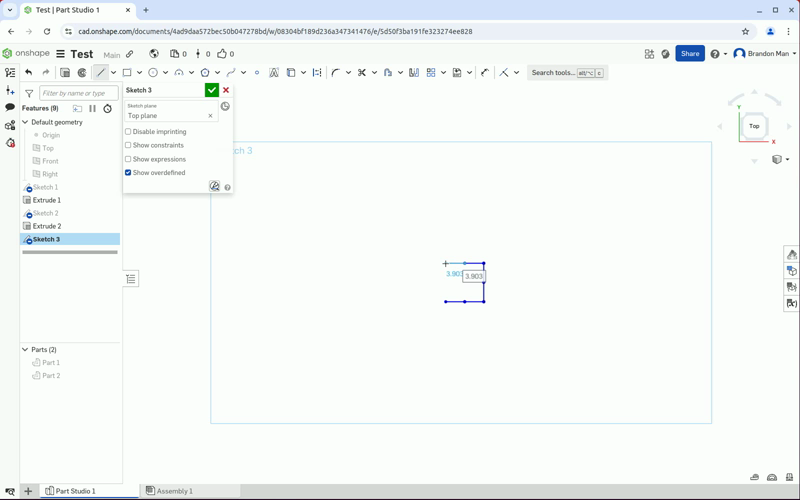
click(445, 263)
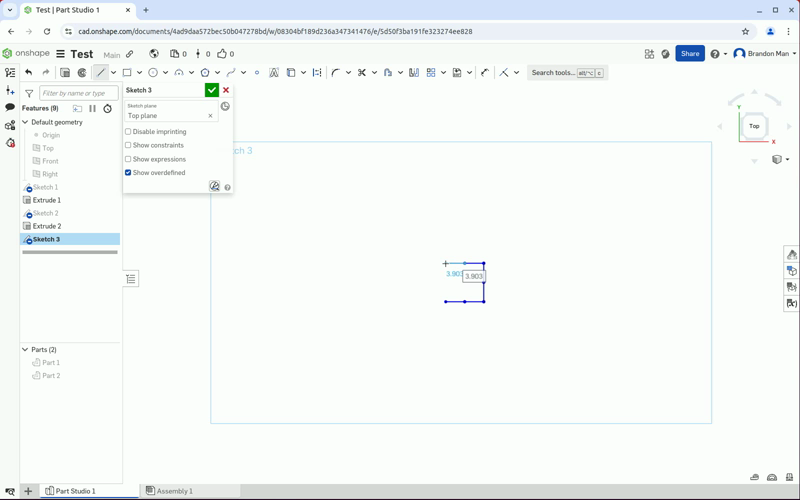
key_up(shift)
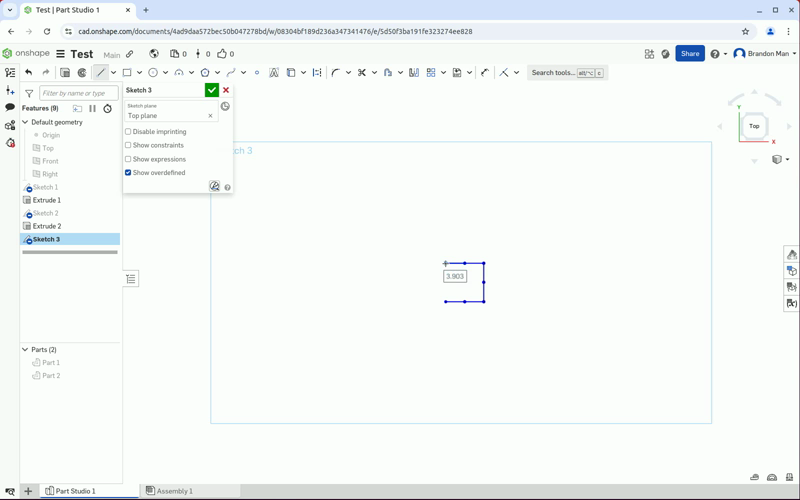
key_down(shift)
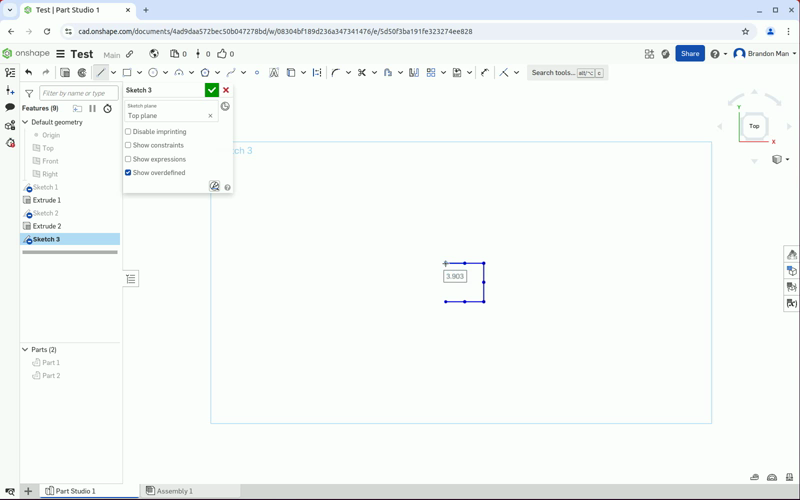
mouse_move(475, 263)
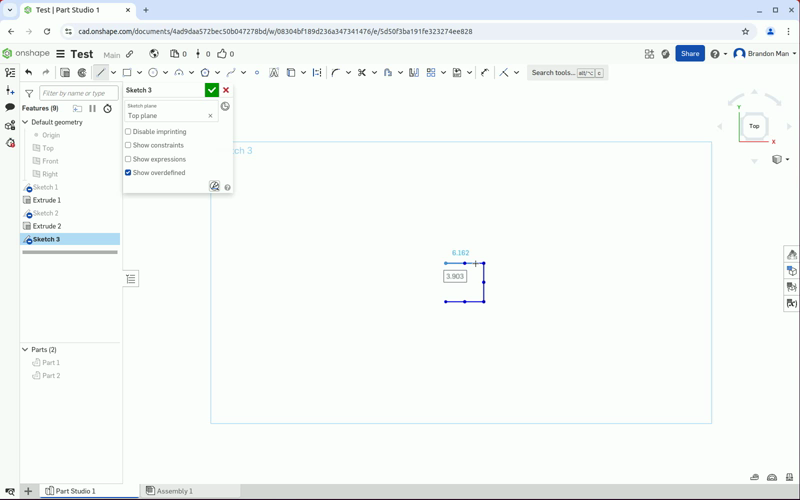
mouse_move(445, 282)
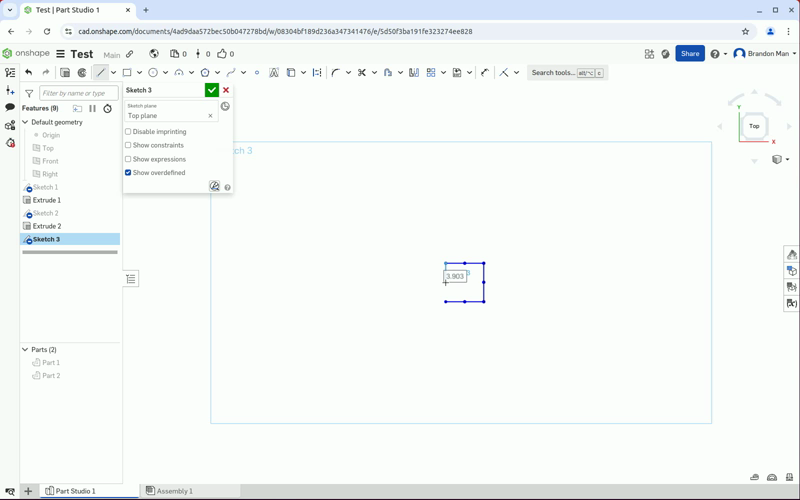
click(445, 282)
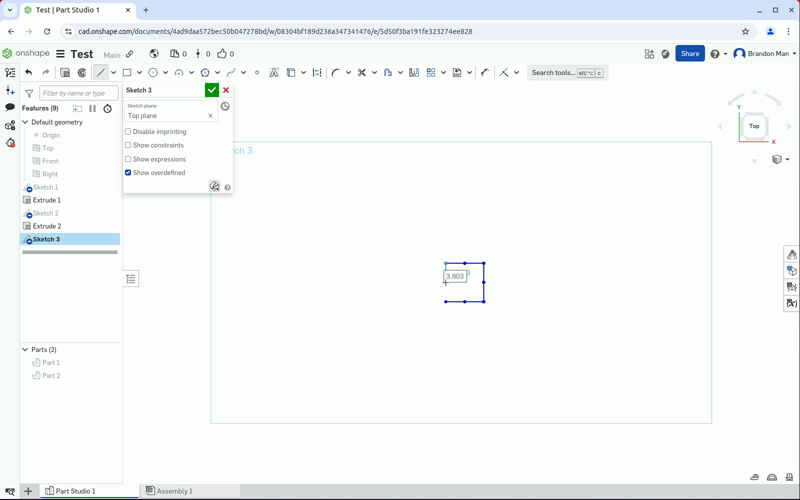
key_up(shift)
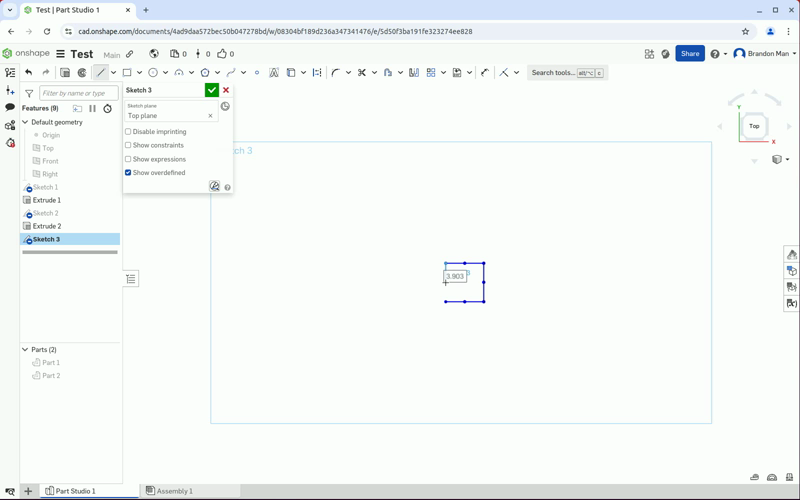
mouse_move(475, 282)
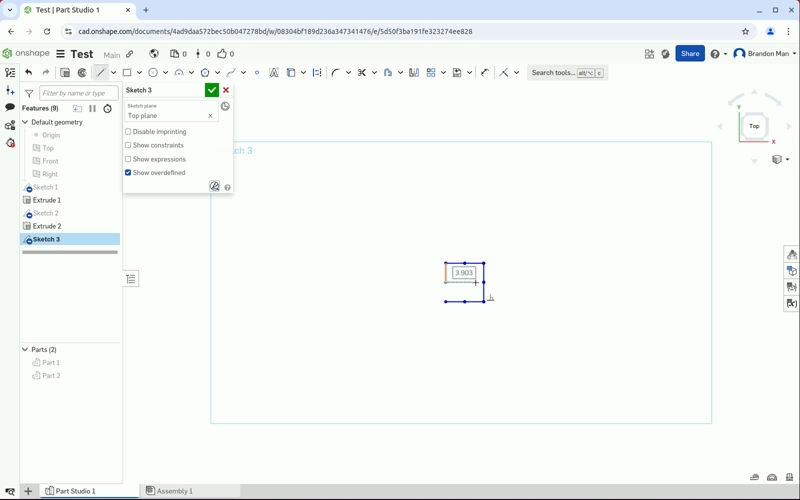
key_down(shift)
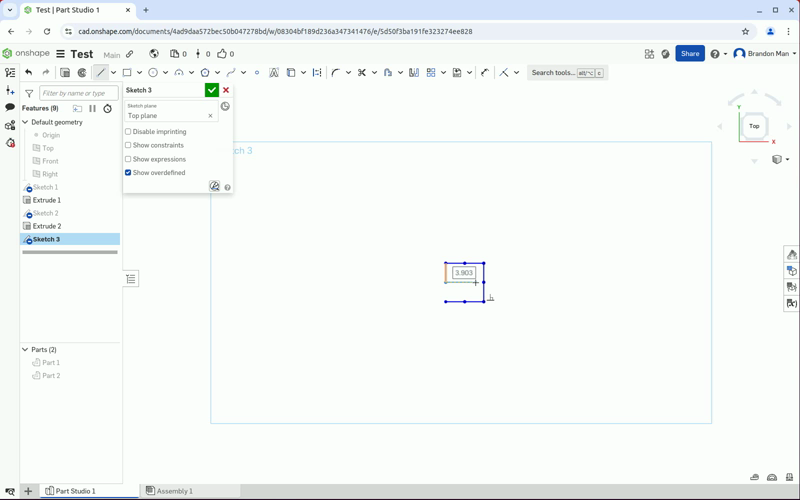
mouse_move(445, 301)
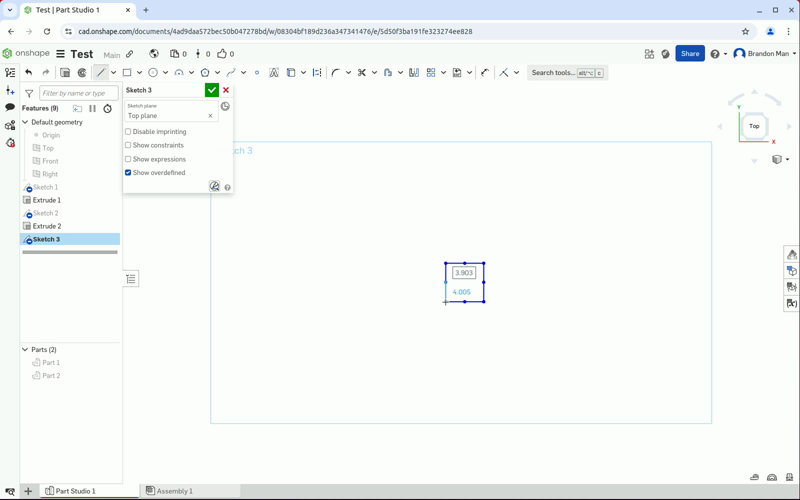
key_up(shift)
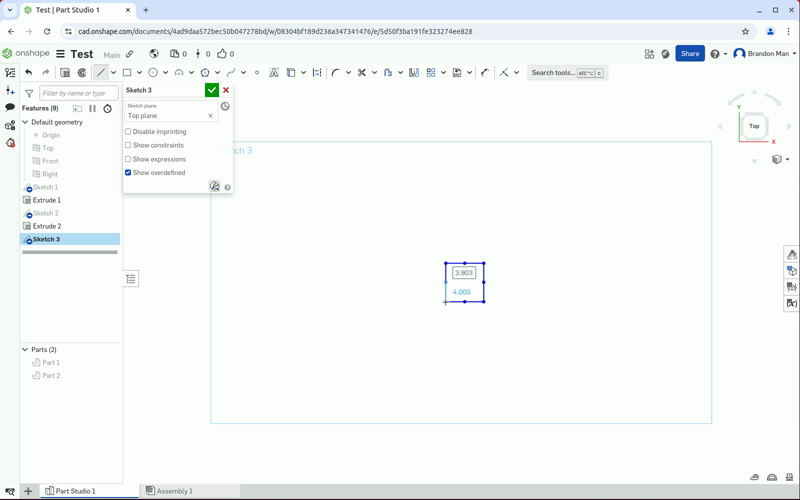
click(445, 301)
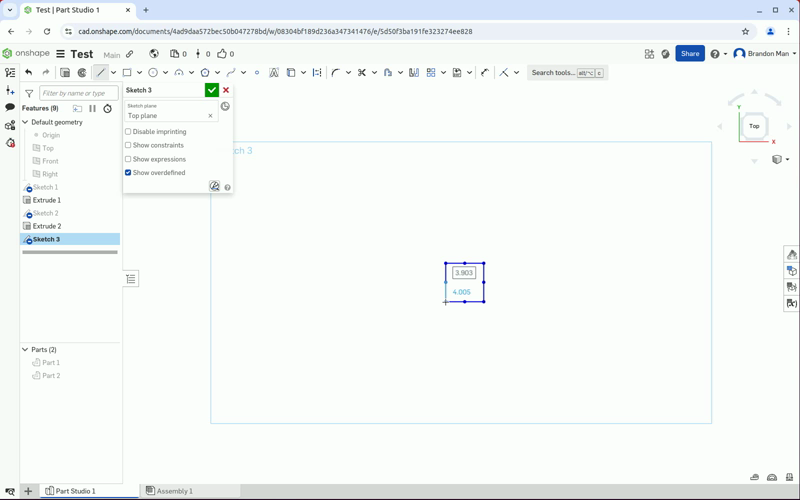
key(esc)
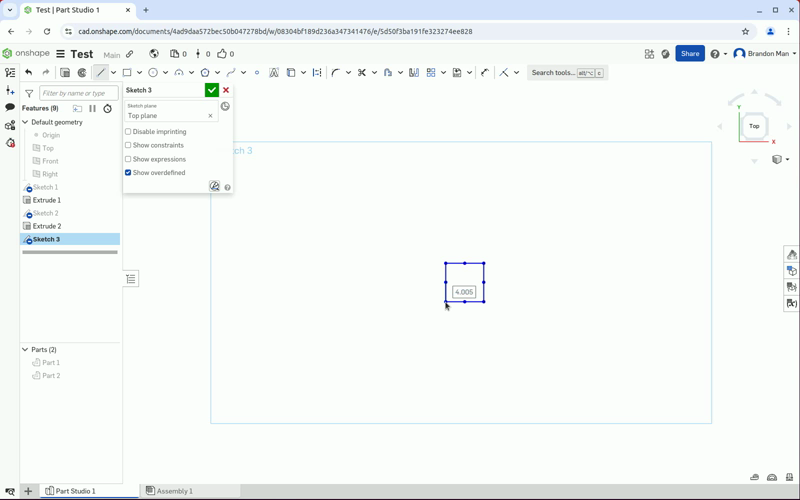
mouse_move(467, 295)
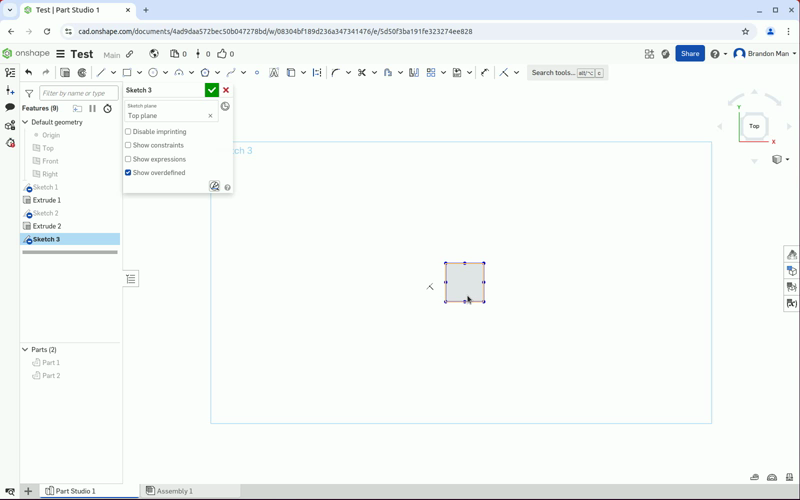
scroll(6)
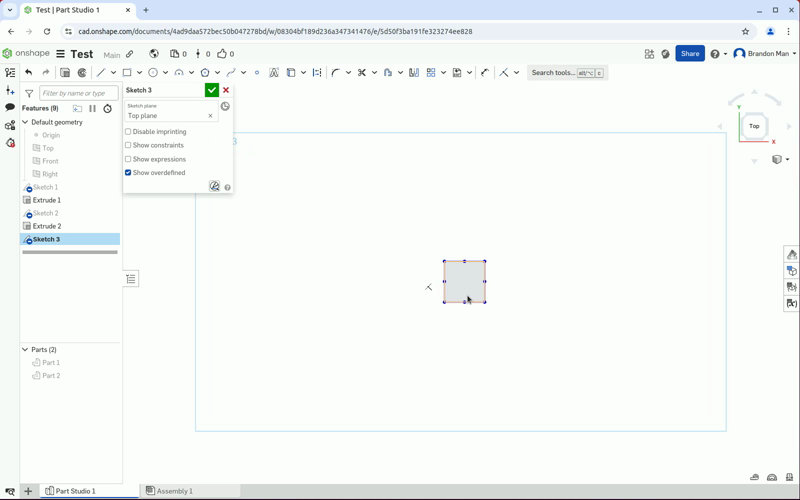
scroll(6)
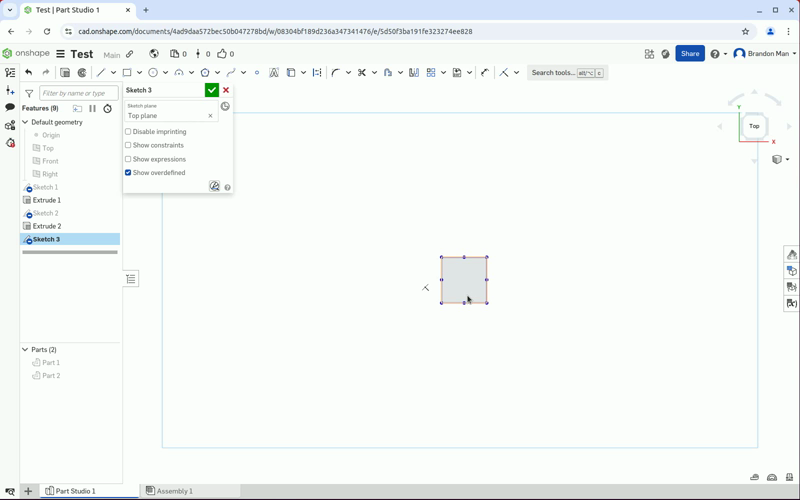
scroll(6)
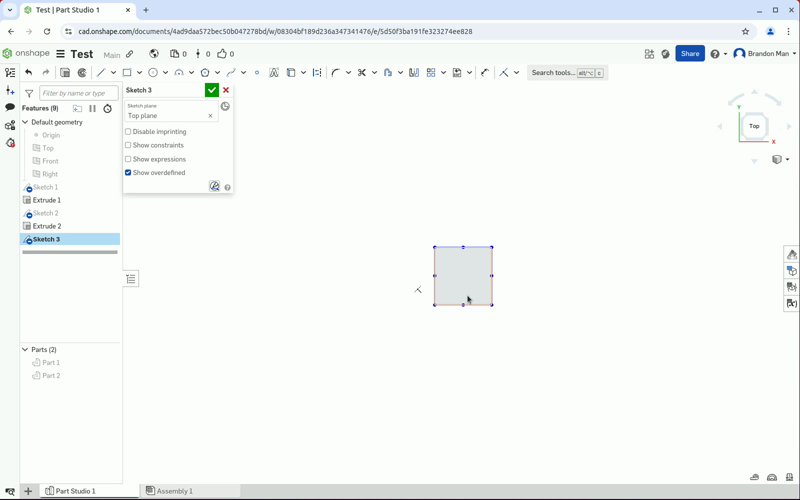
scroll(6)
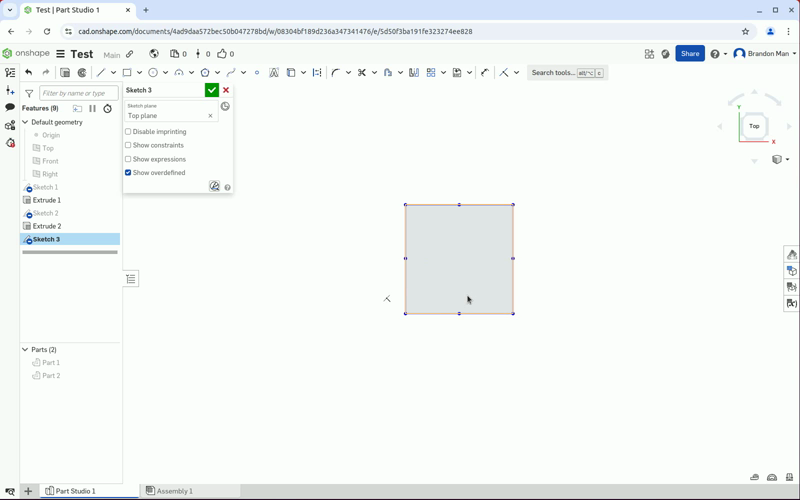
scroll(6)
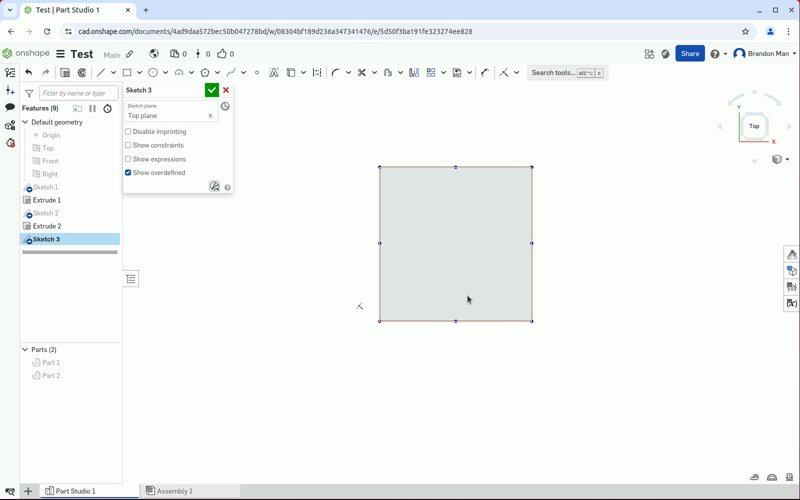
scroll(6)
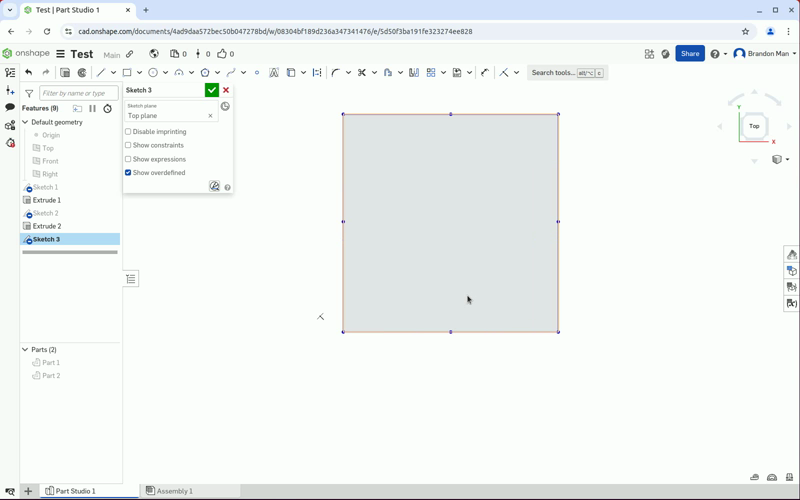
scroll(6)
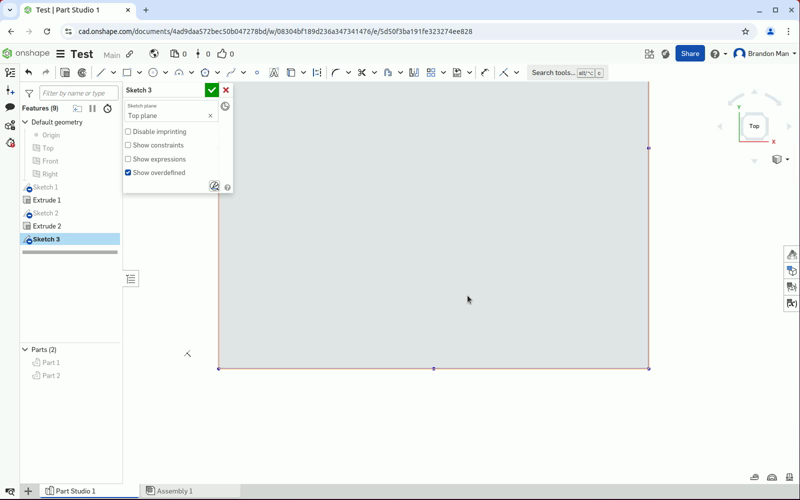
click(467, 295)
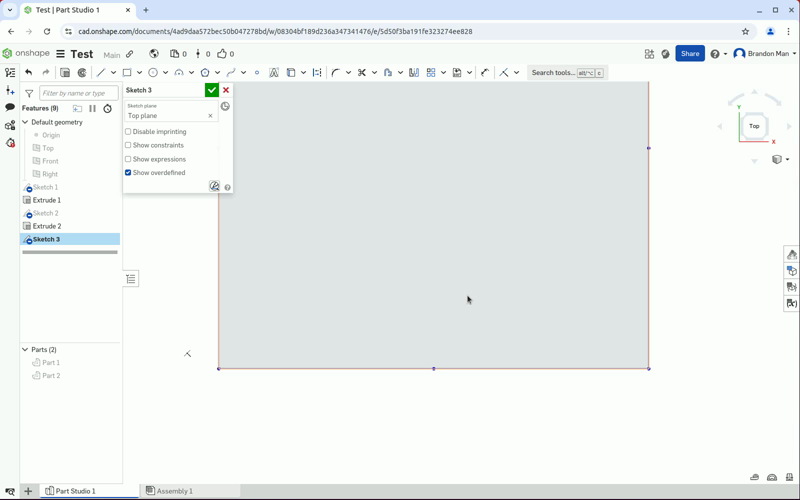
scroll(-6)
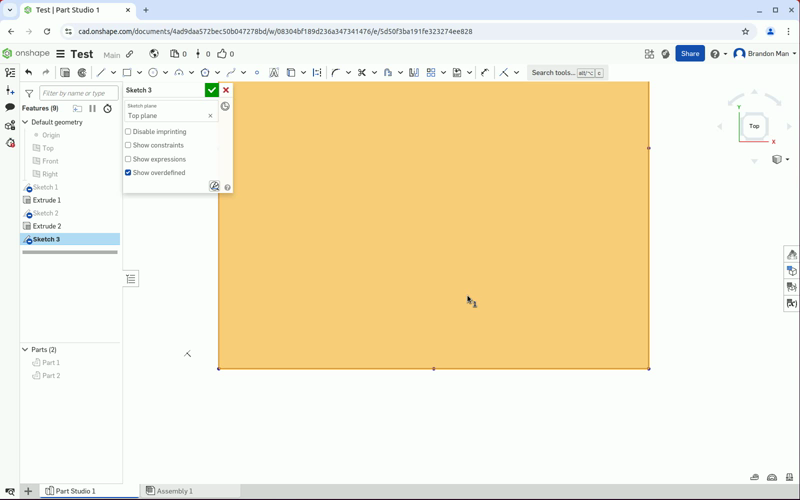
scroll(-6)
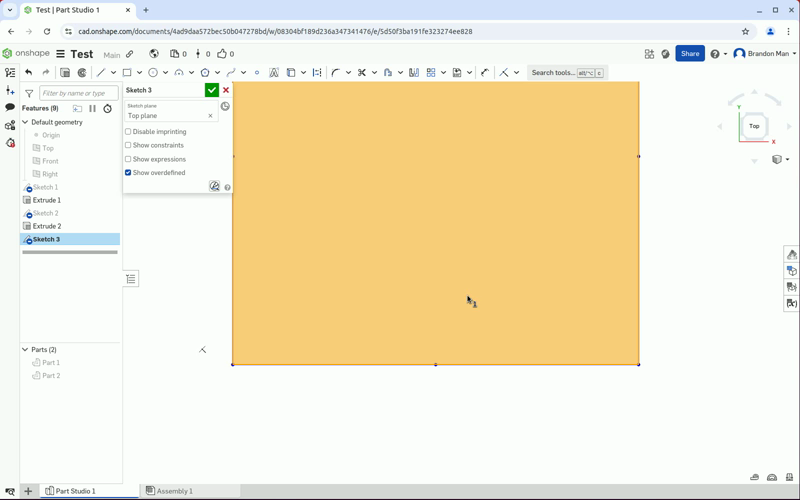
scroll(-6)
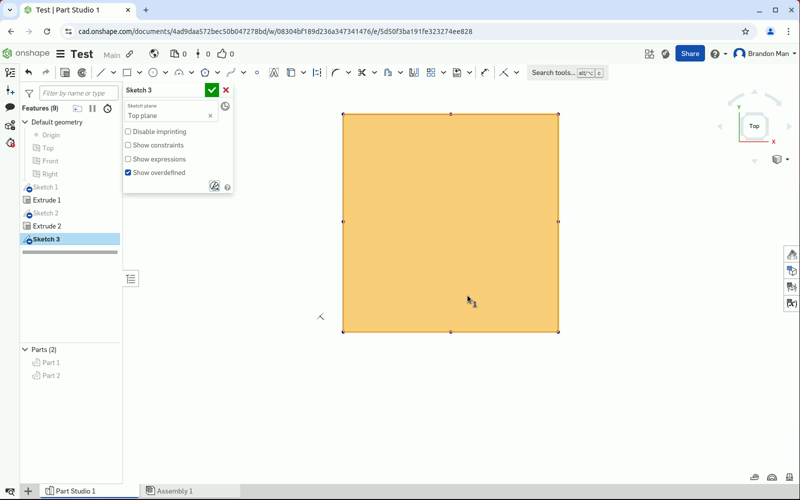
scroll(-6)
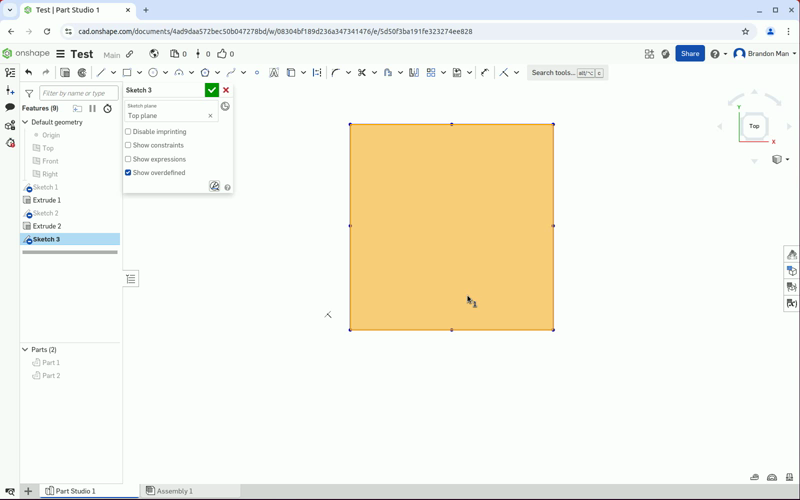
scroll(-6)
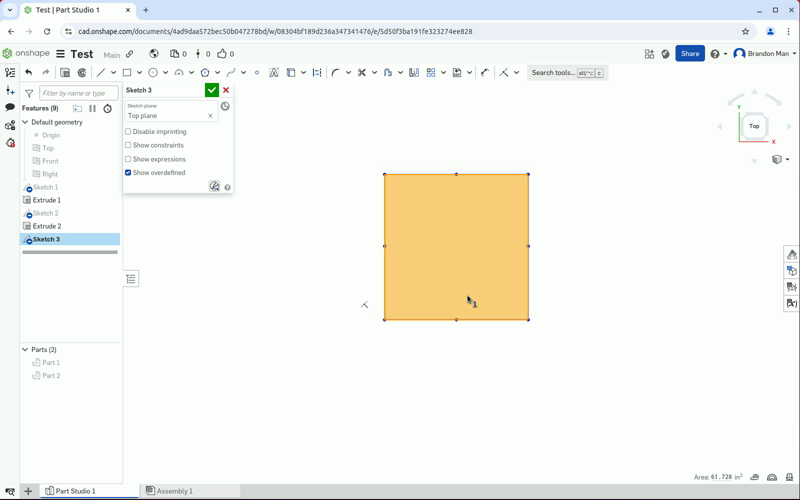
scroll(-6)
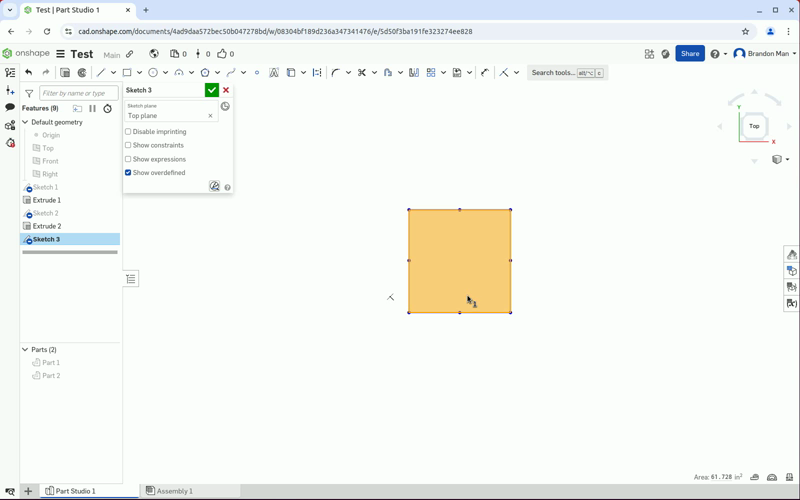
scroll(-6)
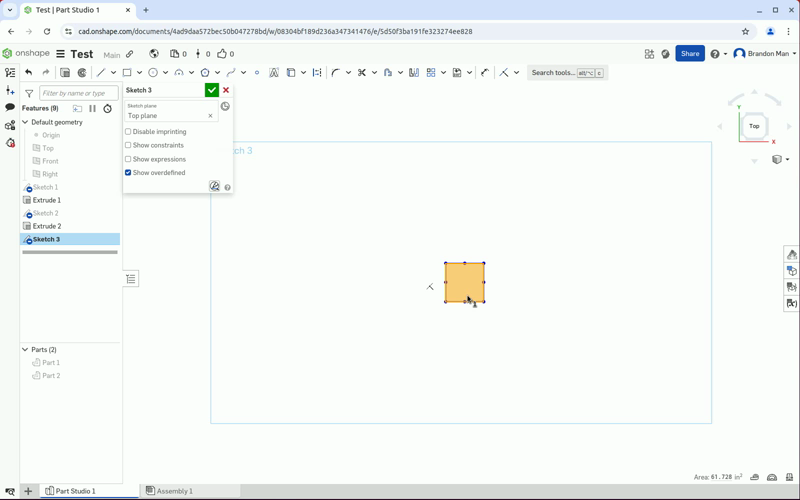
mouse_move(73, 352)
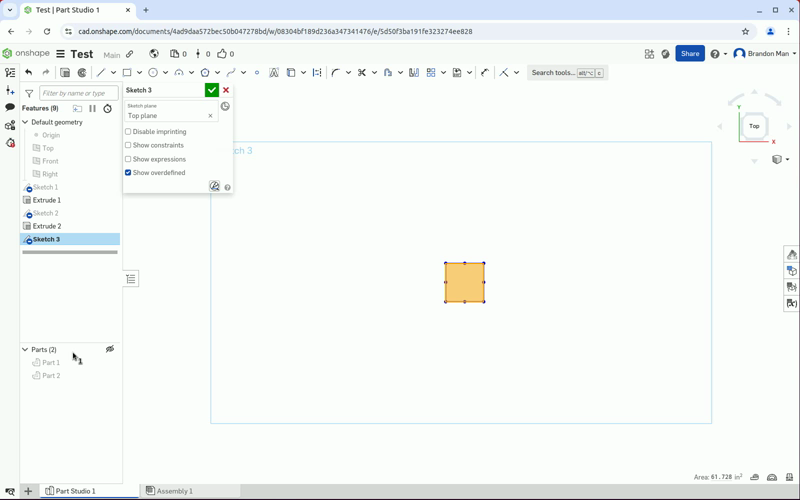
key(shift+y)
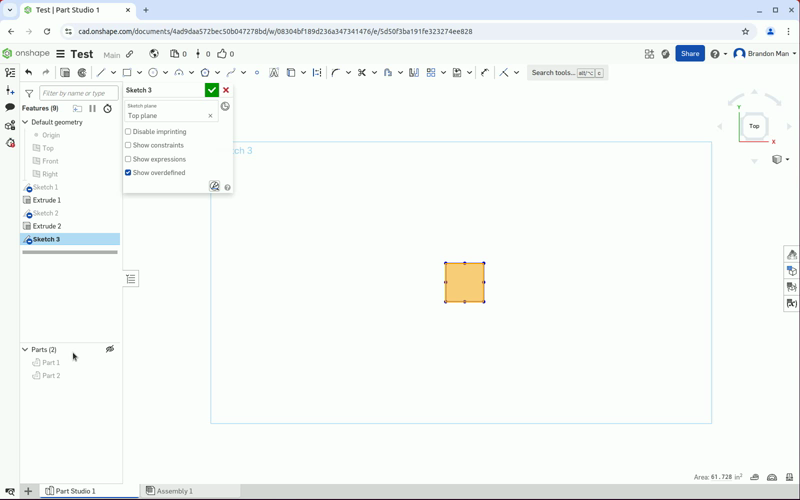
key(shift+e)
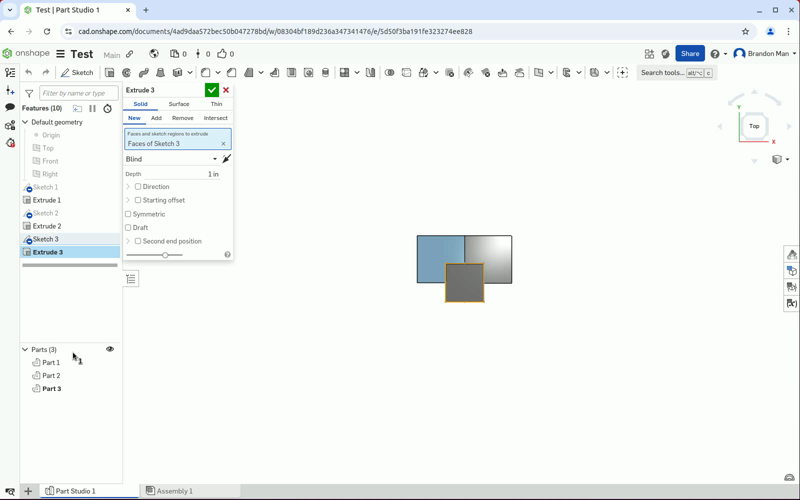
mouse_move(143, 106)
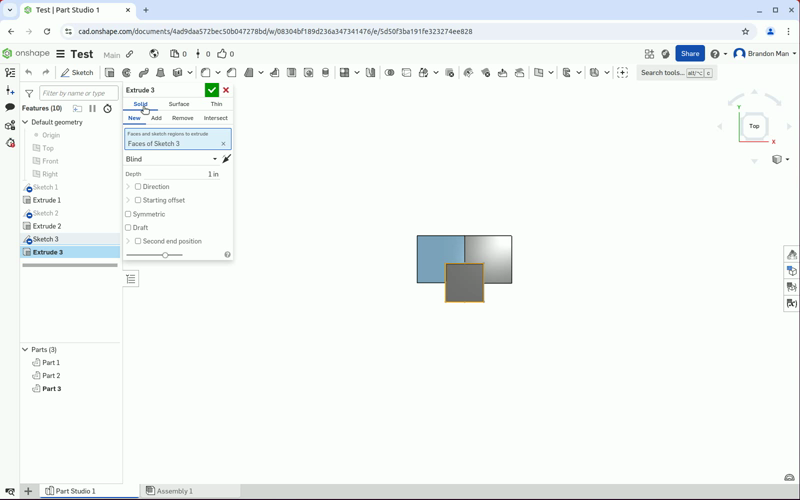
click(143, 106)
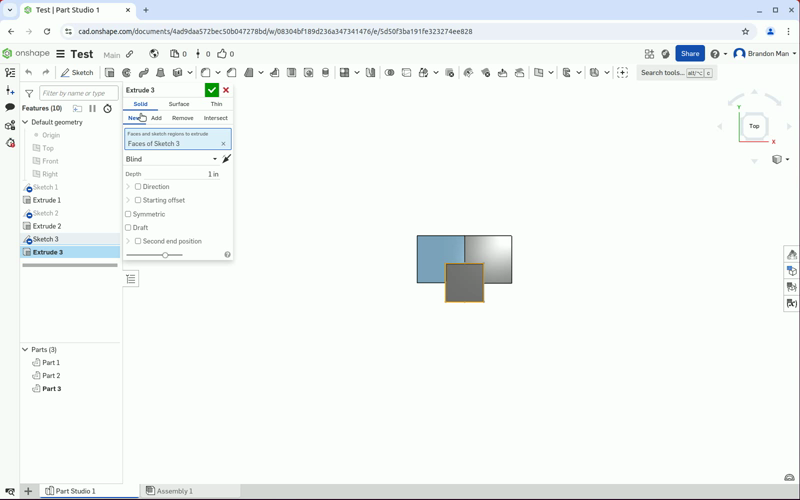
mouse_move(137, 120)
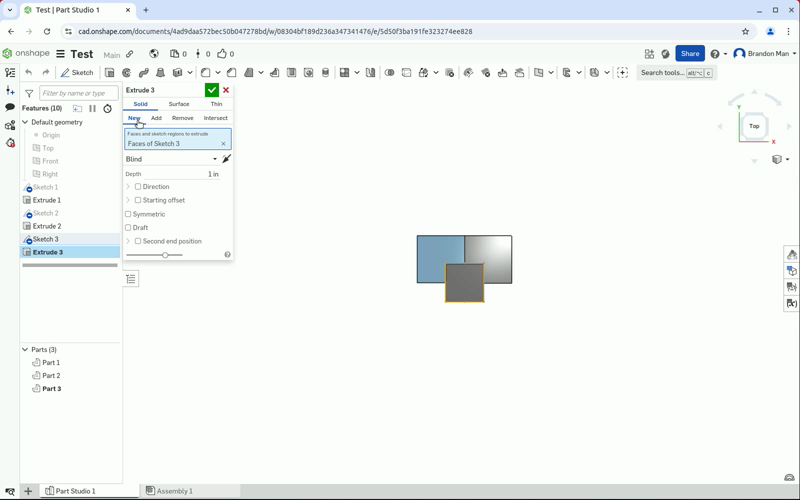
click(137, 120)
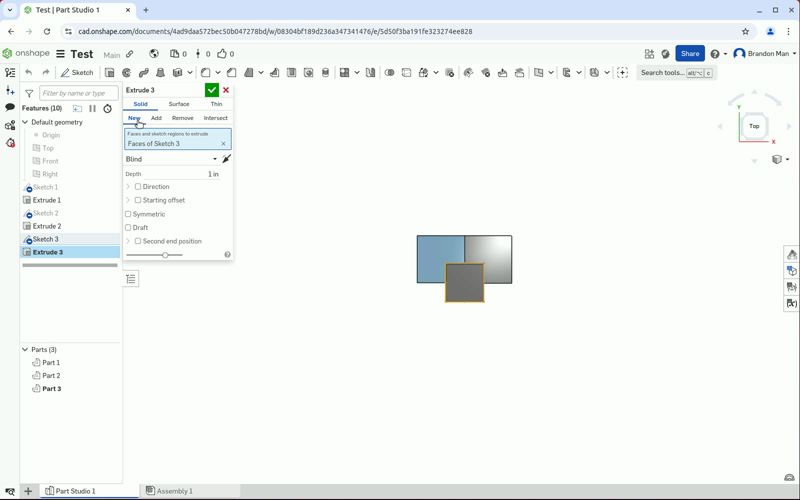
key(tab, 4)
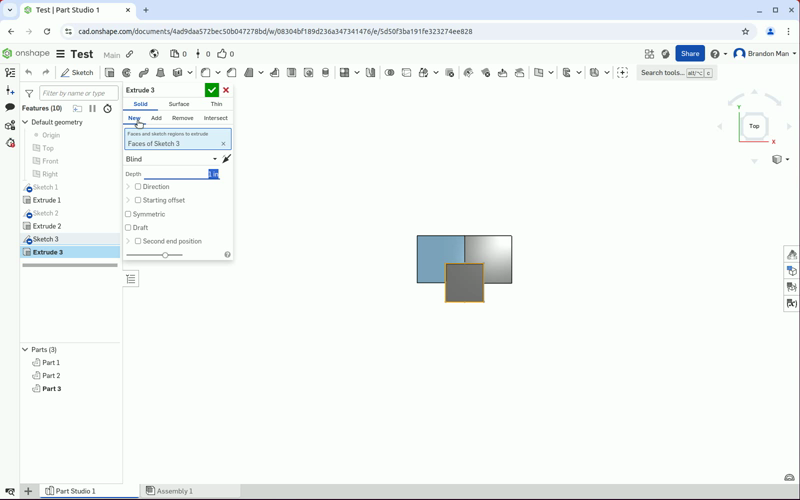
text(19.257)
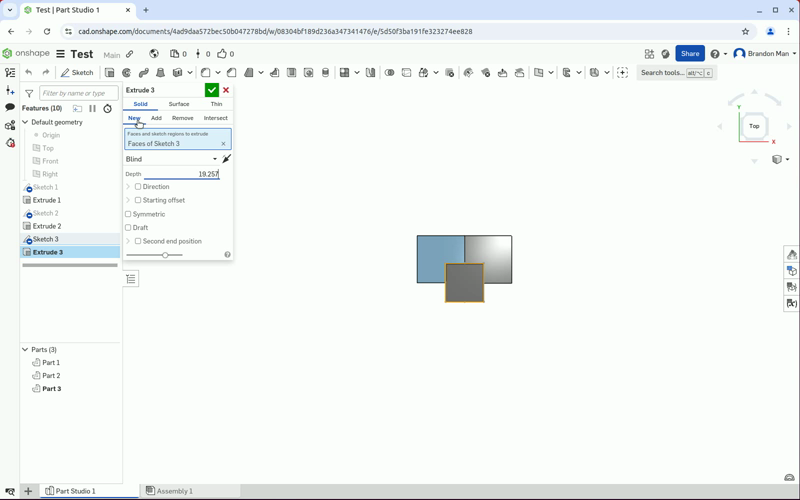
key(enter)
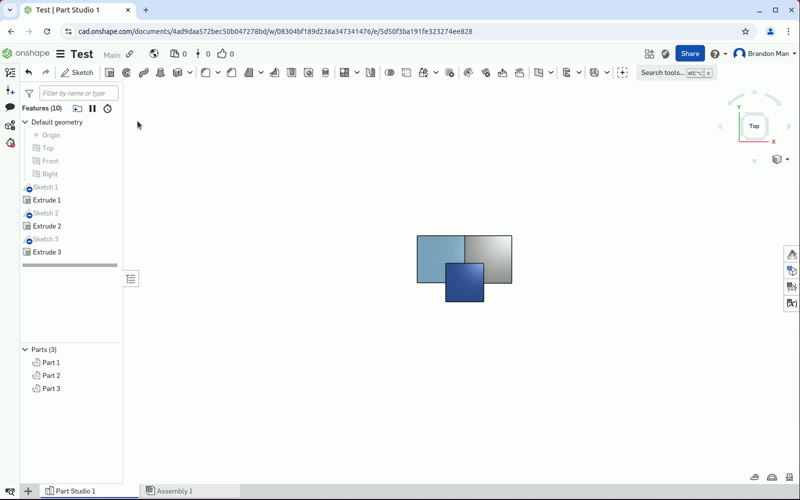
key(shift+h)
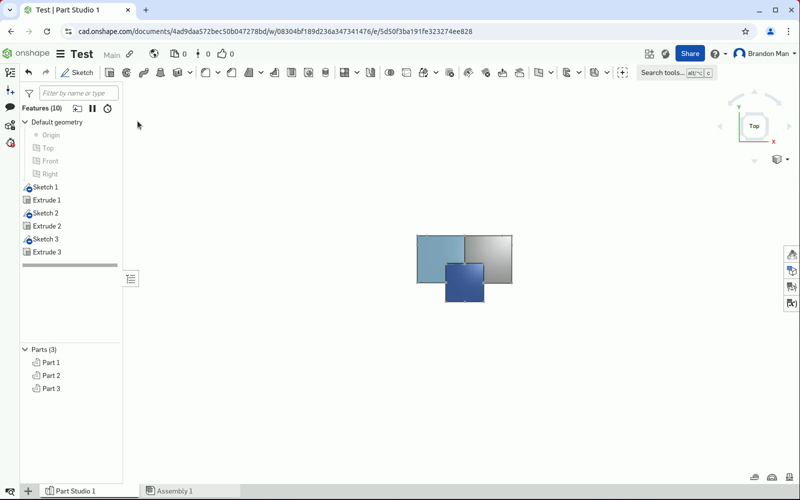
key(shift+h)
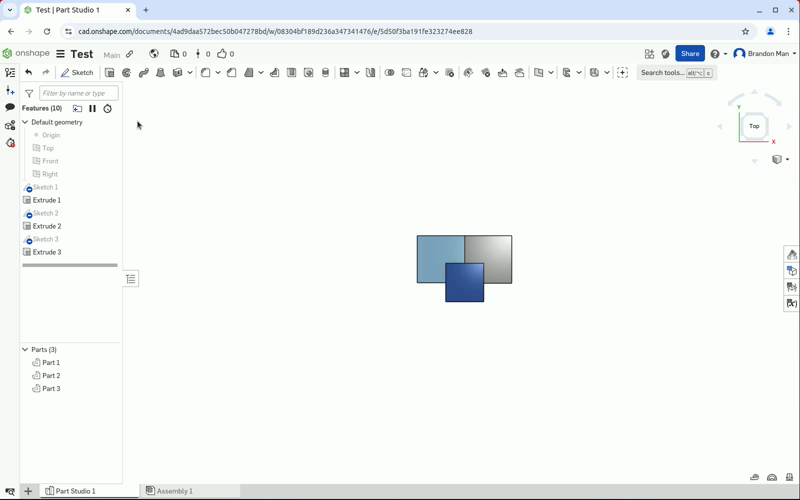
mouse_move(73, 189)
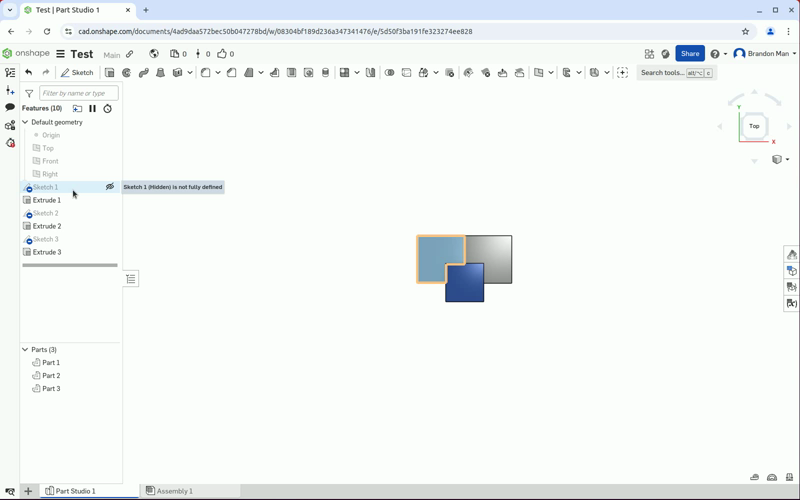
click(73, 189)
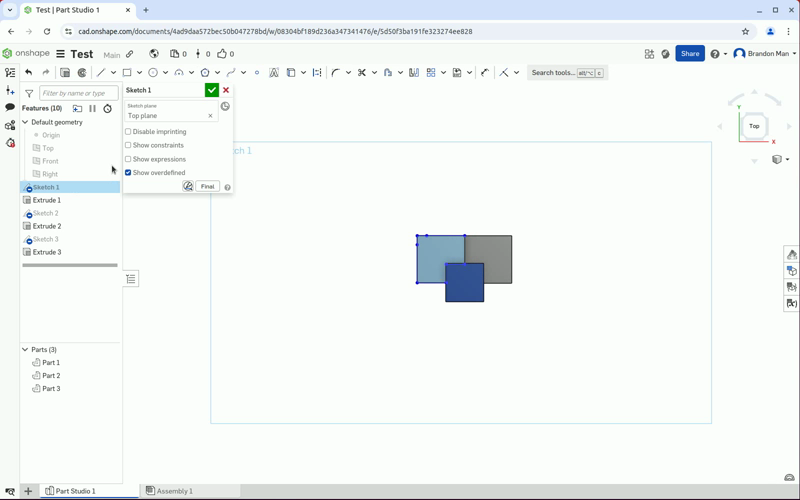
mouse_move(229, 92)
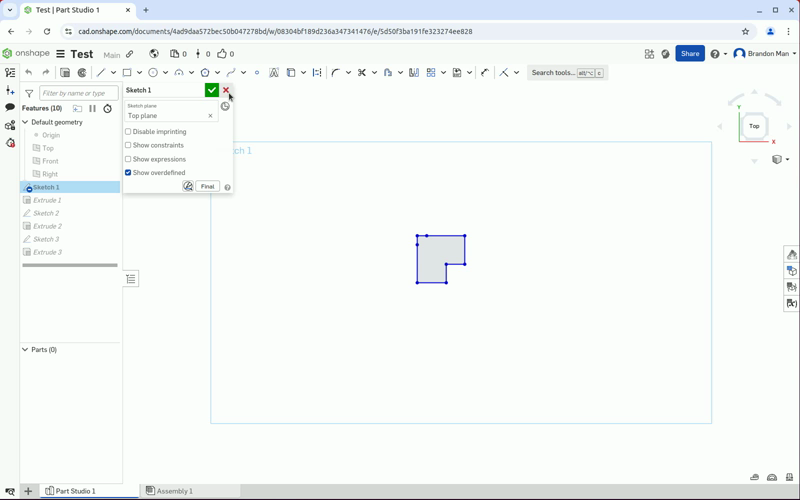
click(229, 92)
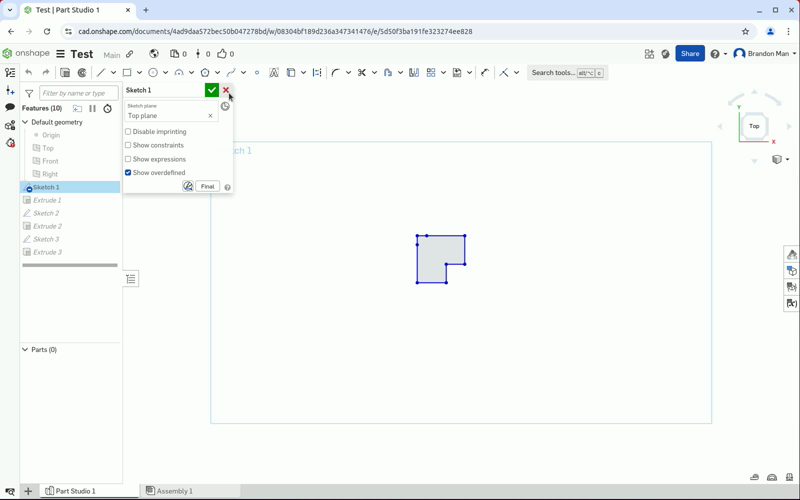
key(shift+s)
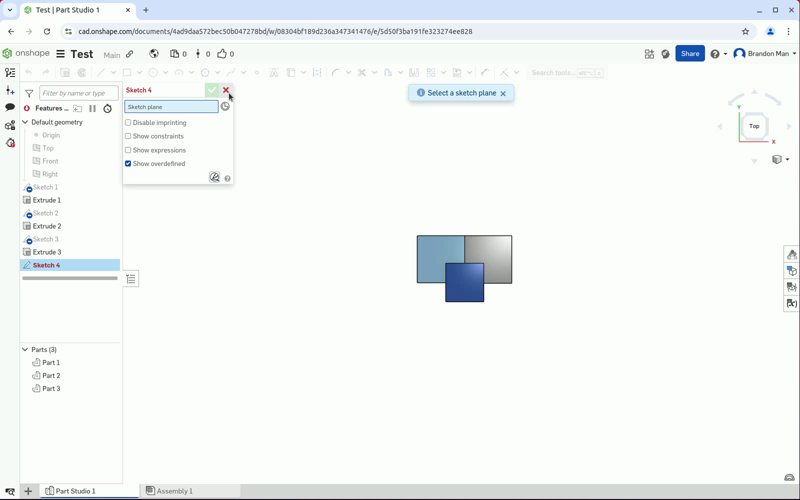
mouse_move(73, 150)
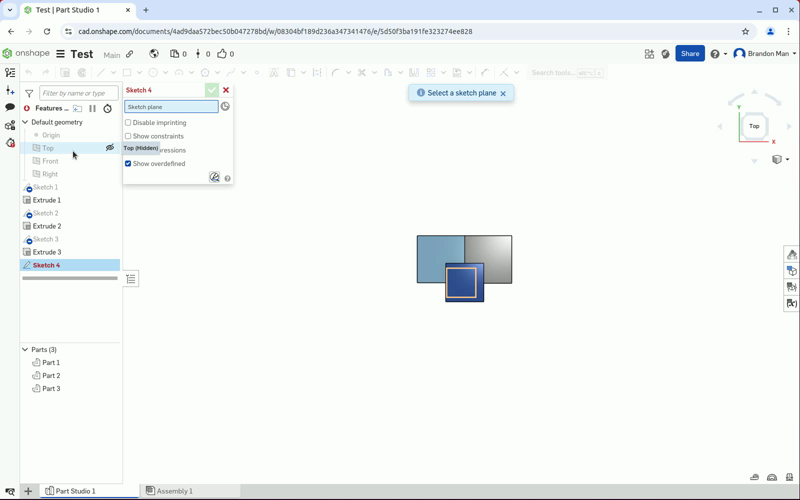
click(73, 150)
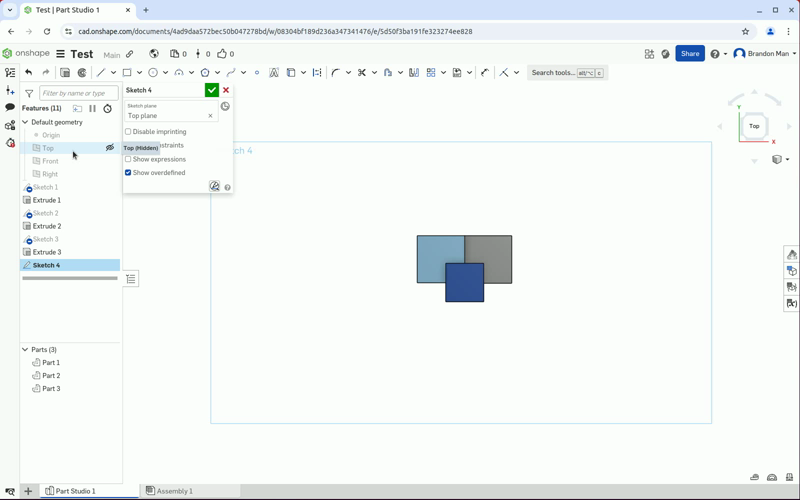
mouse_move(73, 352)
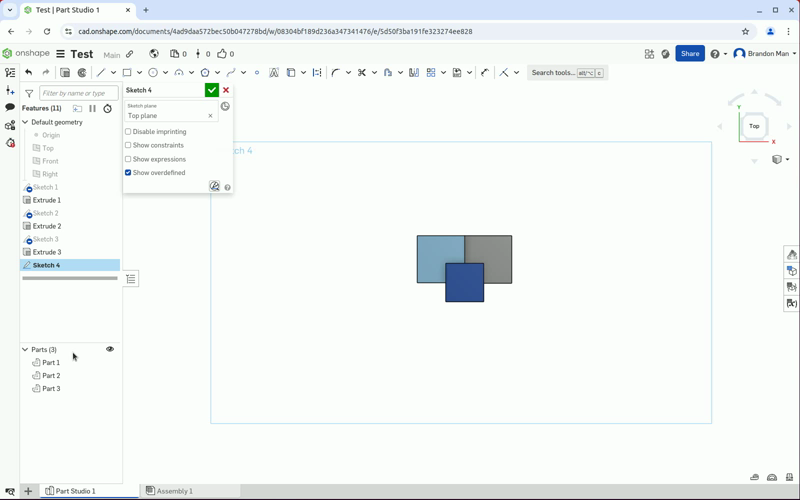
key(y)
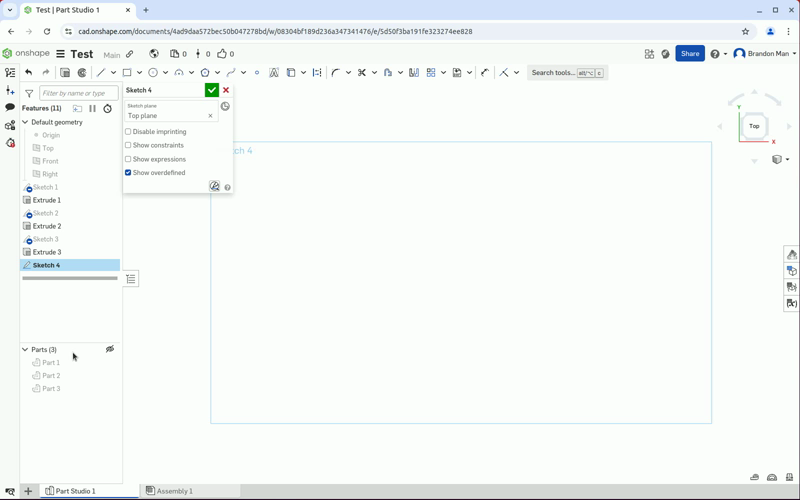
key(l)
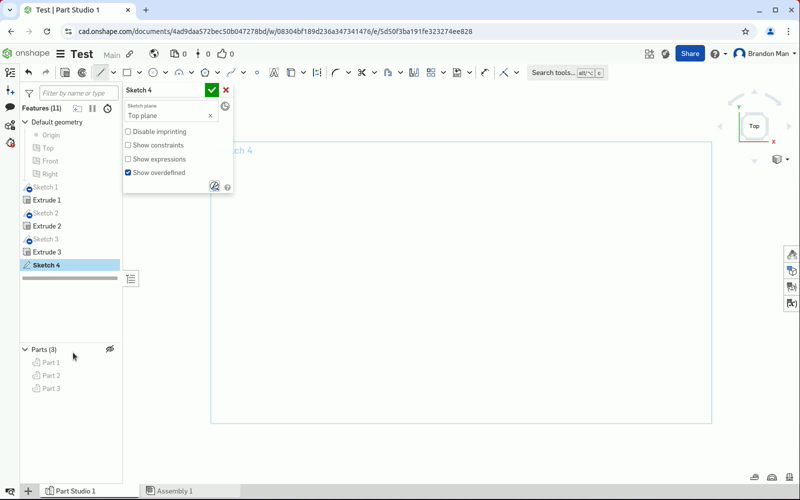
key_down(shift)
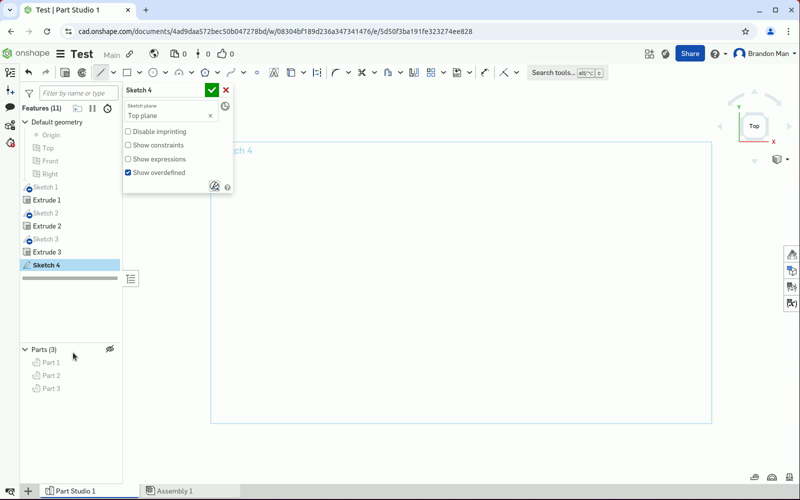
mouse_move(464, 329)
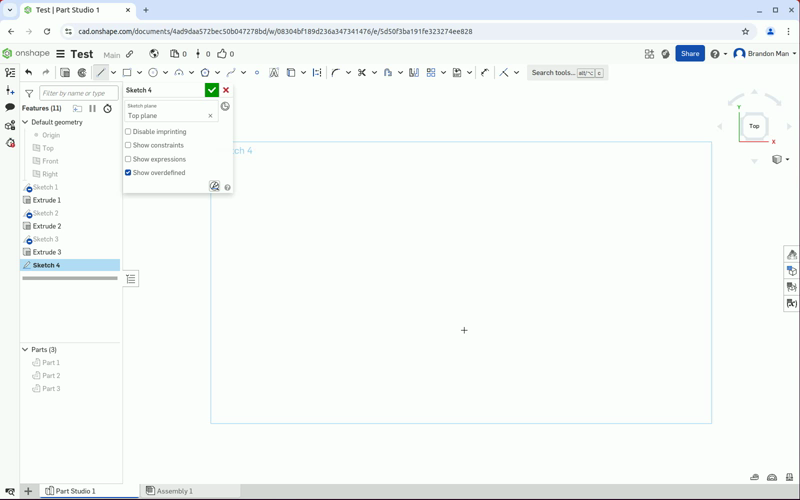
click(464, 329)
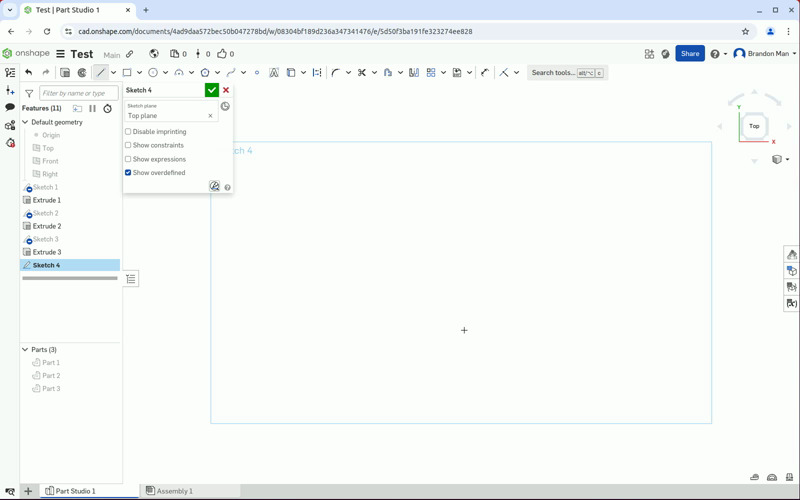
key_up(shift)
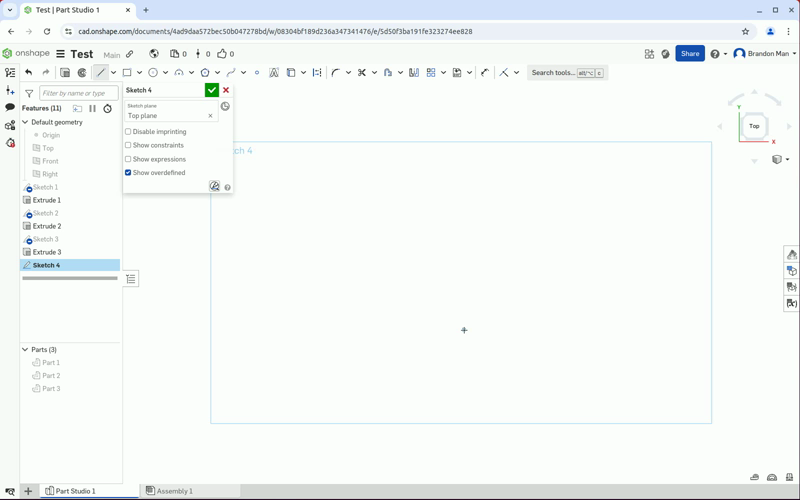
key_down(shift)
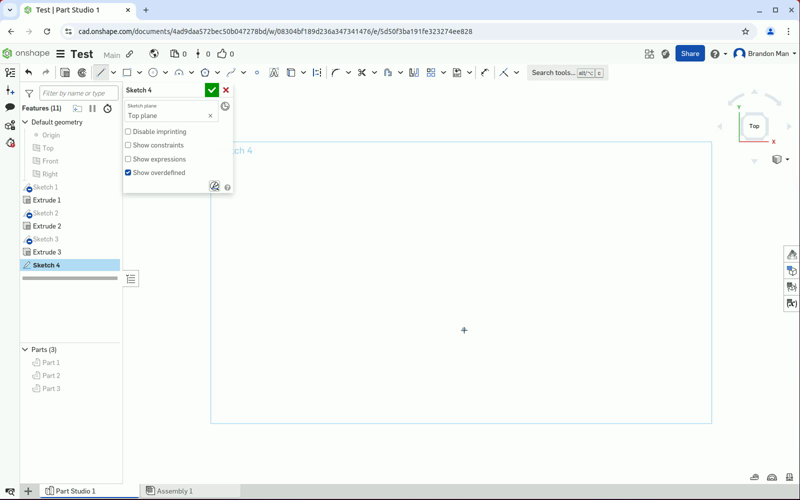
mouse_move(494, 329)
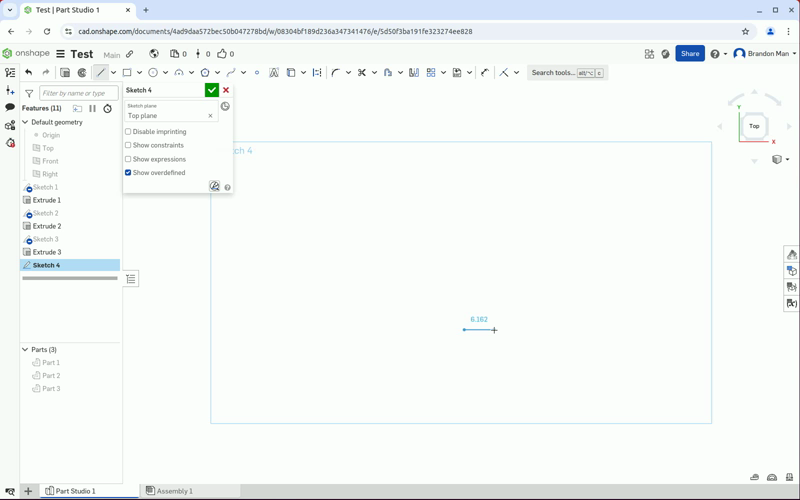
mouse_move(502, 329)
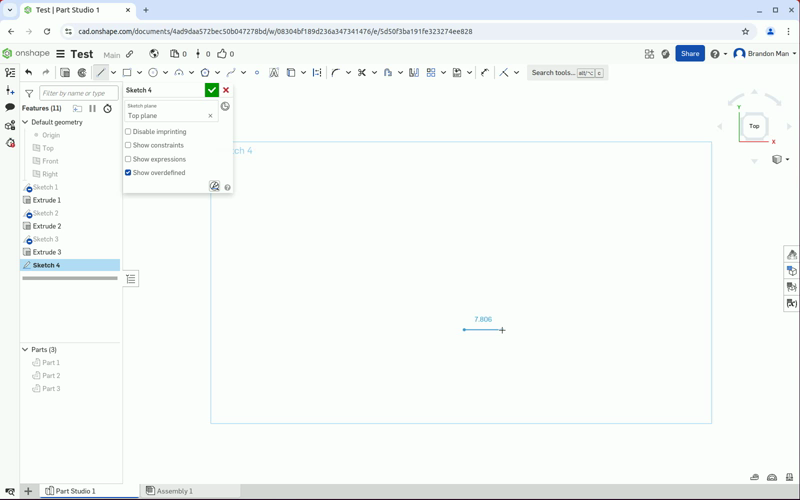
click(502, 329)
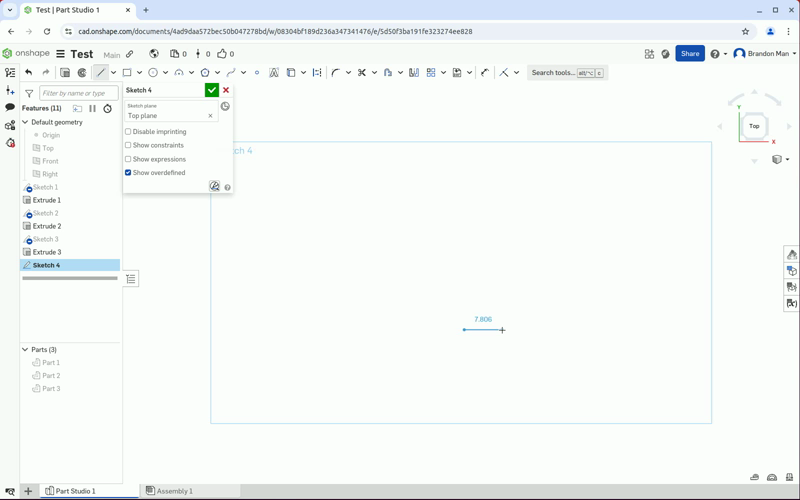
key_up(shift)
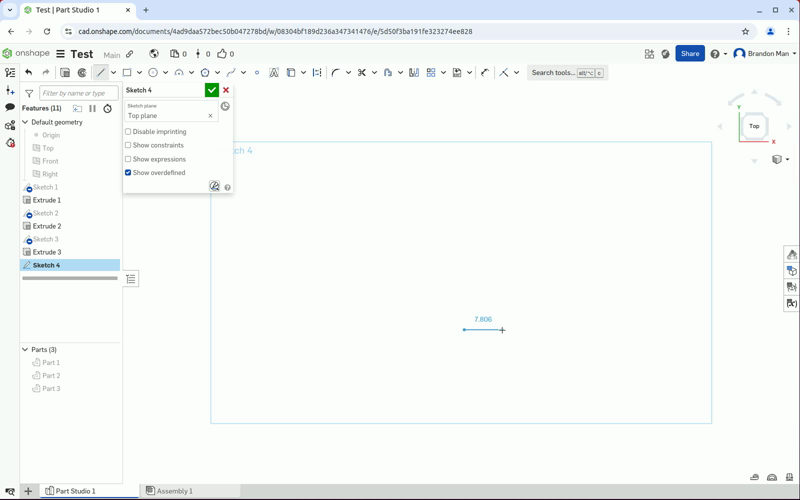
key_down(shift)
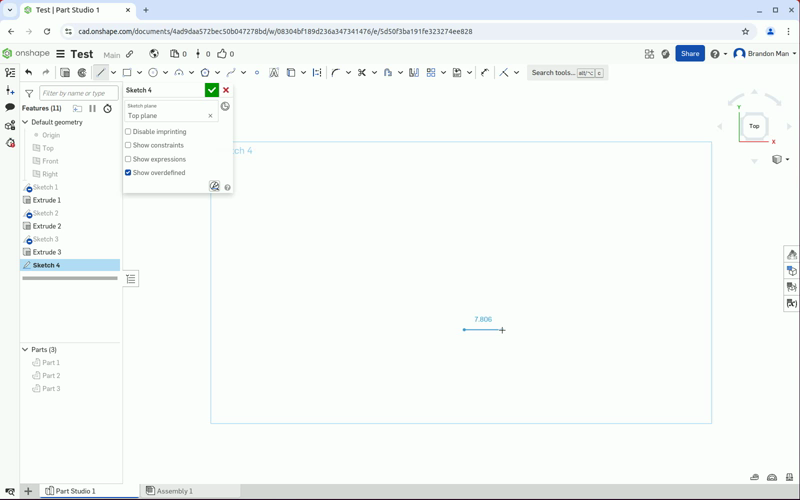
mouse_move(532, 329)
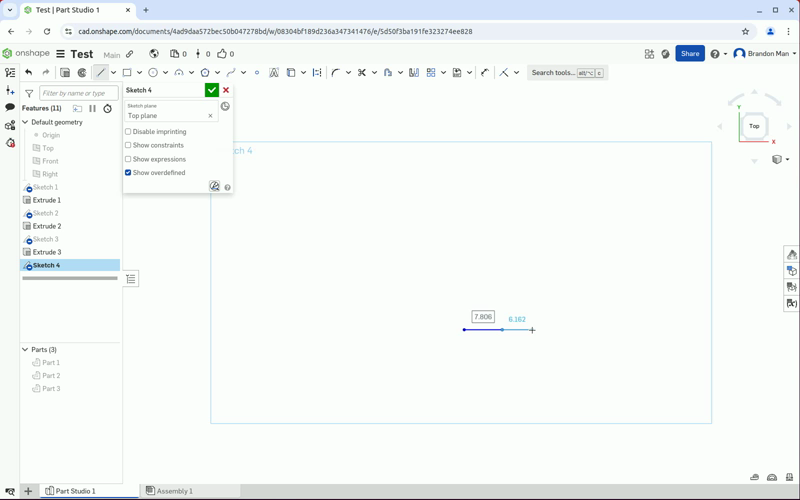
mouse_move(511, 329)
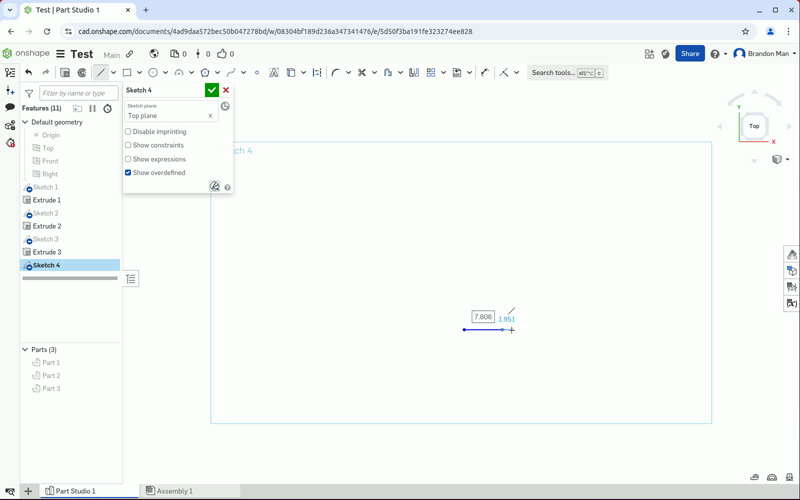
click(511, 329)
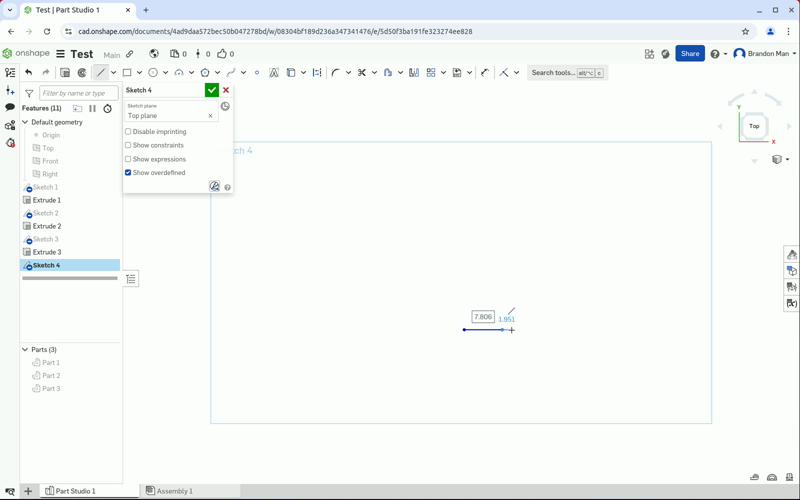
key_up(shift)
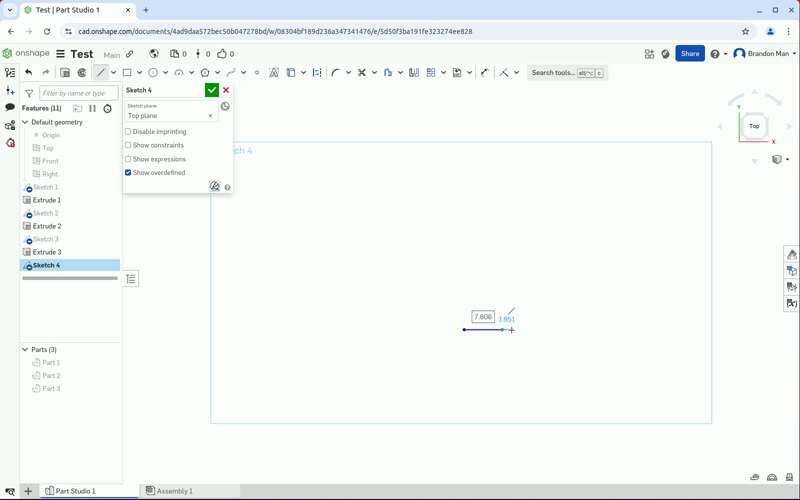
key_down(shift)
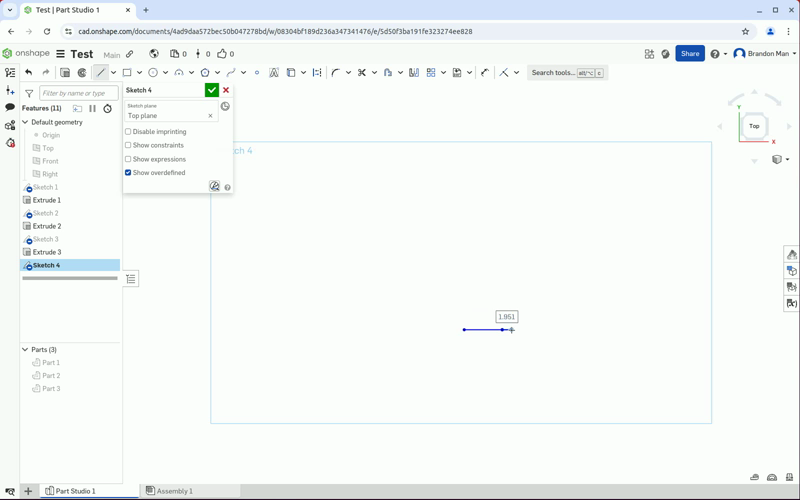
mouse_move(541, 329)
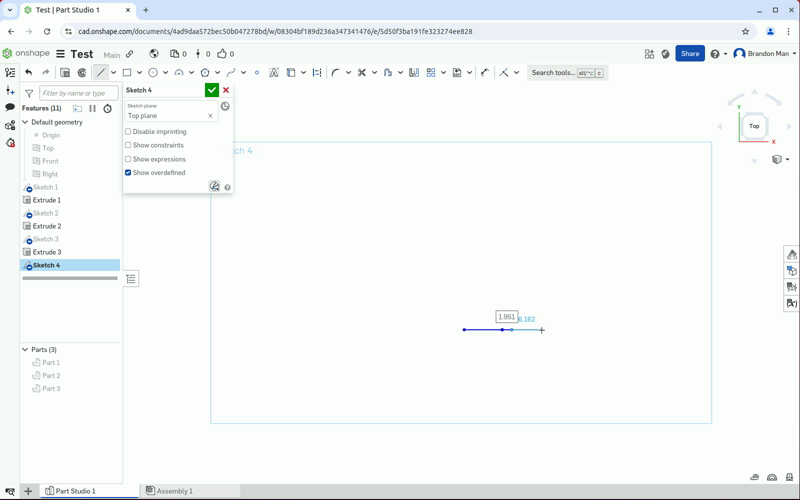
mouse_move(511, 320)
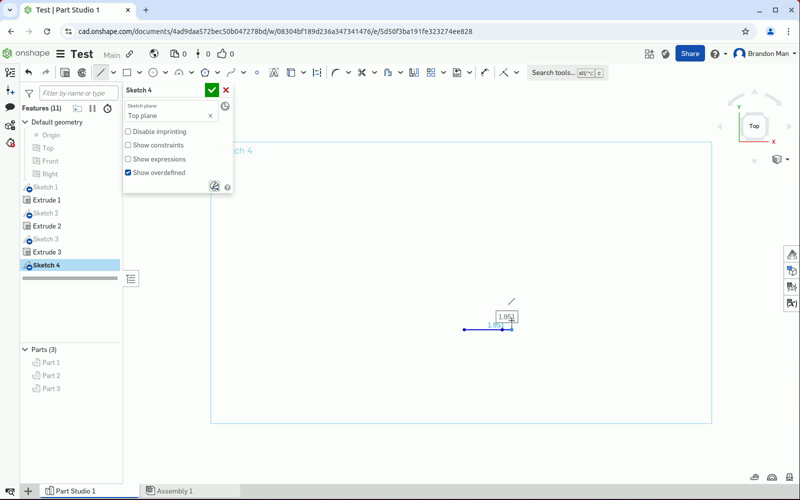
click(511, 320)
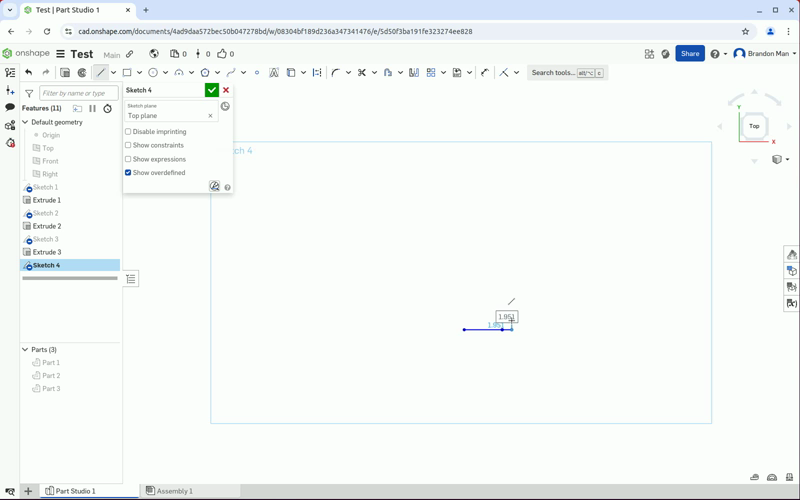
key_up(shift)
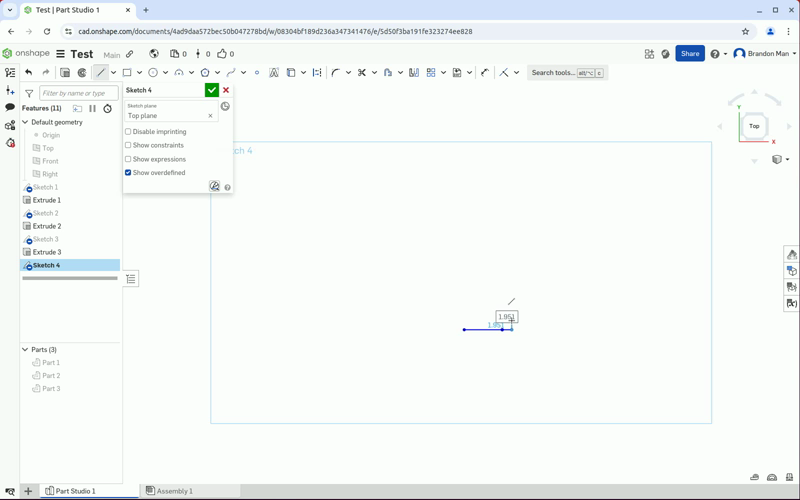
key_down(shift)
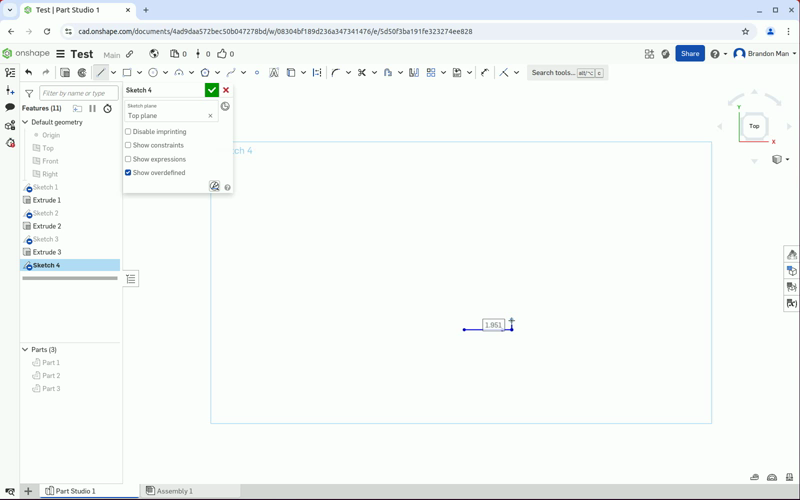
mouse_move(541, 320)
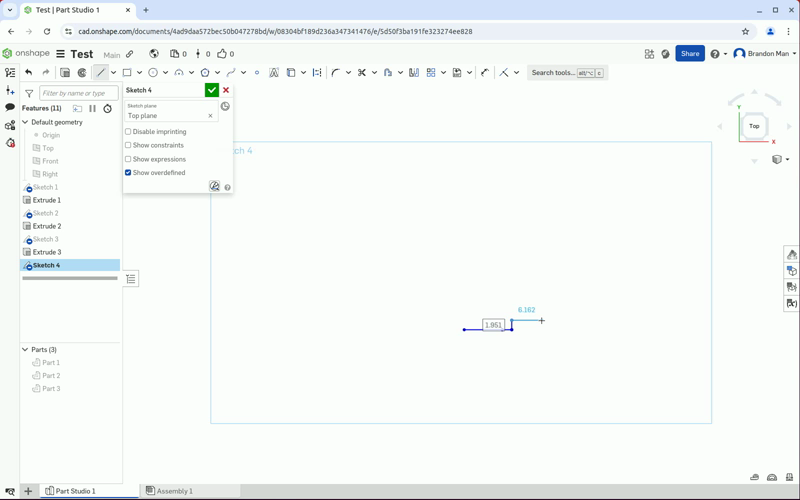
mouse_move(511, 282)
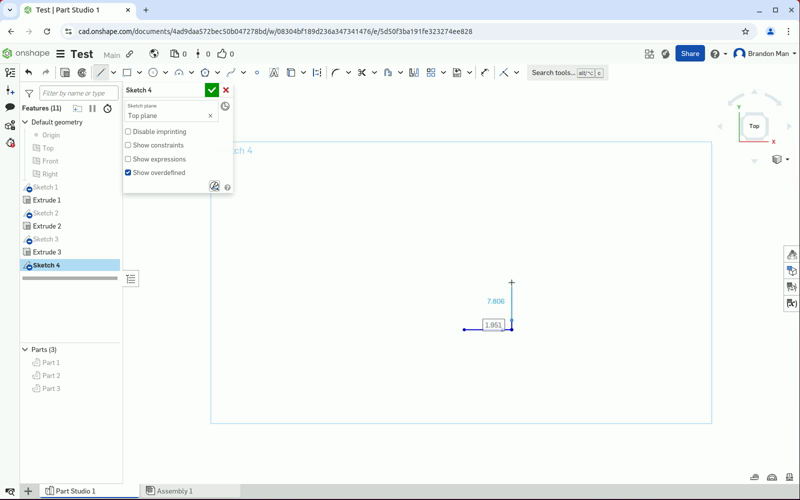
click(511, 282)
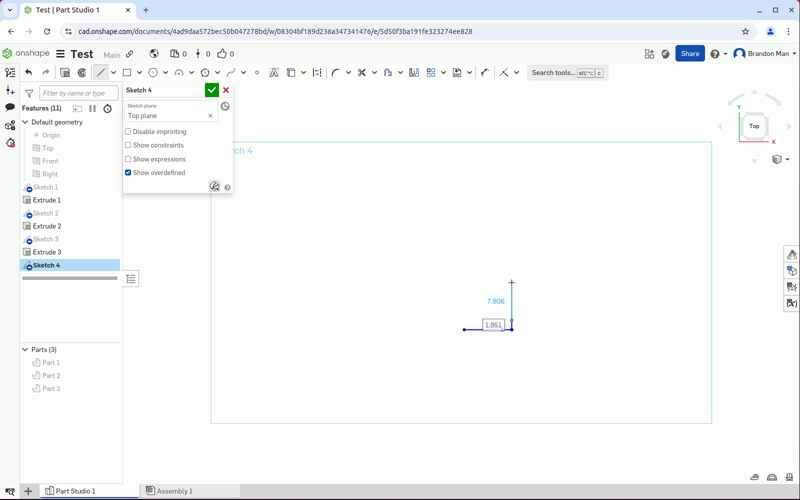
key_up(shift)
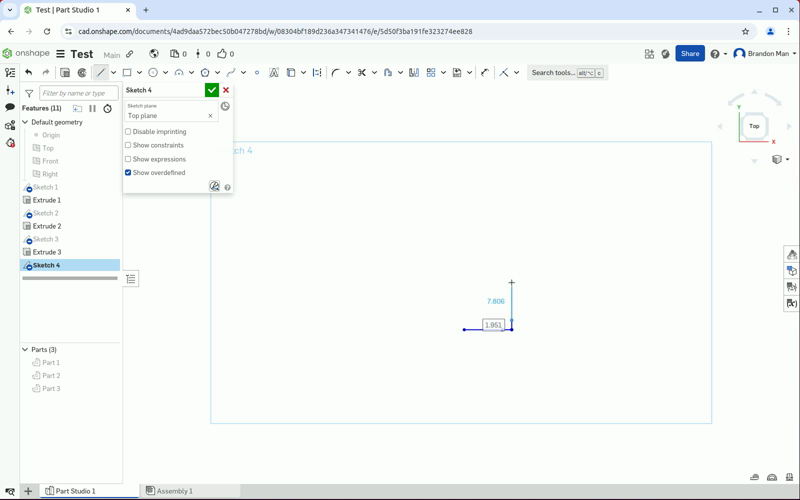
key_down(shift)
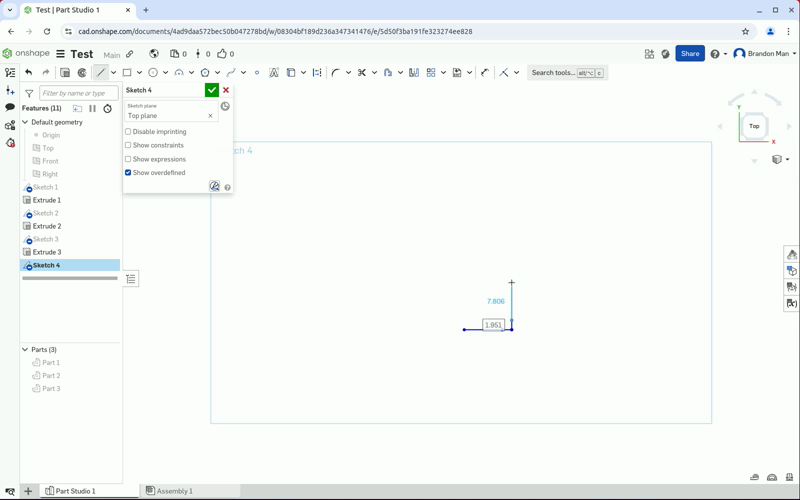
mouse_move(541, 282)
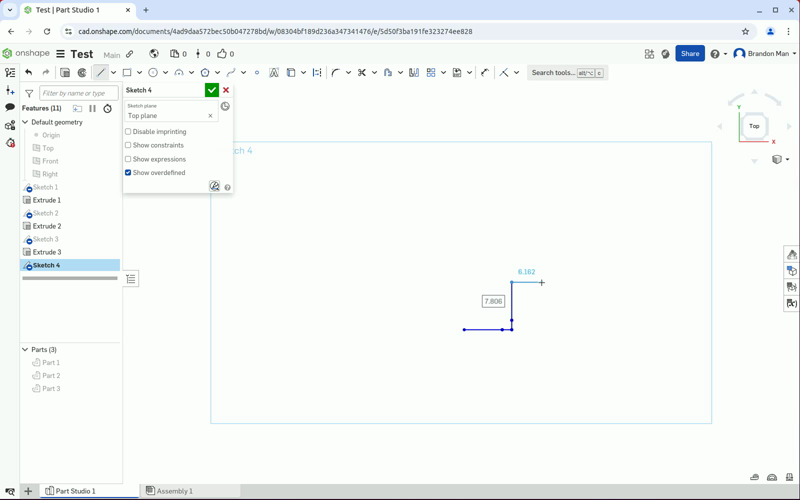
mouse_move(483, 282)
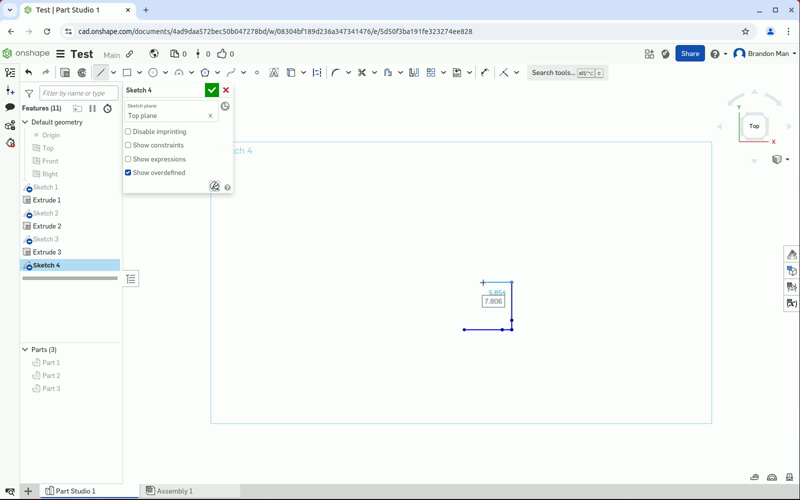
click(483, 282)
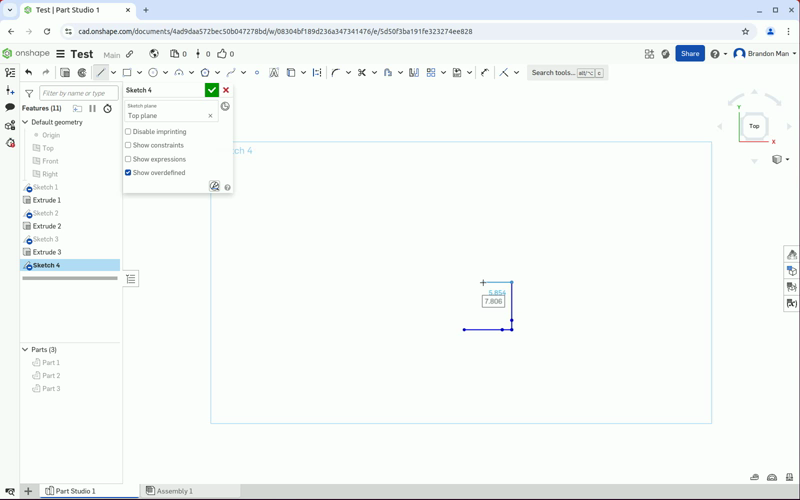
key_up(shift)
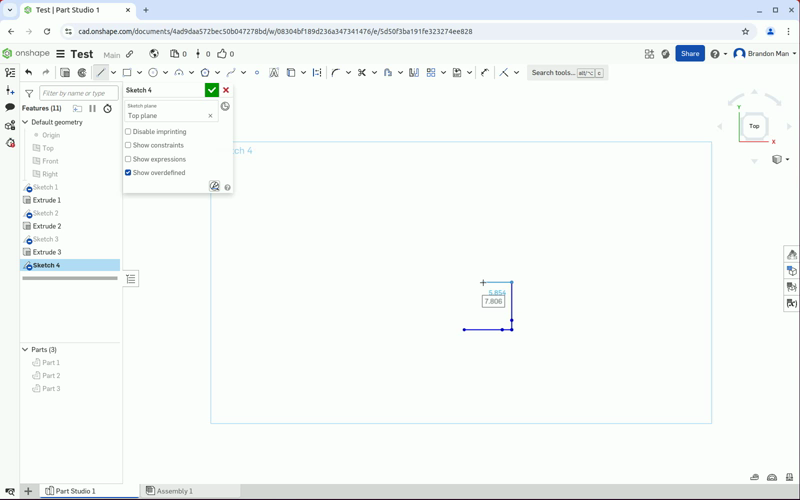
key_down(shift)
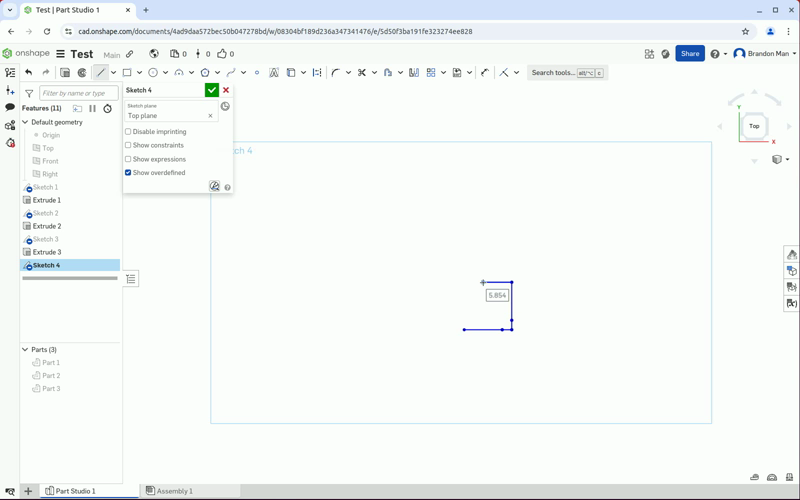
mouse_move(513, 282)
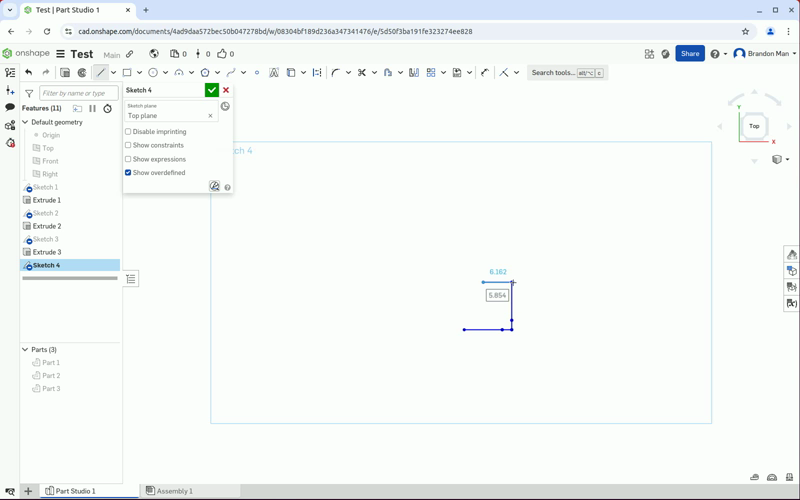
mouse_move(483, 301)
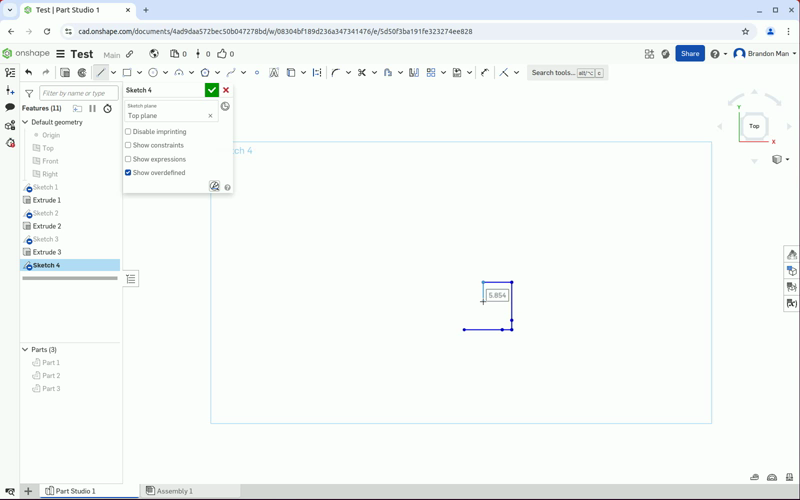
click(483, 301)
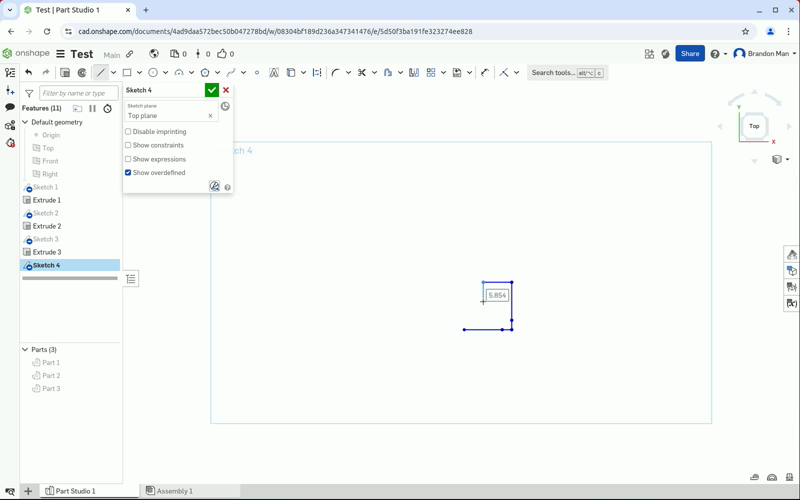
key_up(shift)
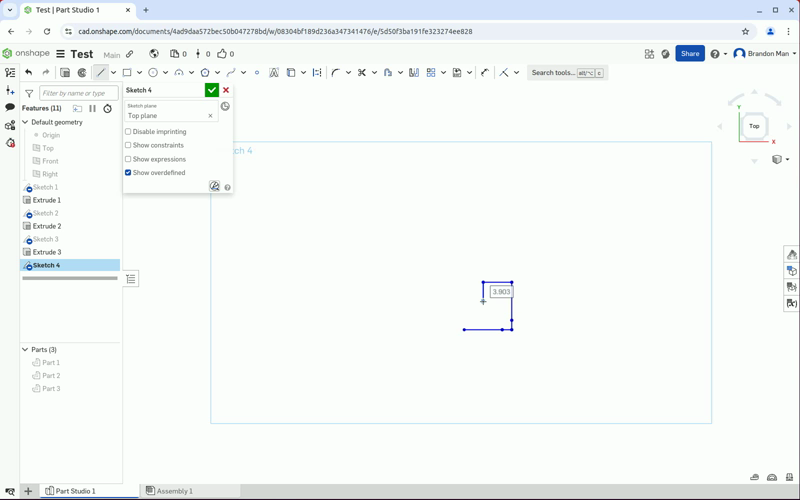
key_down(shift)
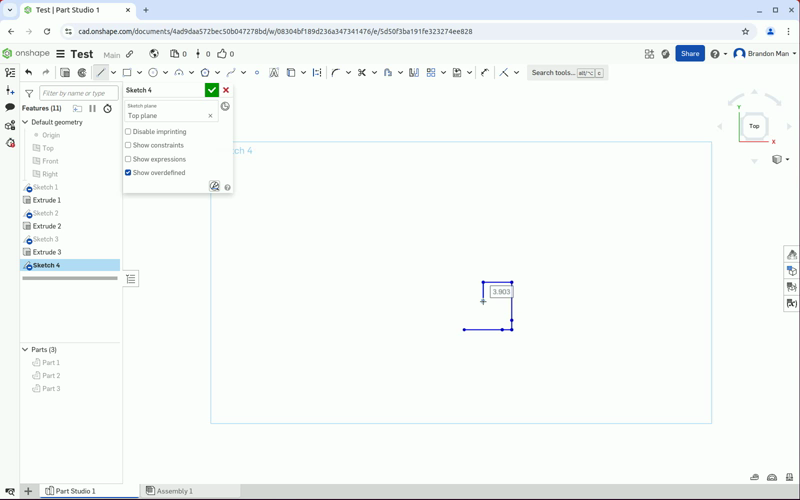
mouse_move(513, 301)
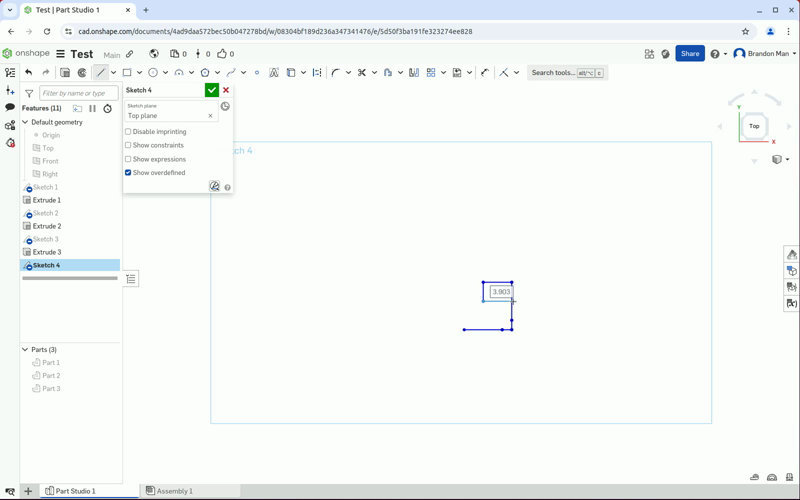
mouse_move(464, 301)
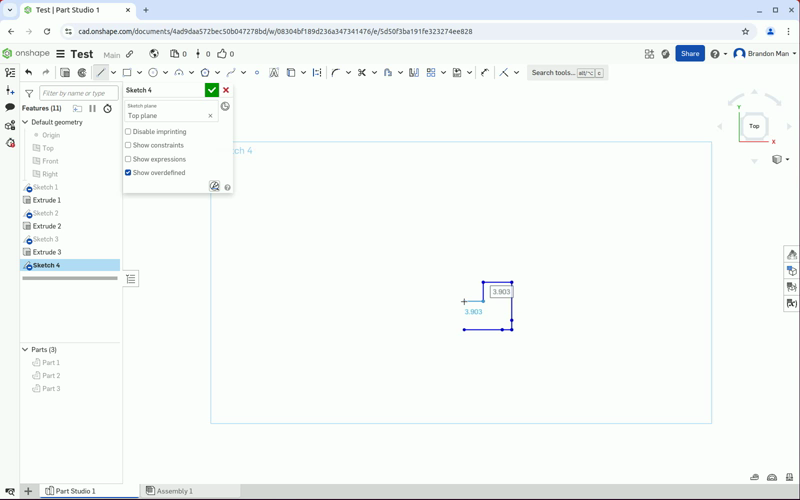
click(464, 301)
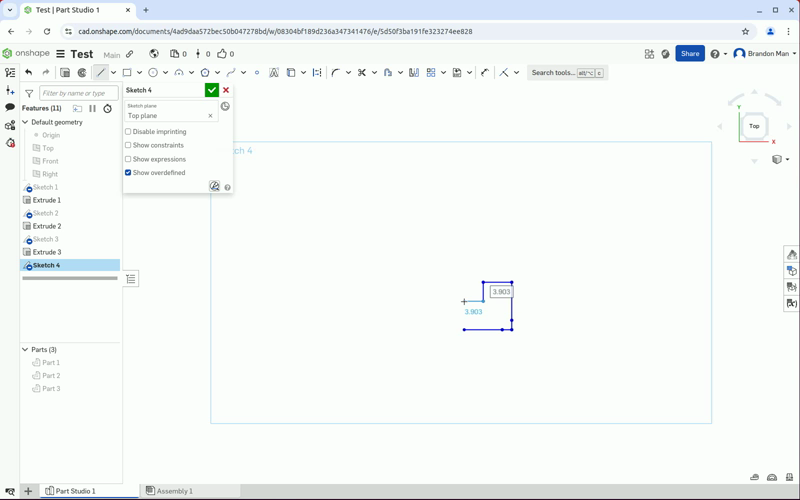
key_up(shift)
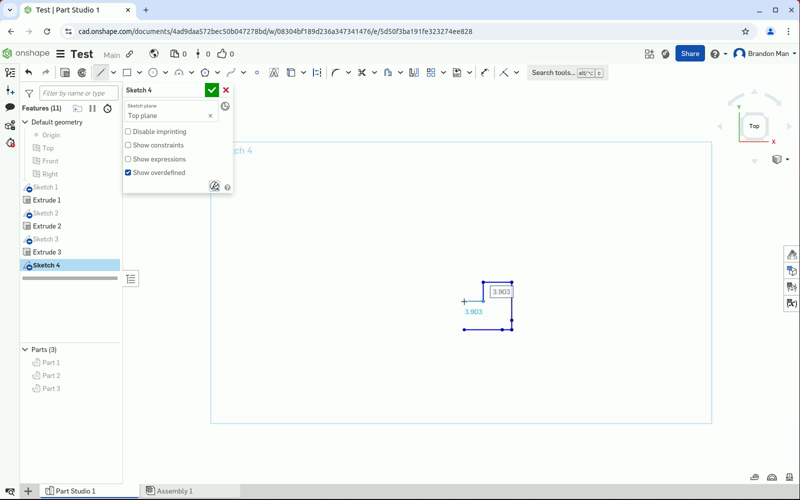
mouse_move(494, 301)
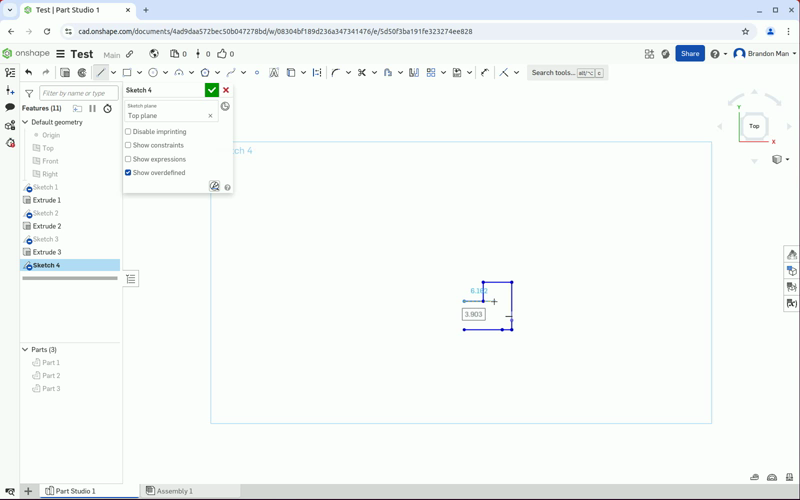
key_down(shift)
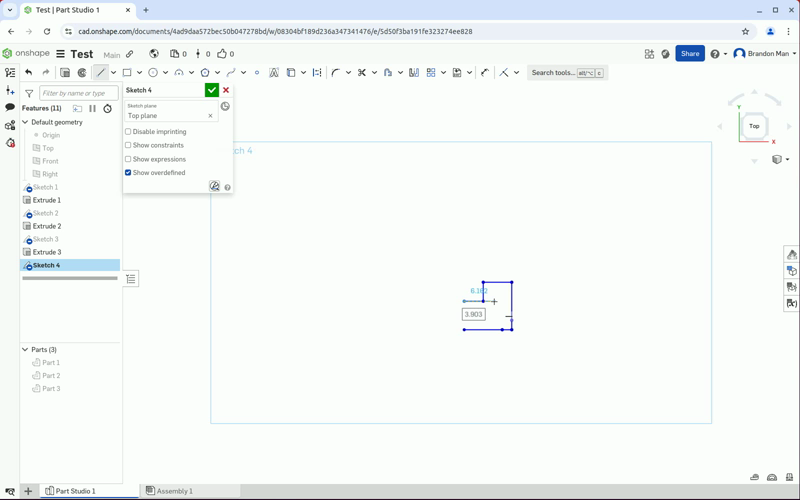
mouse_move(464, 329)
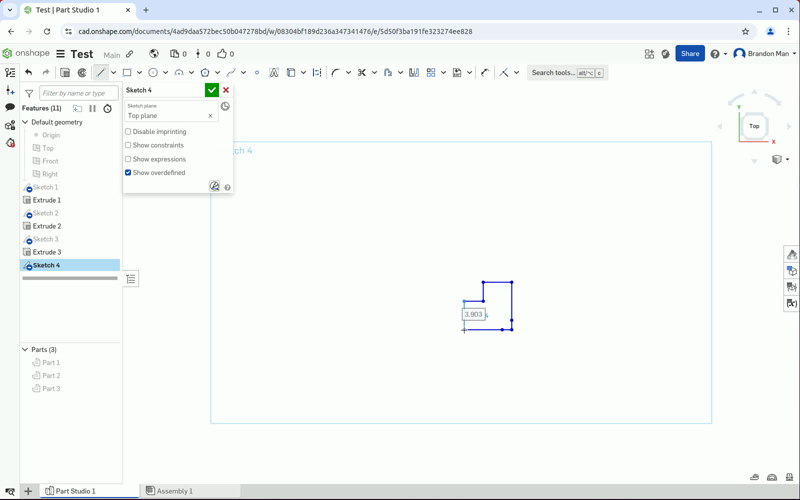
key_up(shift)
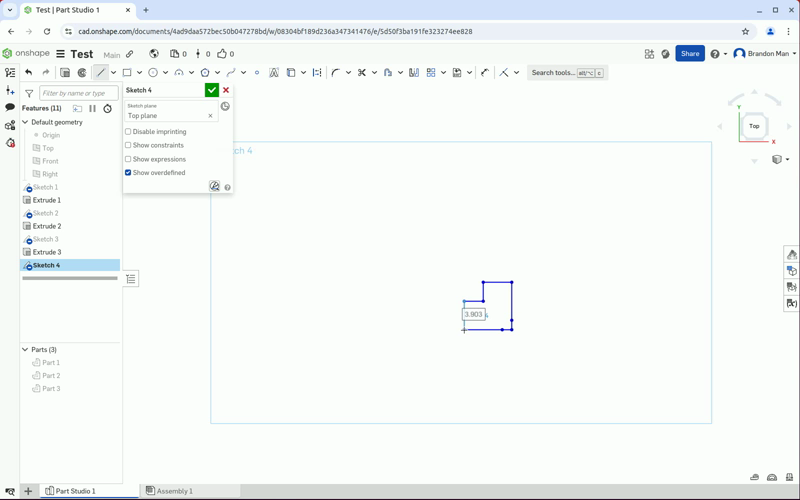
click(464, 329)
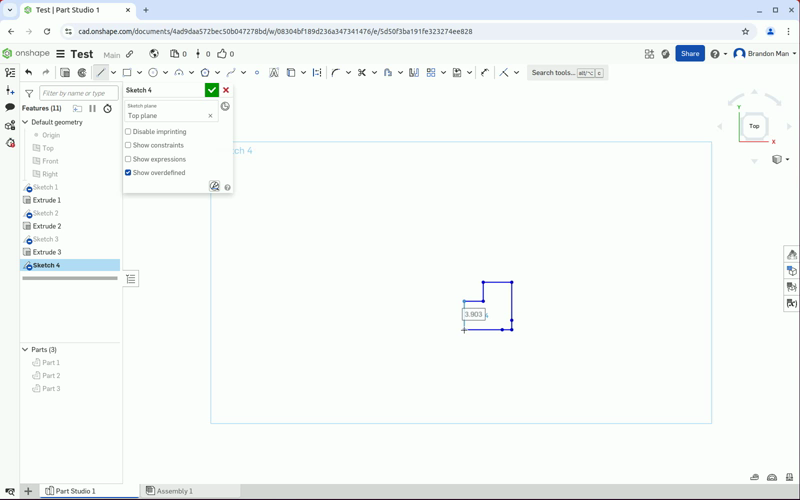
key(esc)
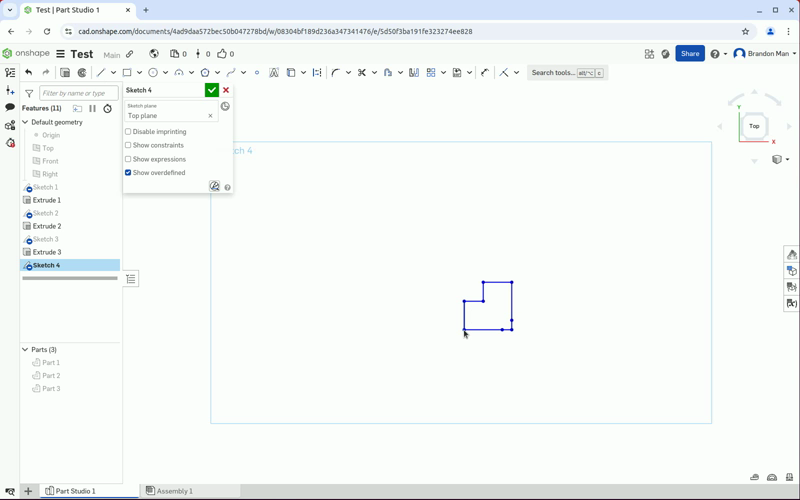
mouse_move(502, 294)
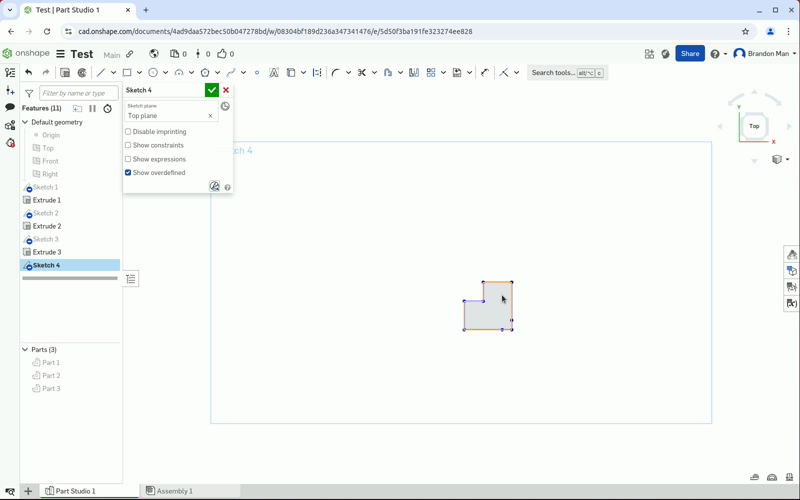
click(502, 294)
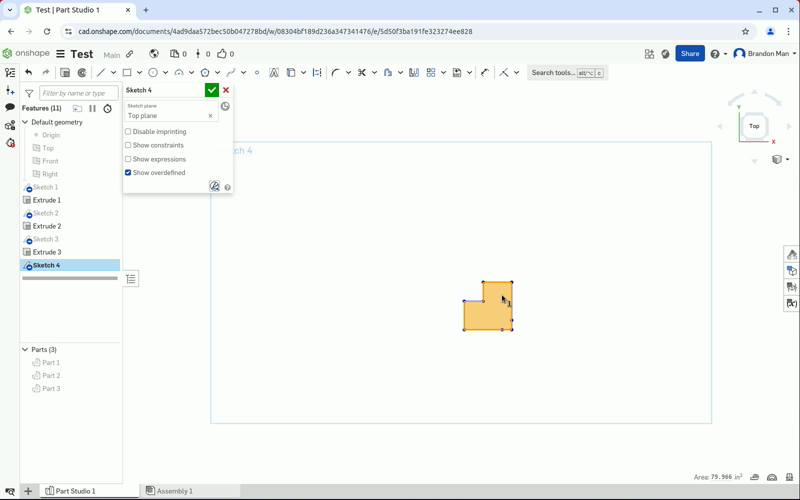
mouse_move(73, 352)
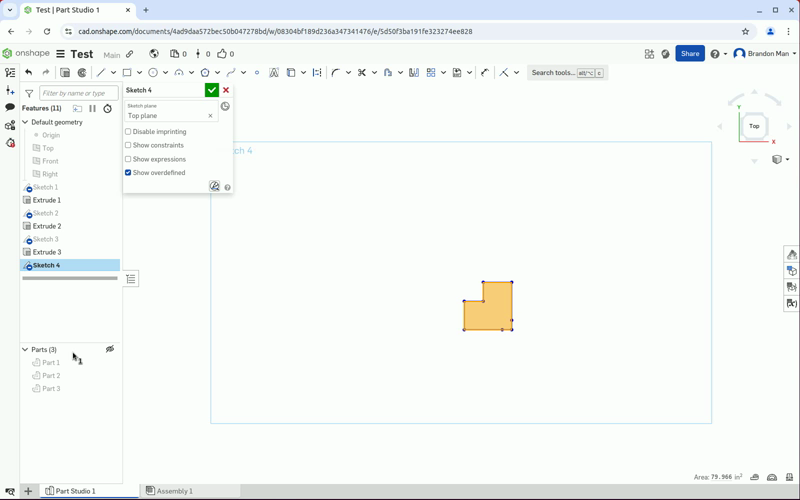
key(shift+y)
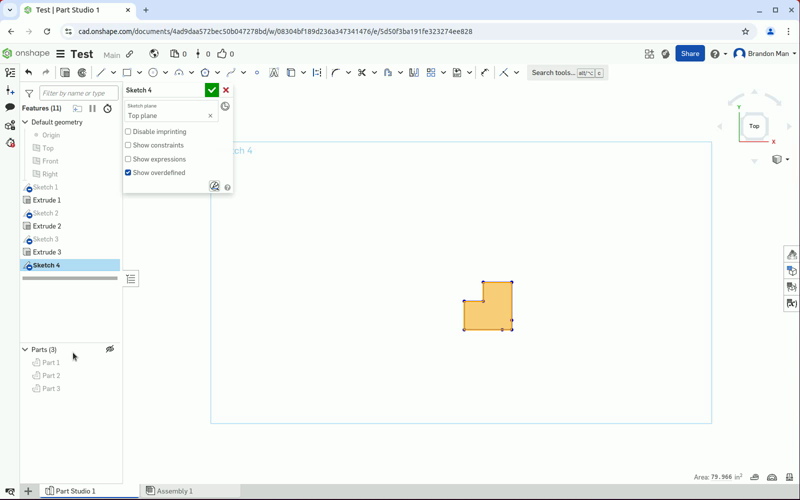
key(shift+e)
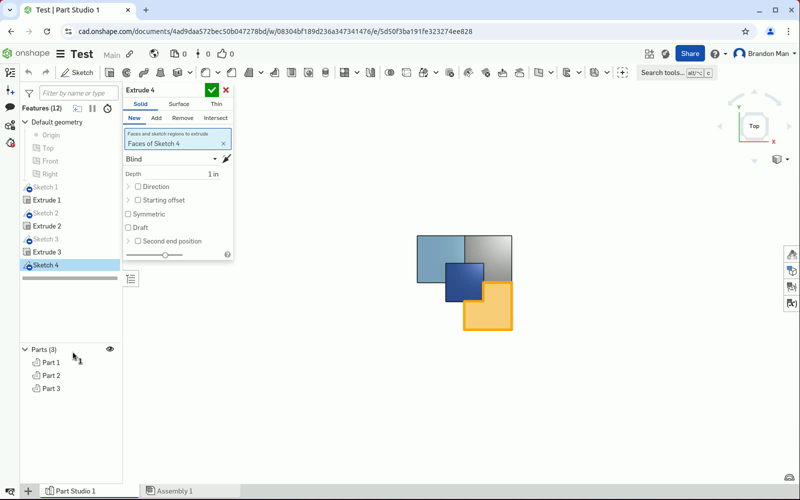
mouse_move(143, 106)
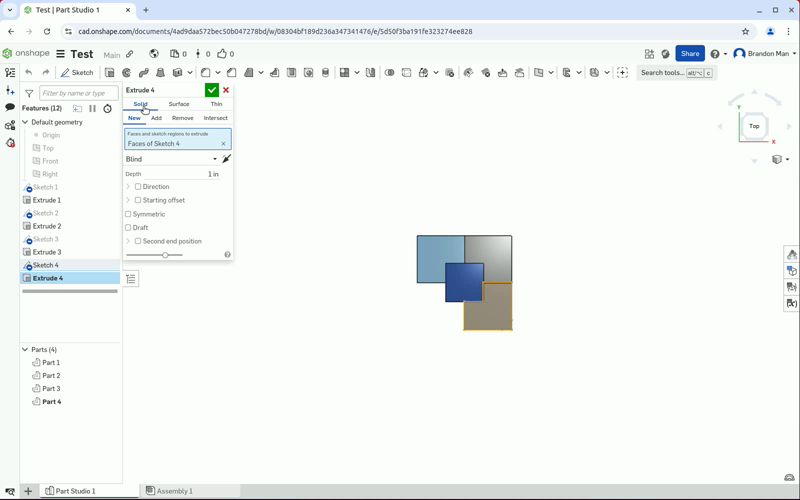
click(143, 106)
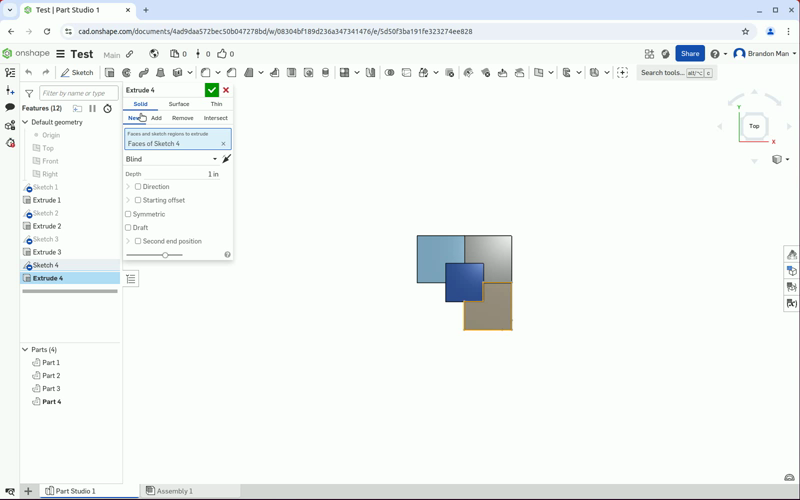
mouse_move(137, 120)
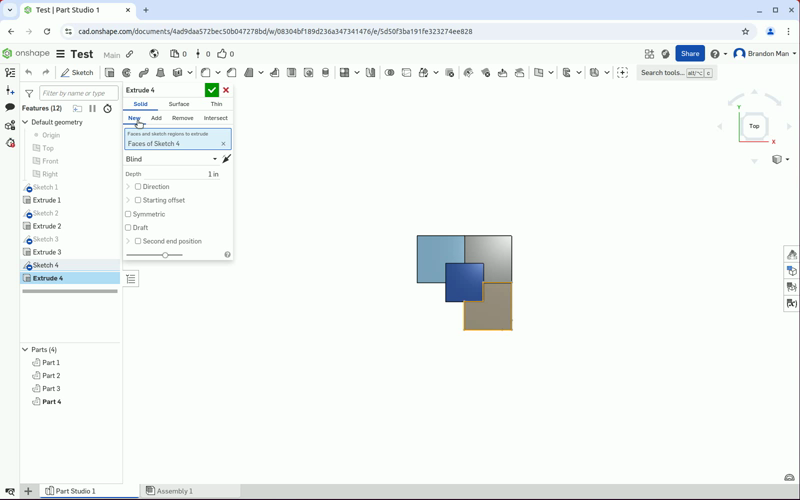
click(137, 120)
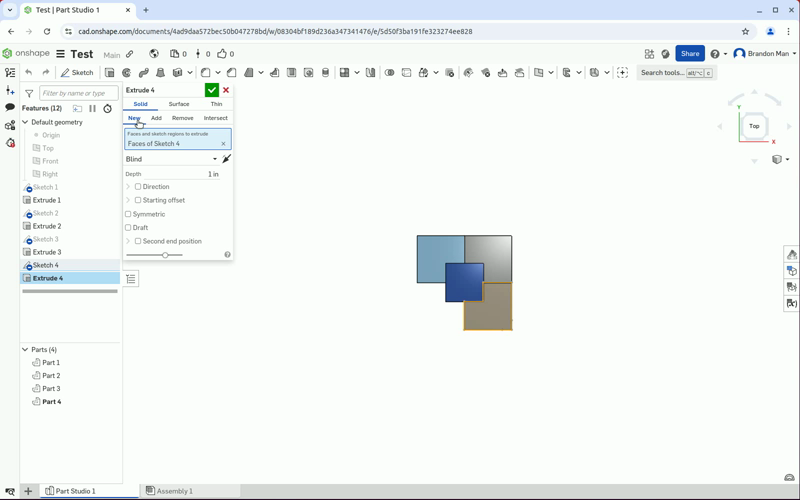
key(tab, 4)
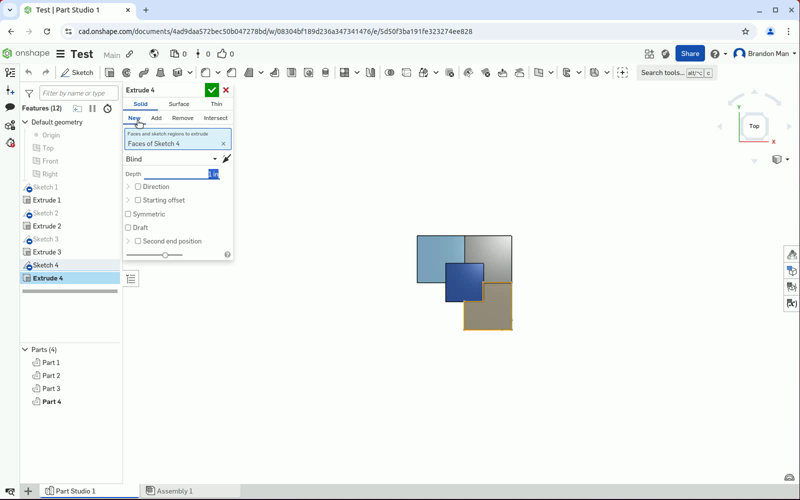
text(7.703)
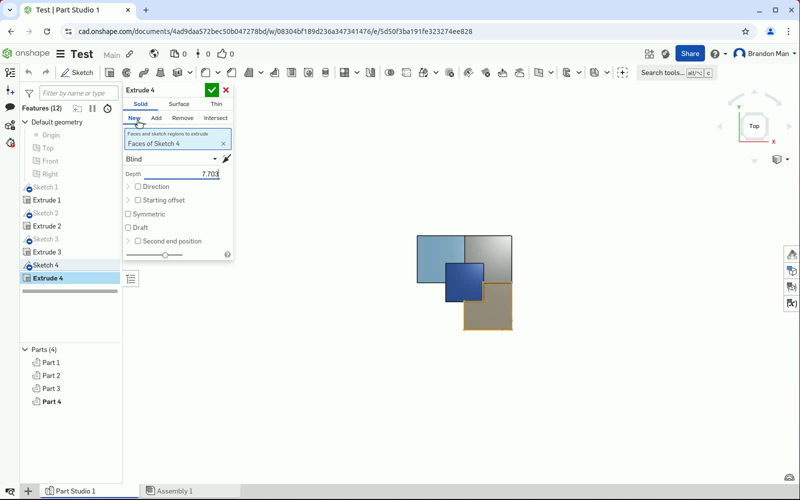
key(enter)
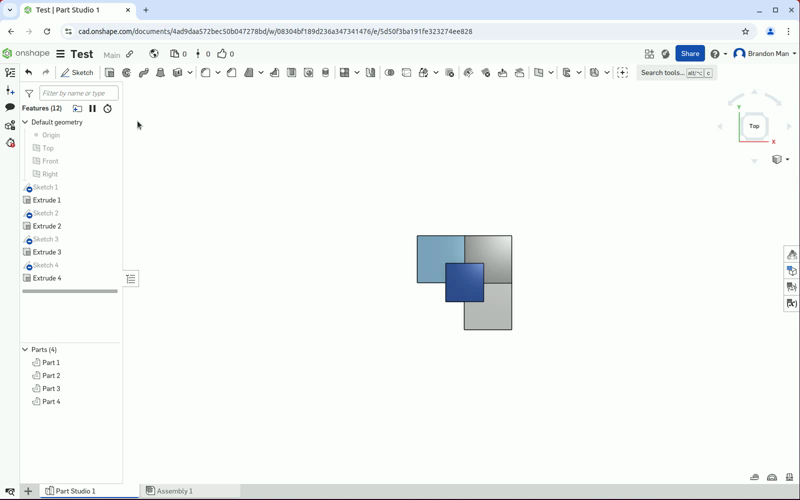
key(shift+h)
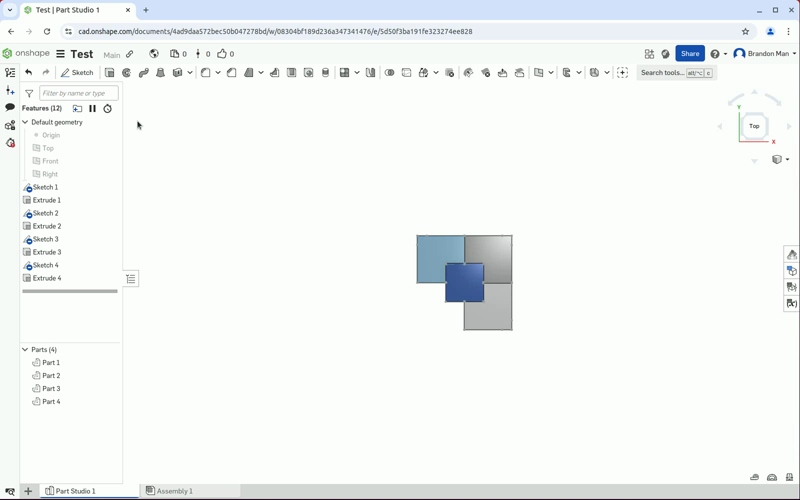
key(shift+h)
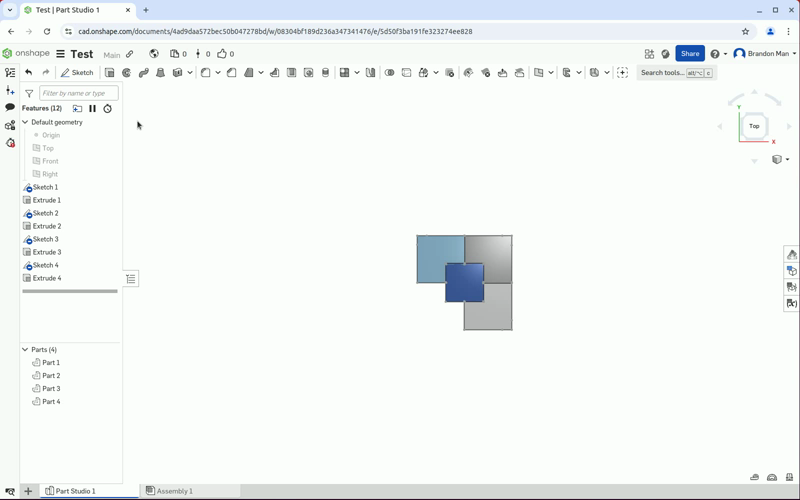
key(shift+7)
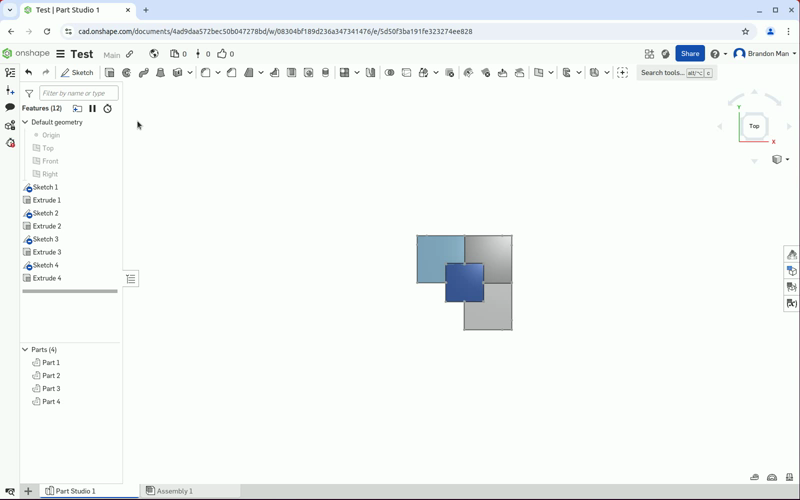
key(up, 3)
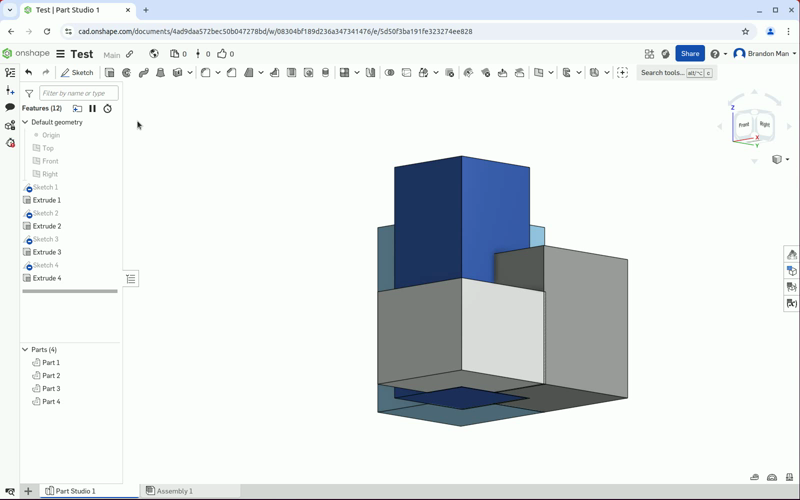
key(left, 3)
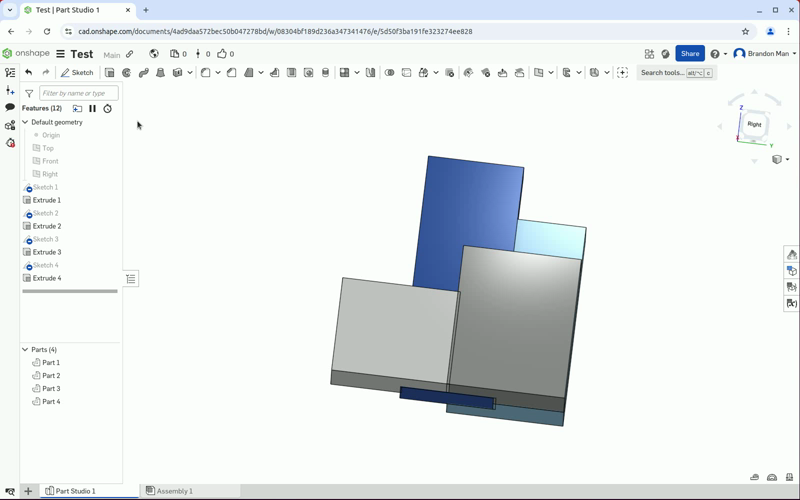
key(right, 3)
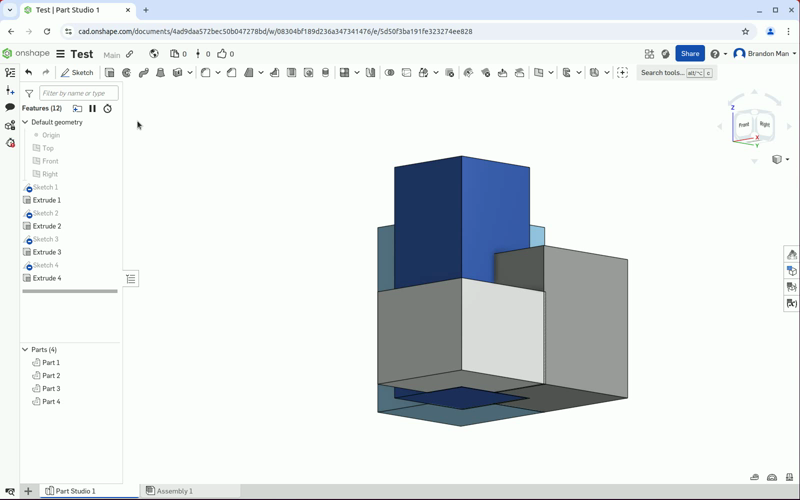
key(down, 3)
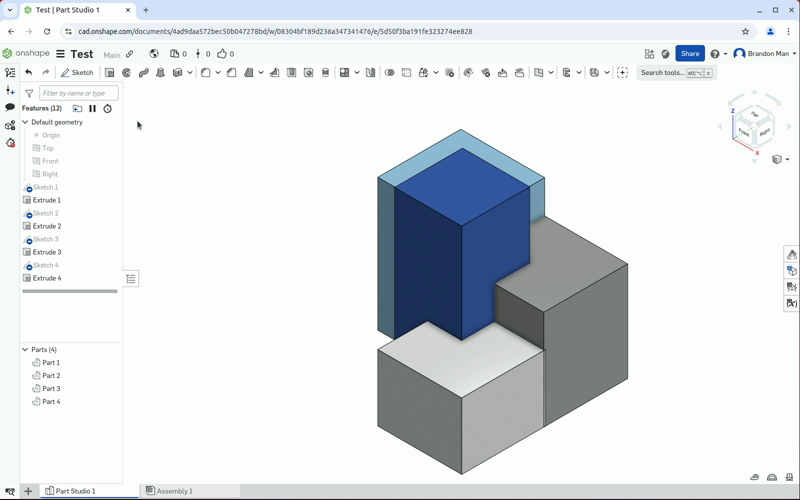
mouse_move(73, 189)
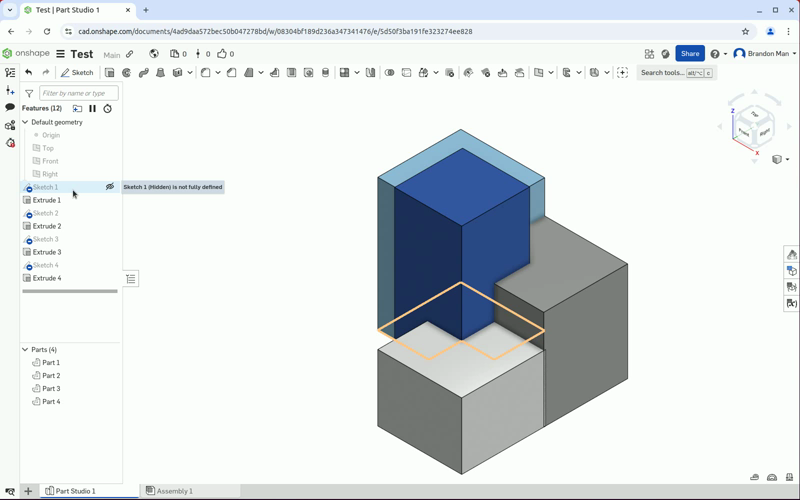
click(73, 189)